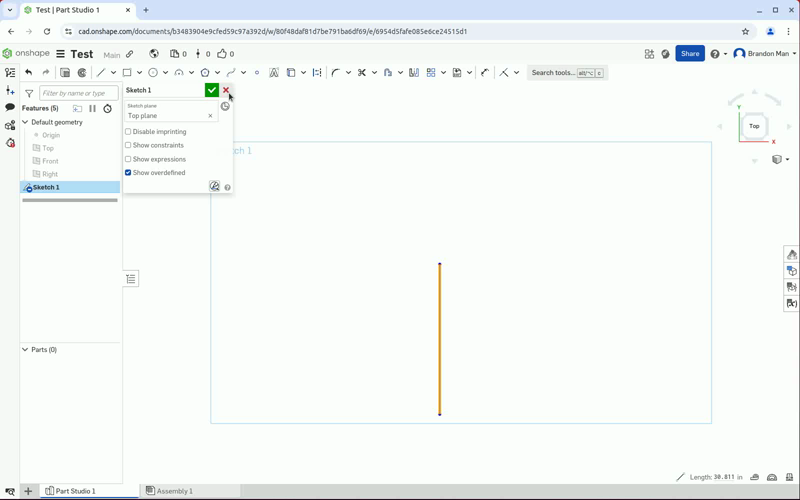
key(shift+h)
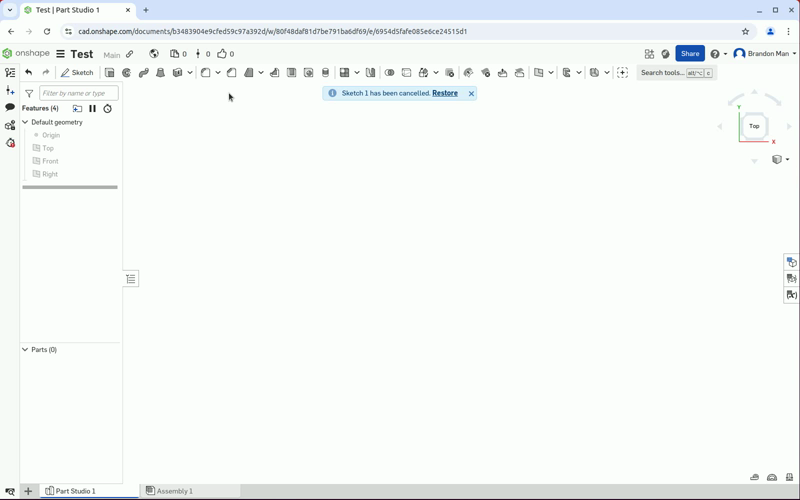
mouse_move(73, 352)
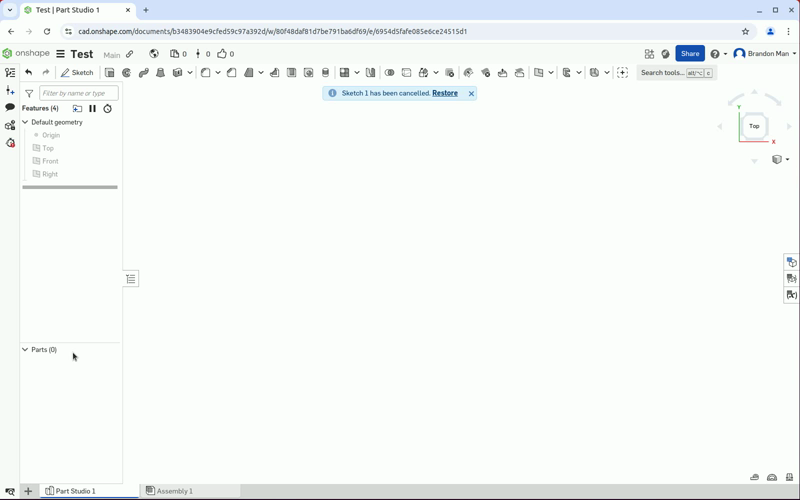
key(y)
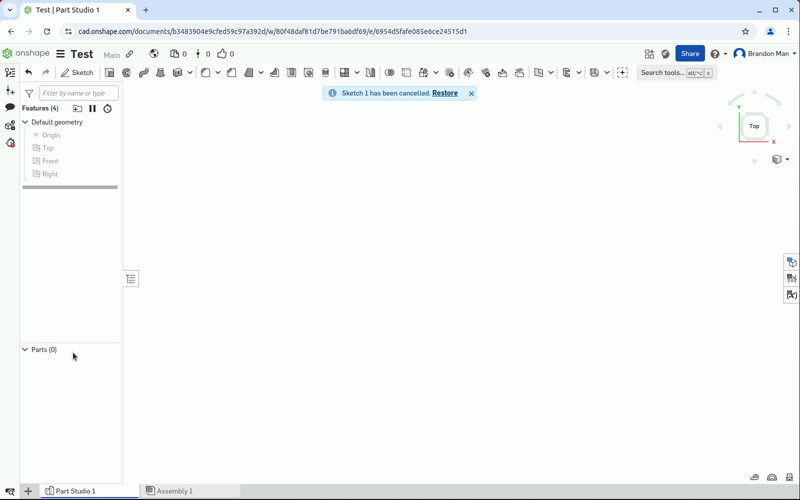
key(shift+p)
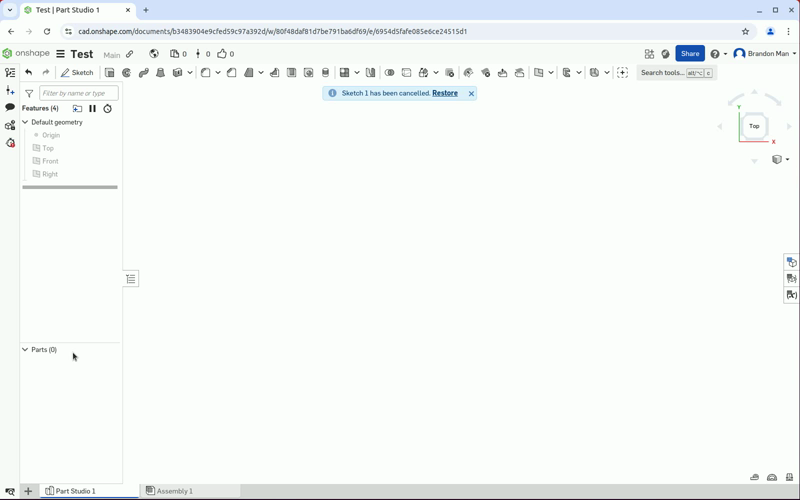
key(space)
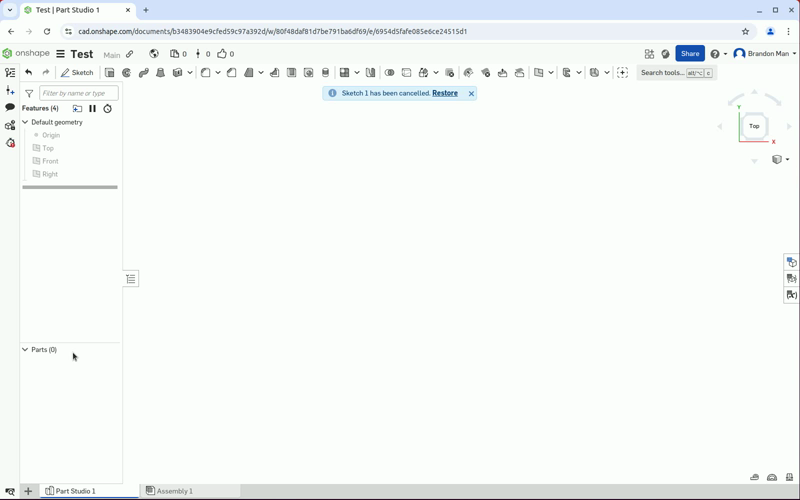
key_down(shift)
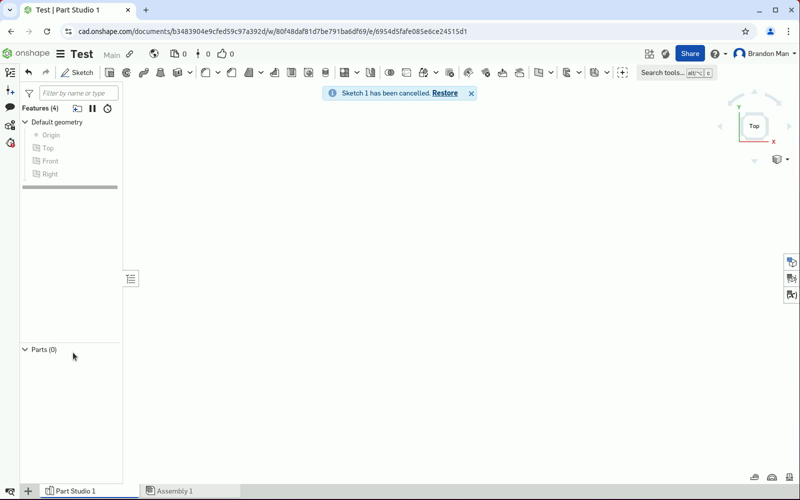
key(up)
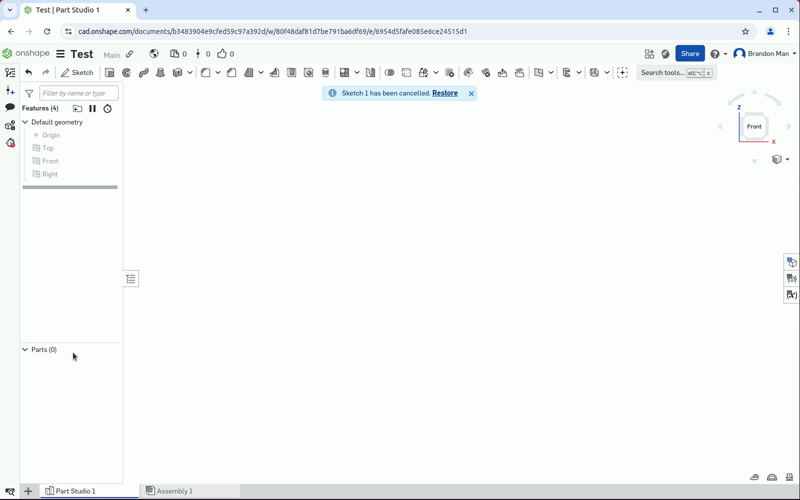
key_up(shift)
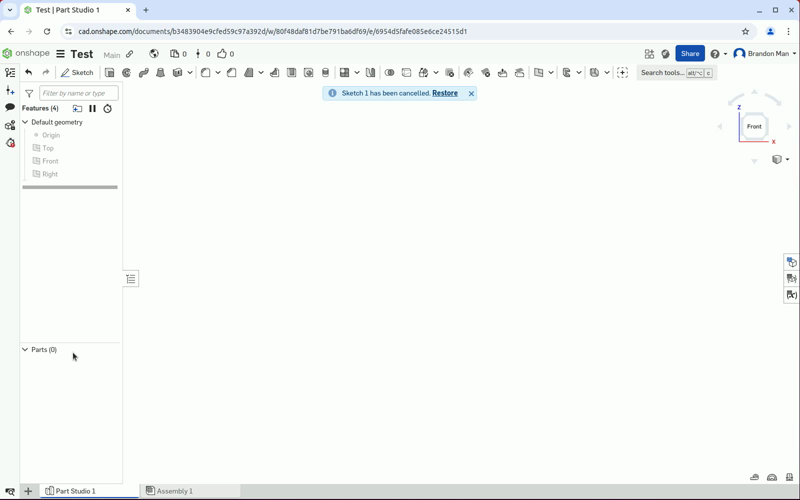
mouse_move(73, 352)
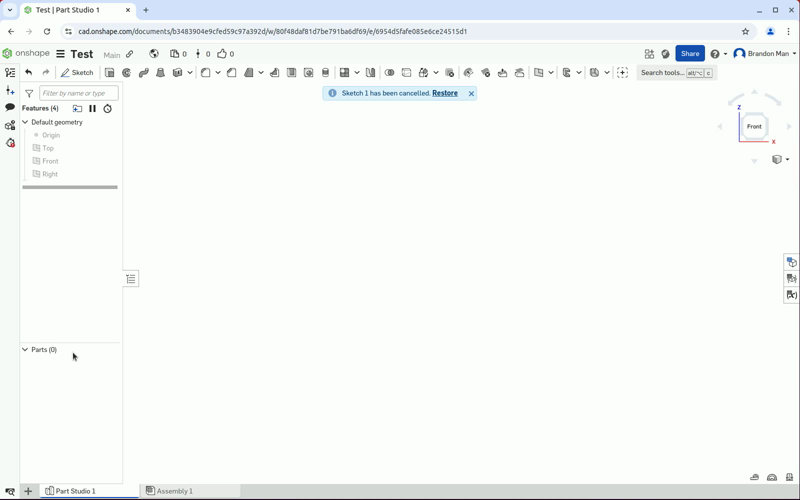
key(shift+y)
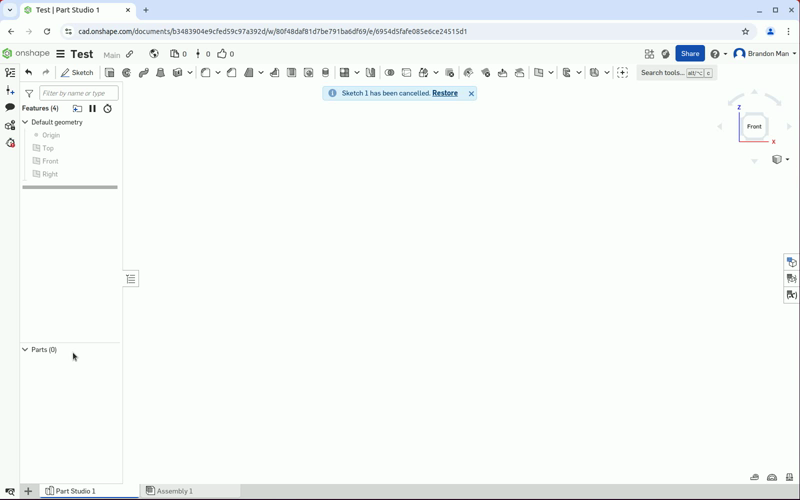
key(shift+s)
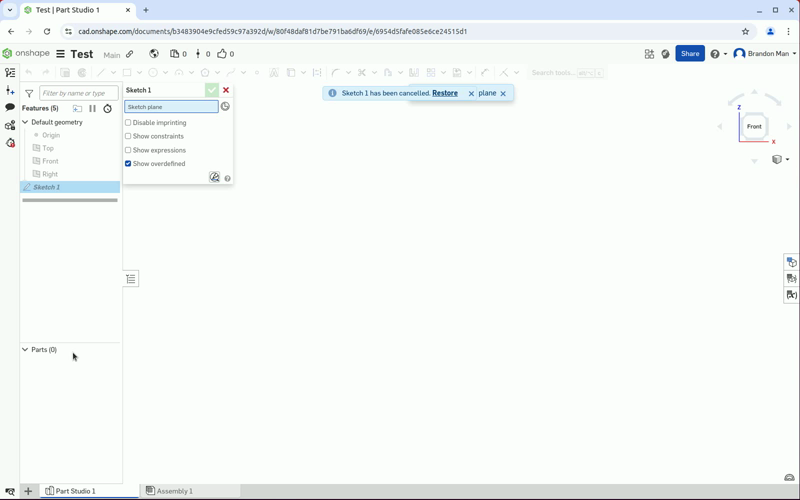
mouse_move(73, 163)
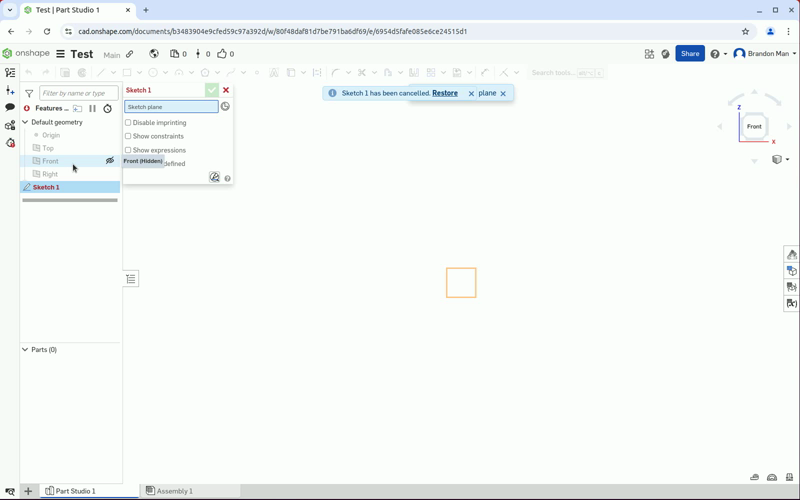
click(73, 163)
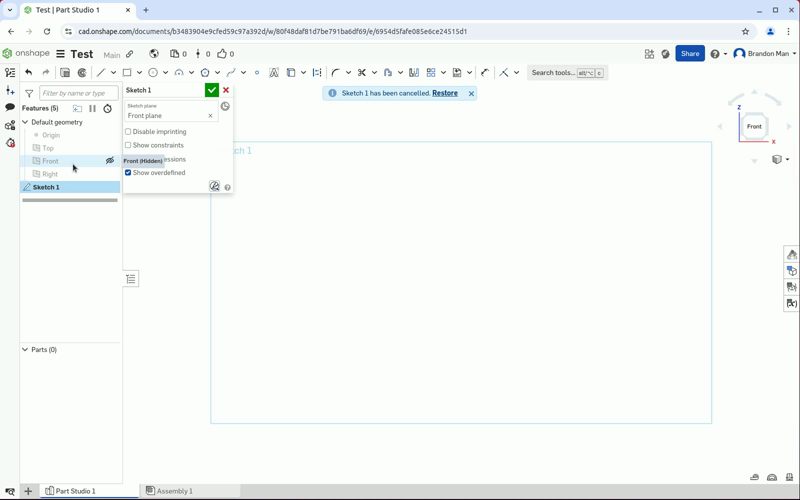
mouse_move(73, 352)
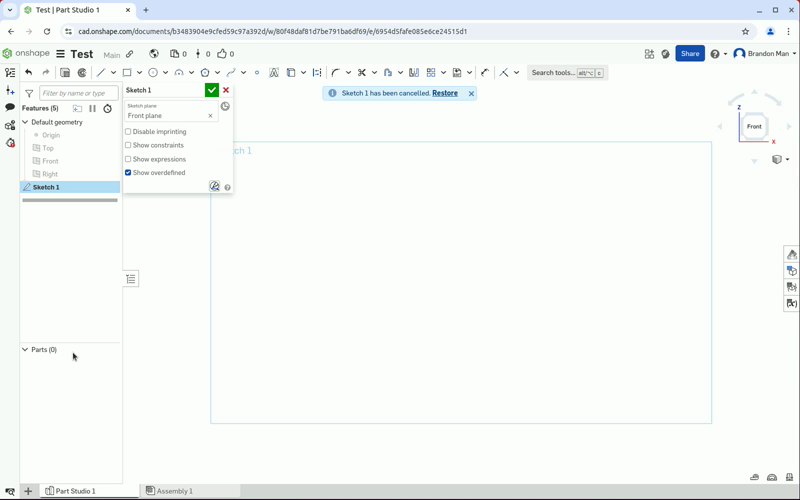
key(y)
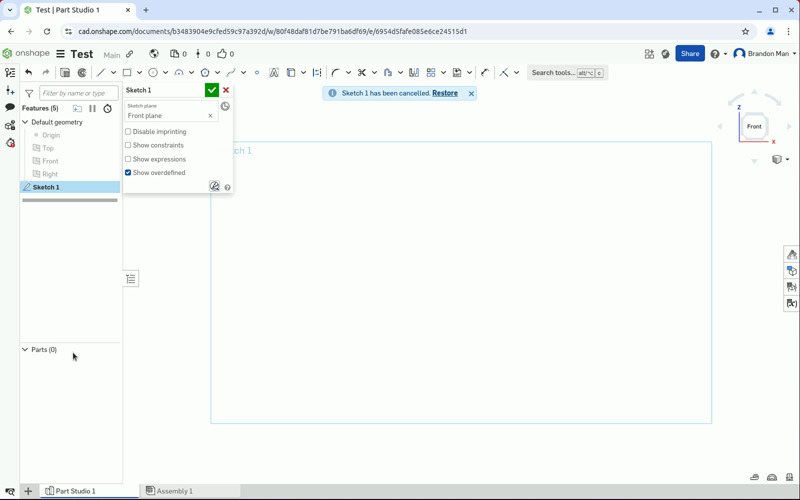
key(l)
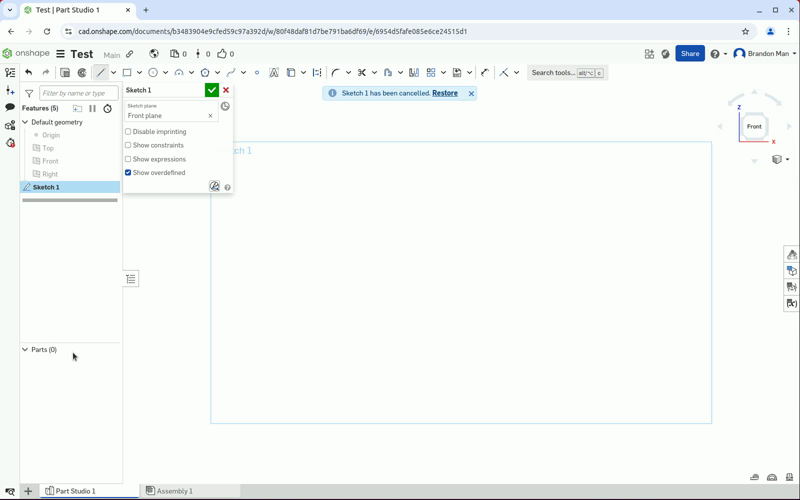
key_down(shift)
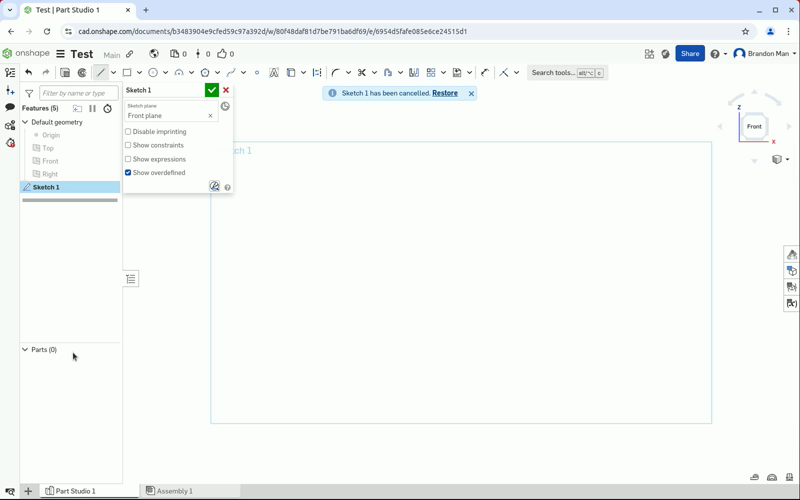
mouse_move(349, 394)
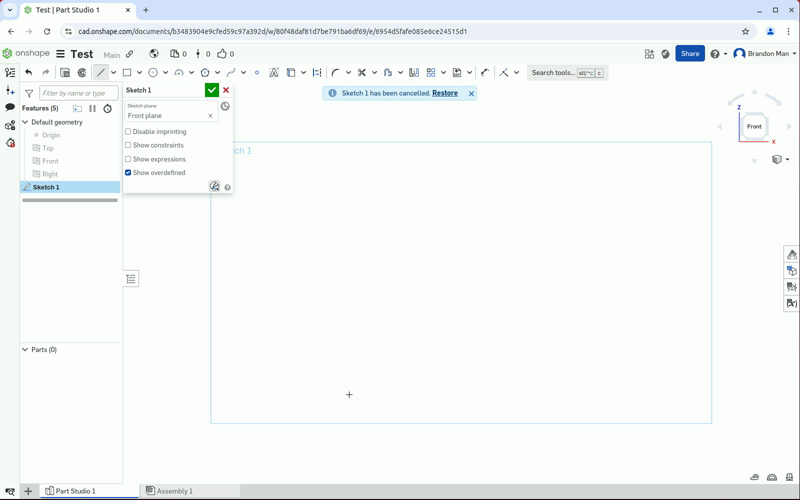
click(349, 394)
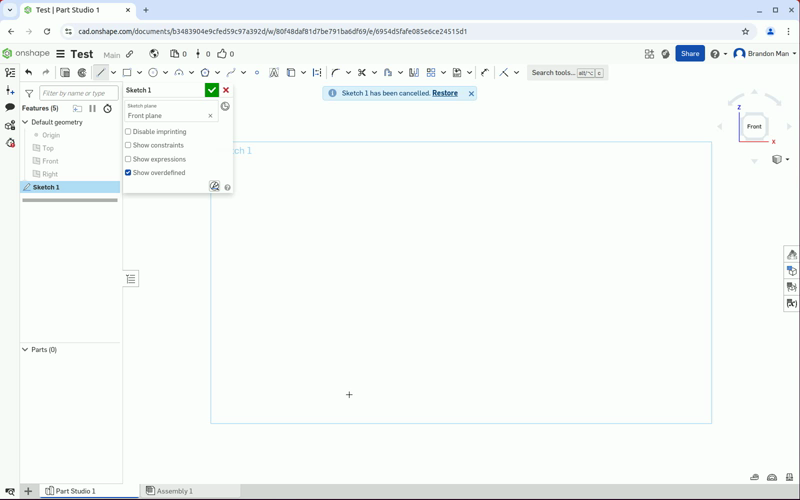
key_up(shift)
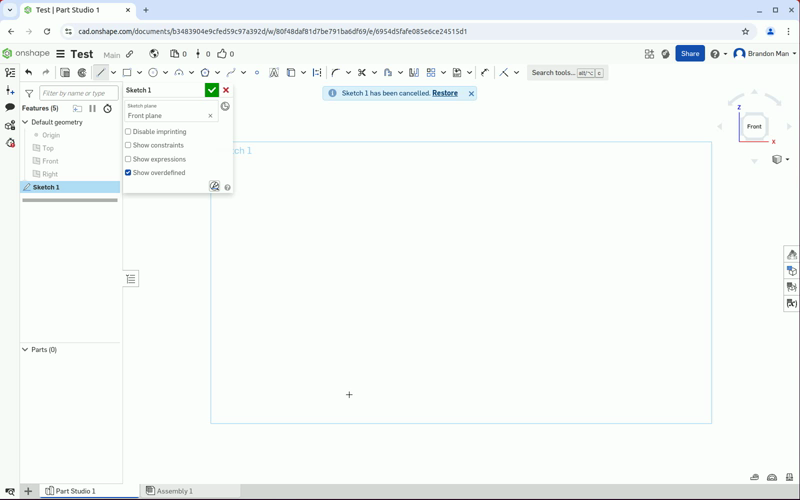
key_down(shift)
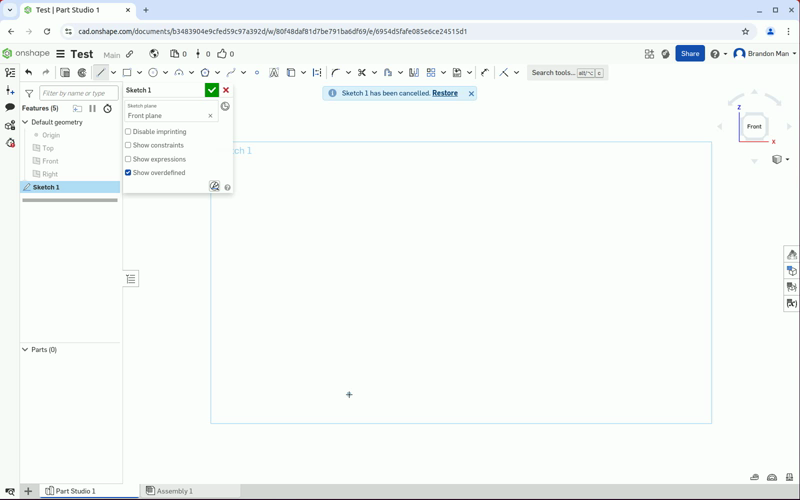
mouse_move(570, 394)
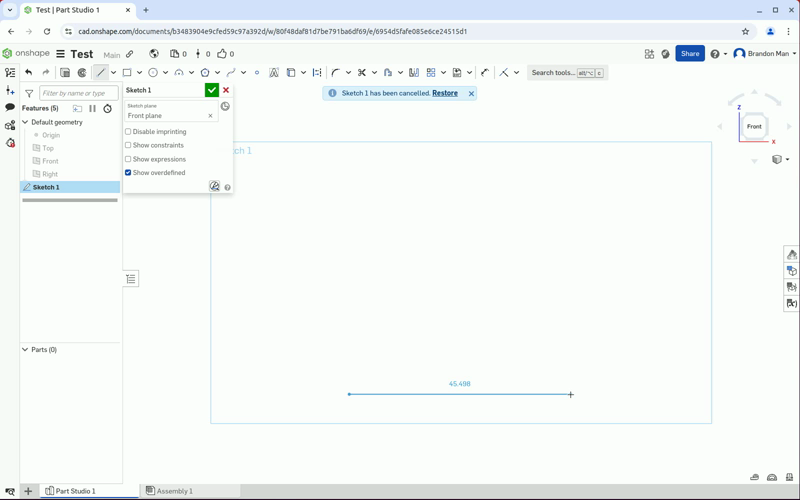
click(570, 394)
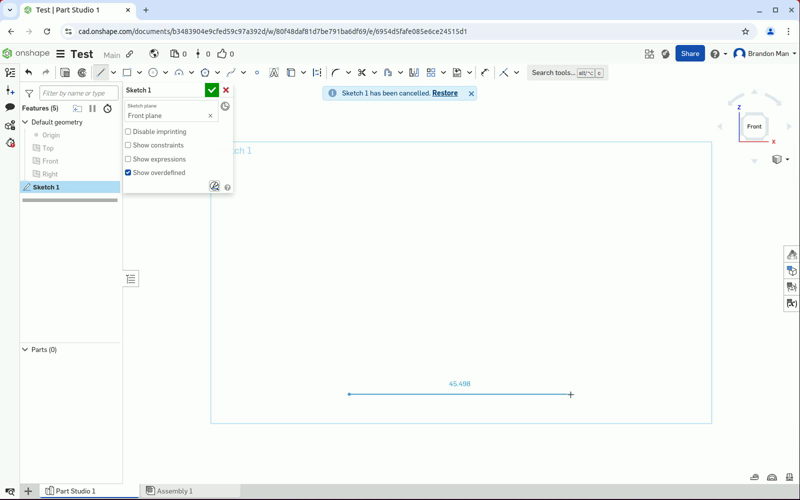
key_up(shift)
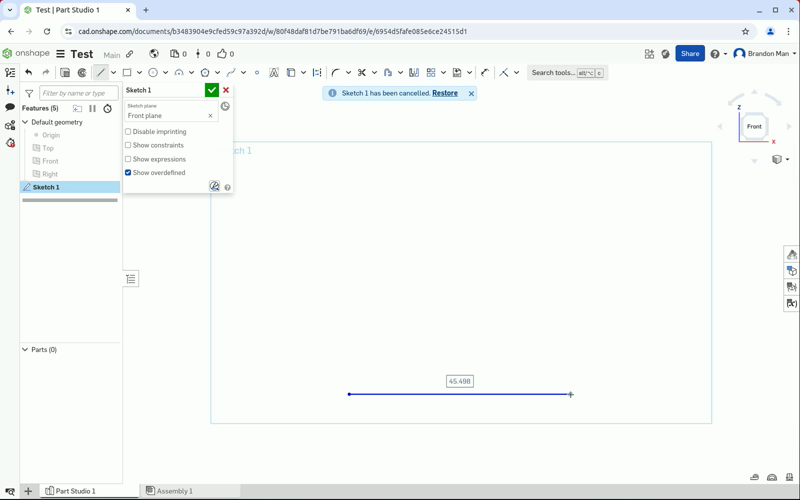
key_down(shift)
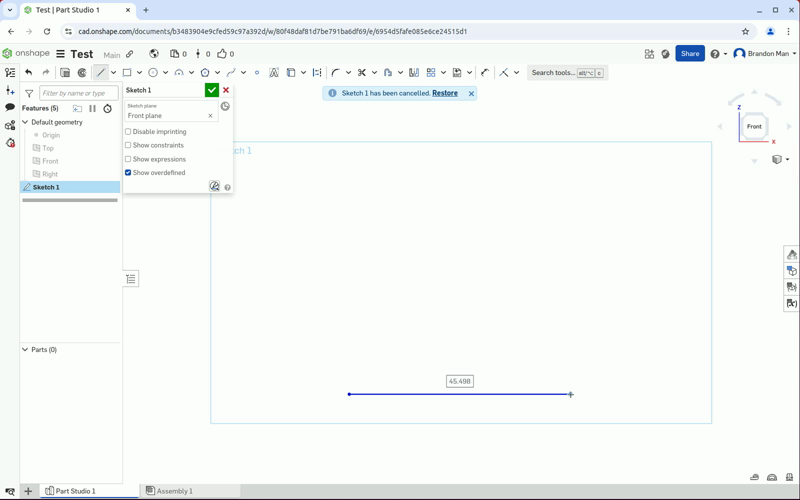
mouse_move(570, 172)
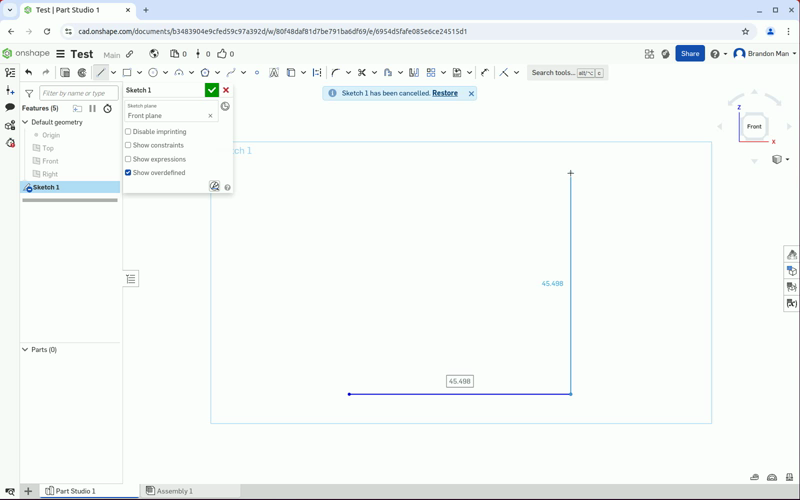
click(570, 172)
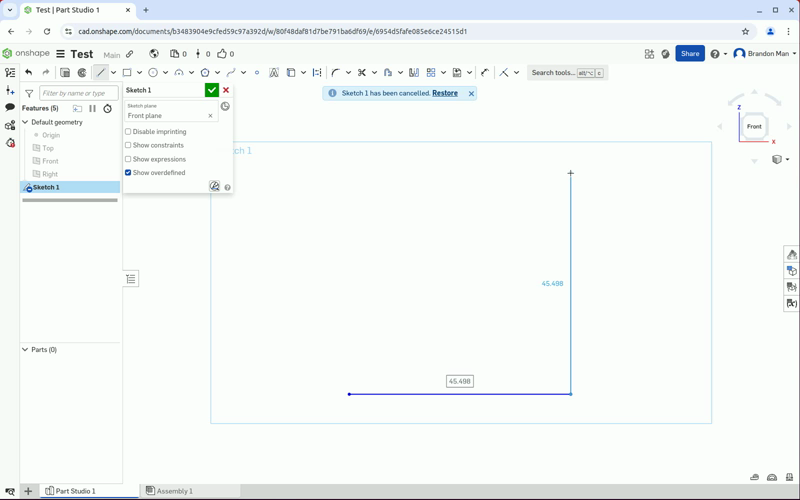
key_up(shift)
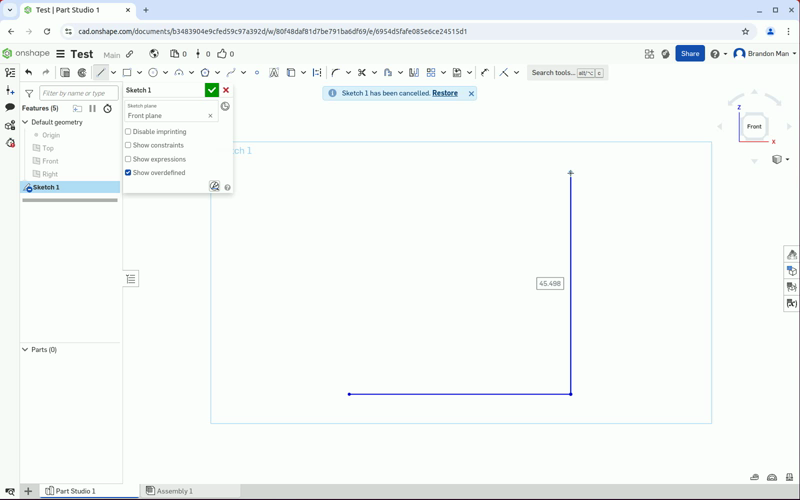
key_down(shift)
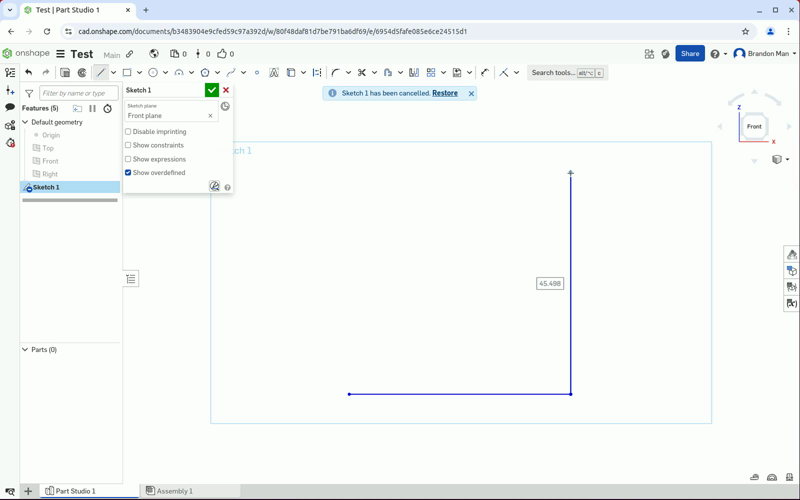
mouse_move(349, 172)
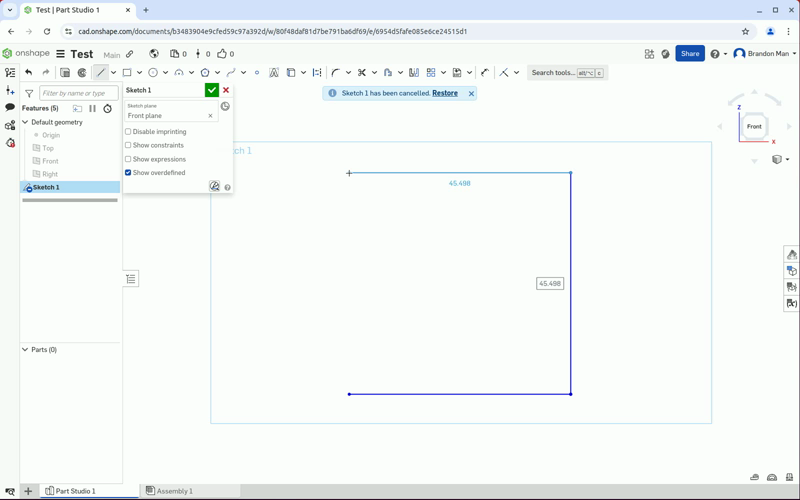
click(349, 172)
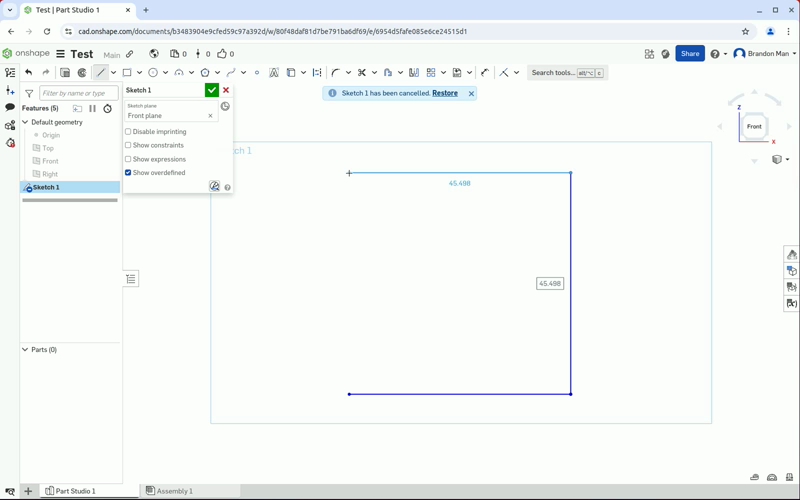
key_up(shift)
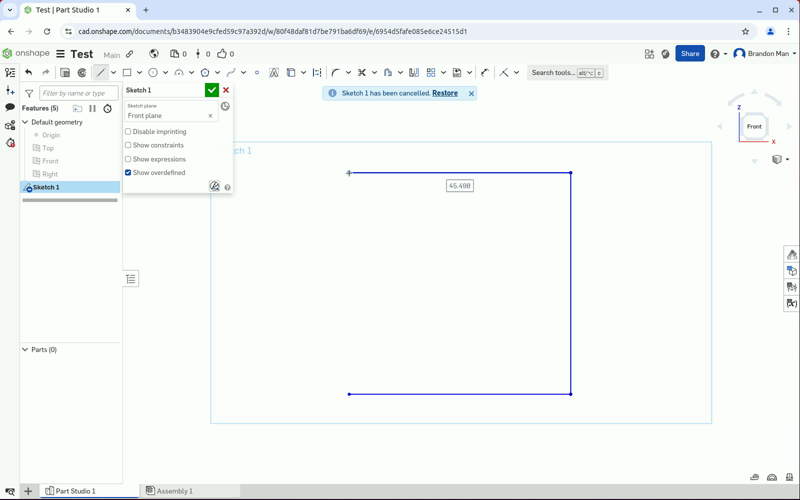
key_down(shift)
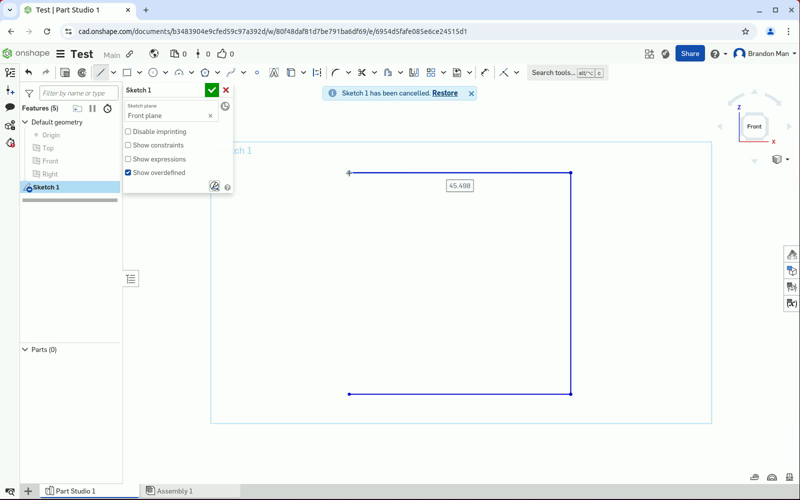
mouse_move(349, 394)
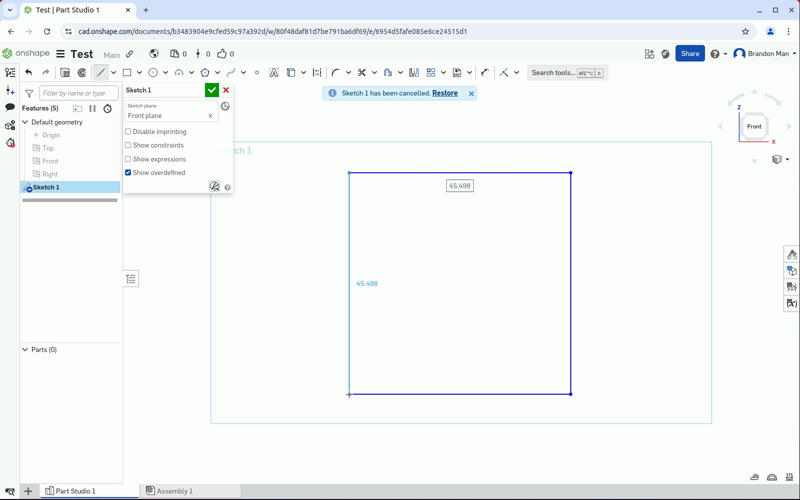
key_up(shift)
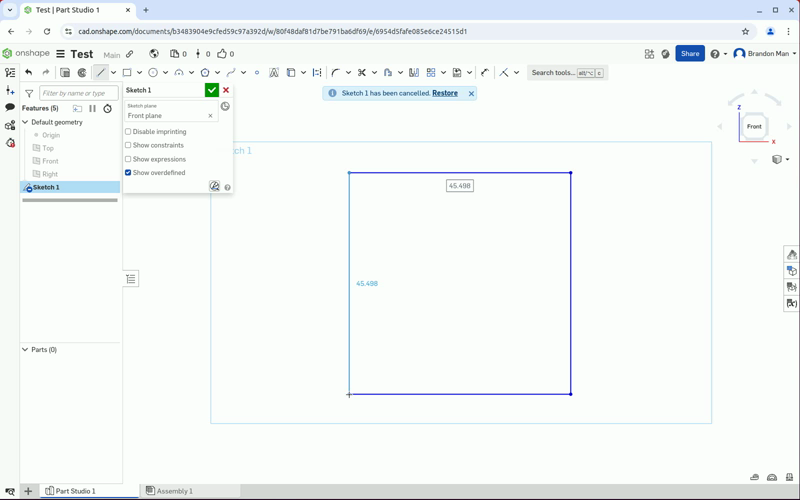
click(349, 394)
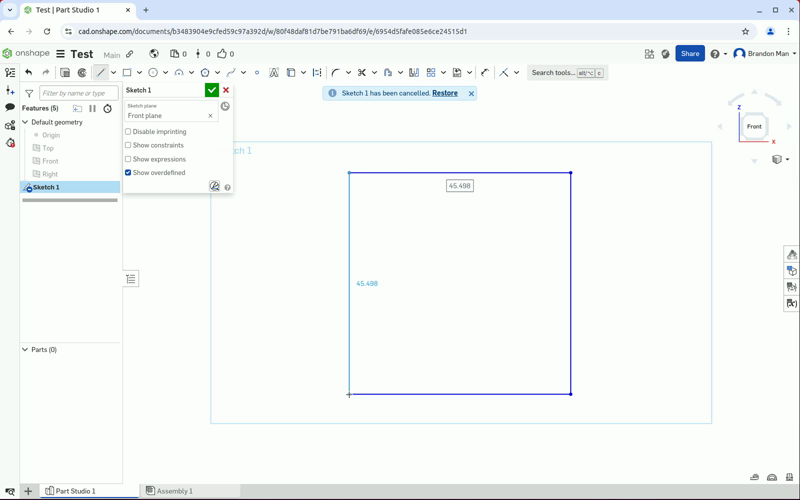
key(esc)
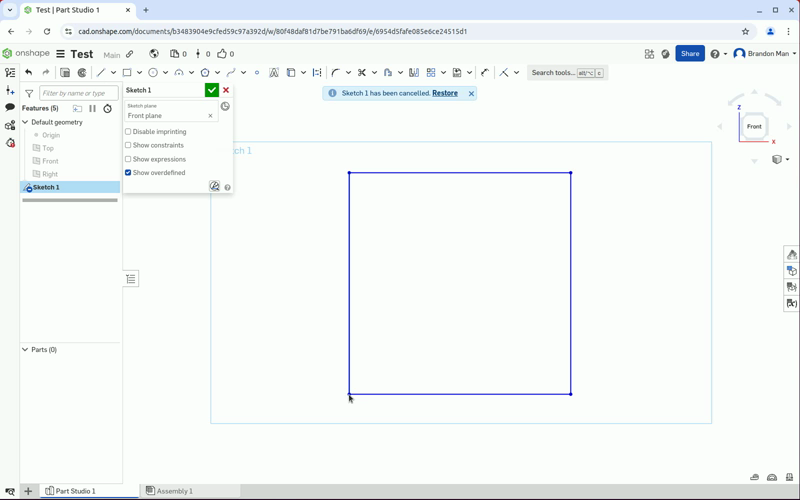
mouse_move(535, 252)
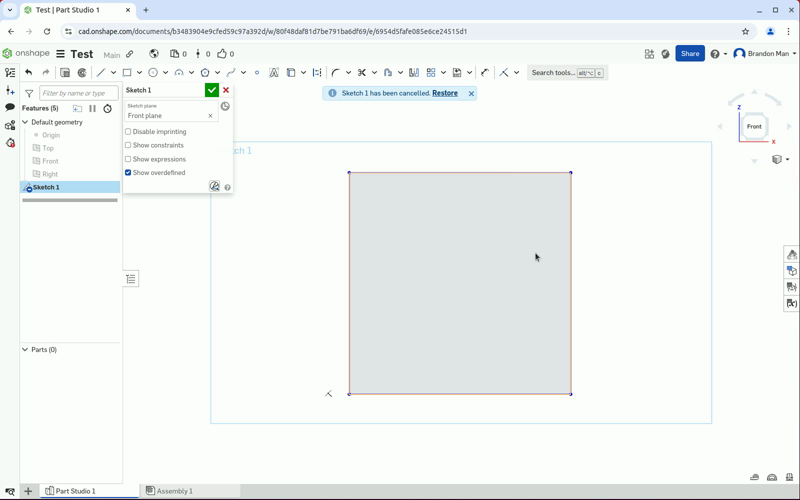
click(535, 252)
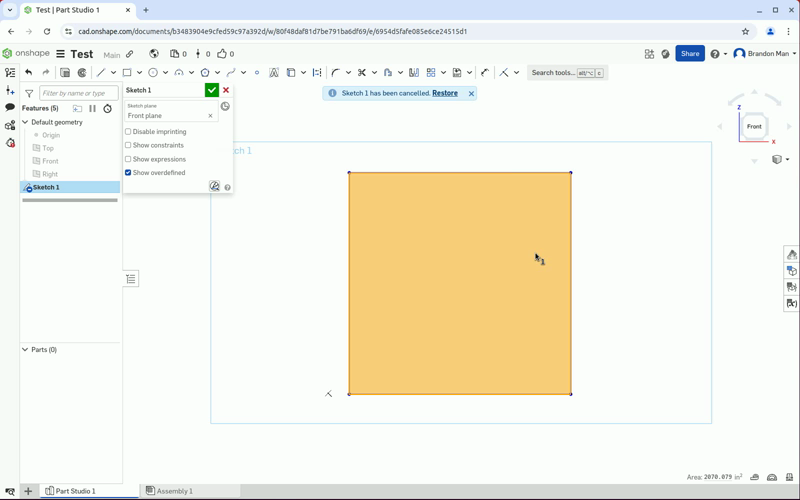
mouse_move(73, 352)
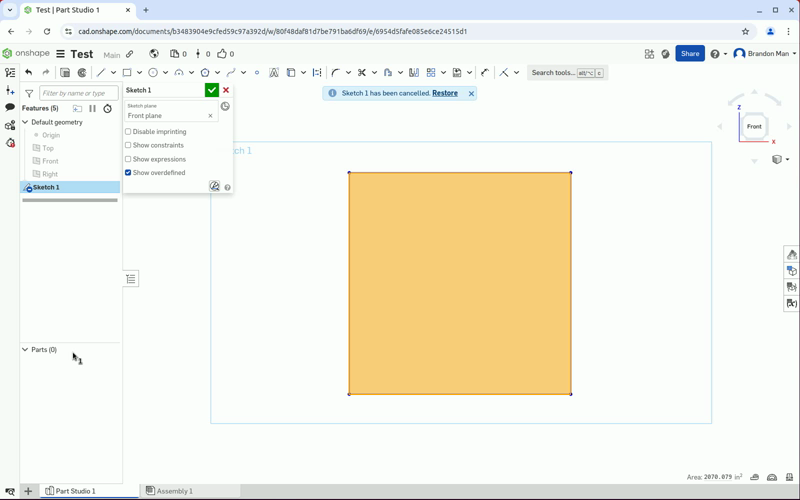
key(shift+y)
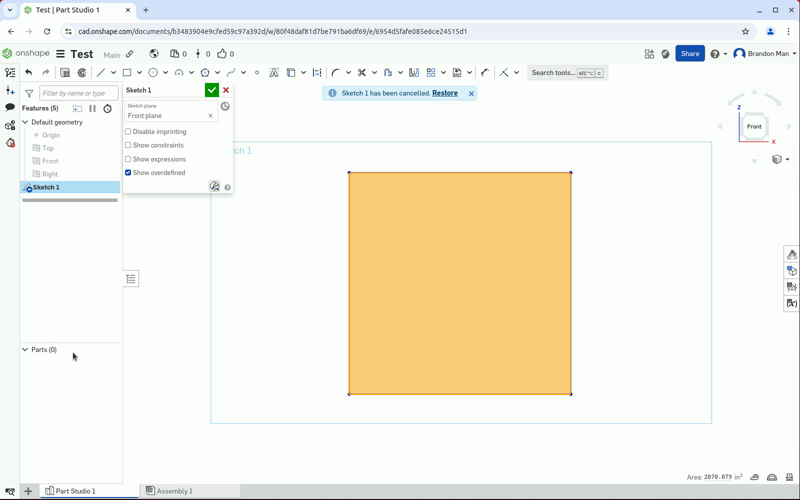
key(shift+e)
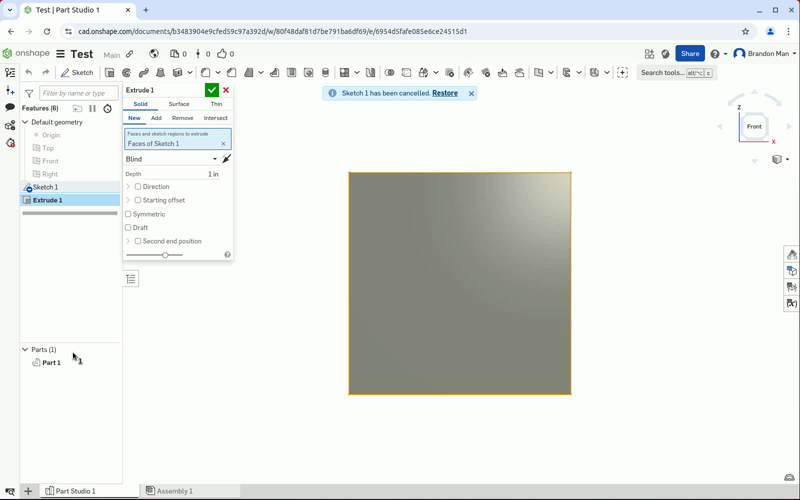
mouse_move(143, 106)
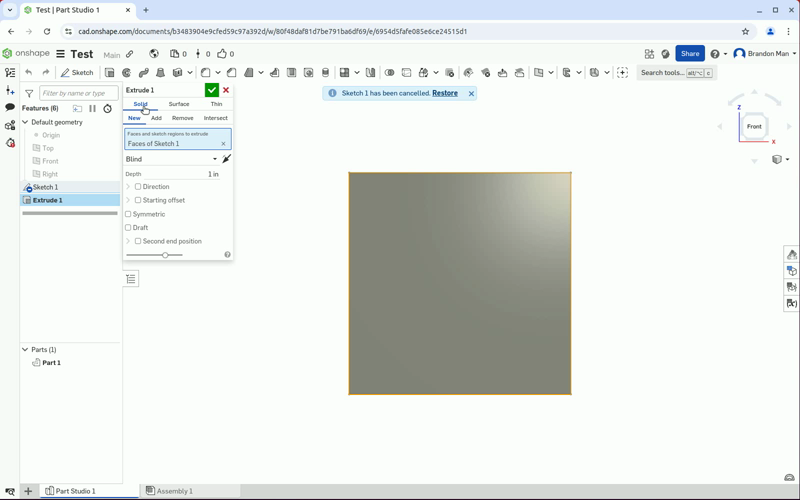
click(143, 106)
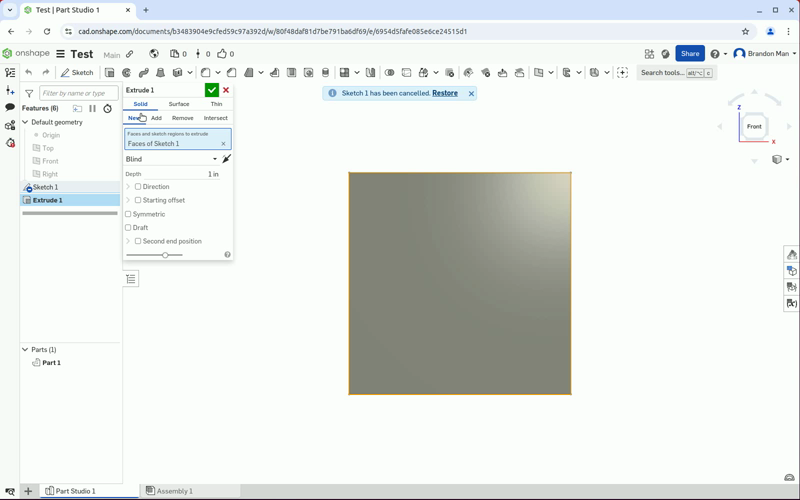
mouse_move(137, 120)
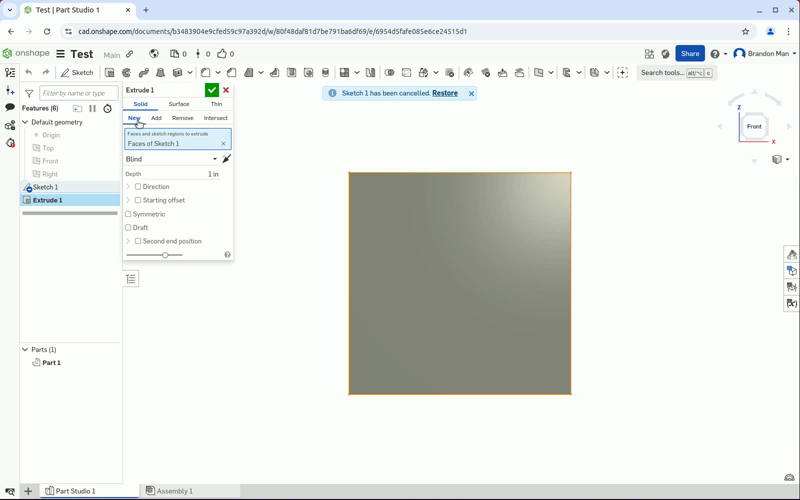
click(137, 120)
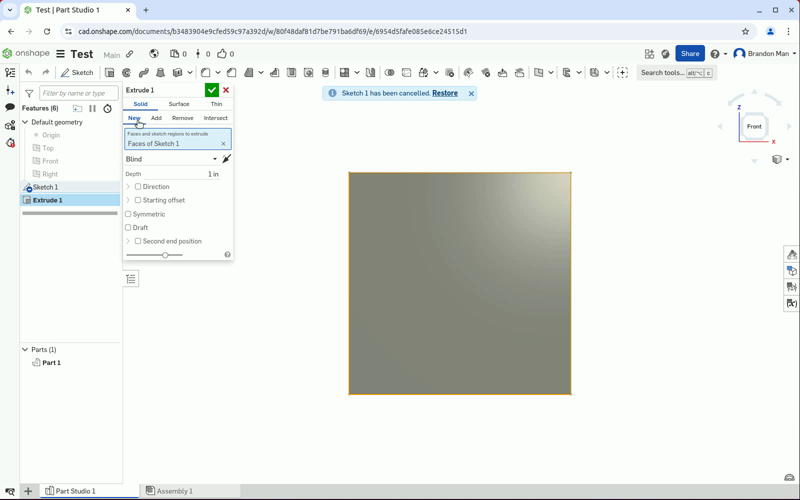
key(tab, 4)
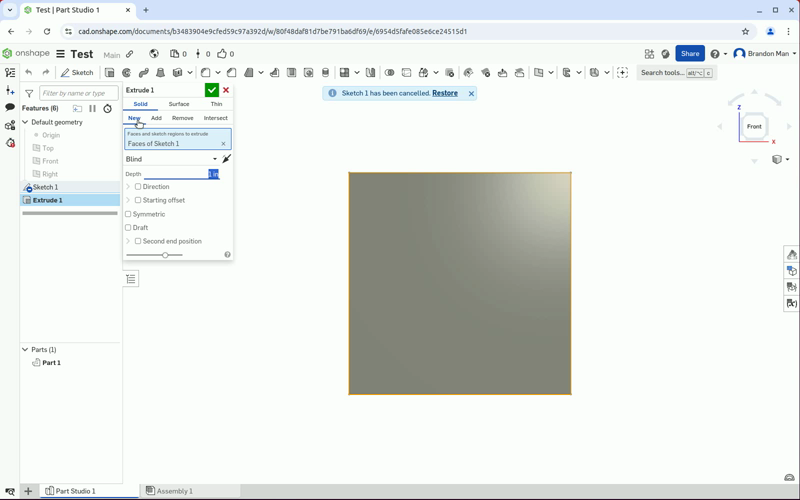
text(2.648)
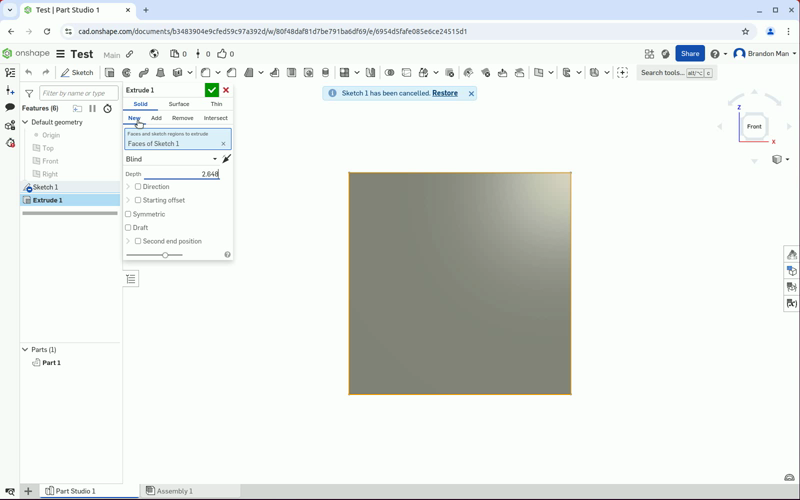
key(enter)
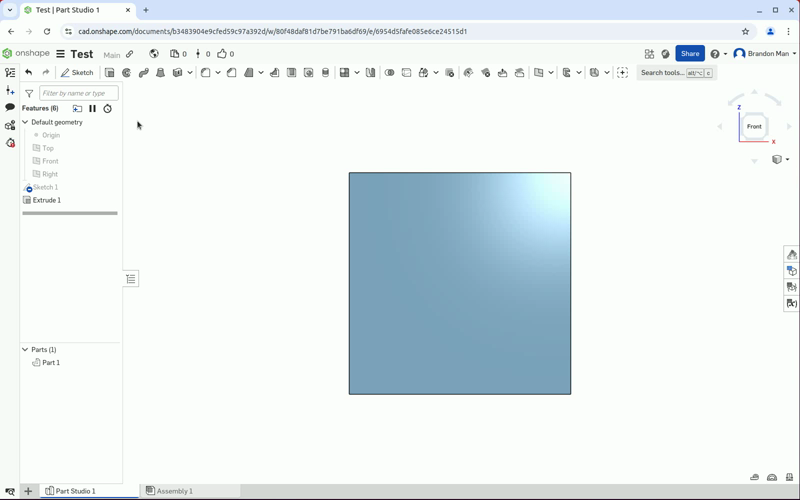
key(shift+h)
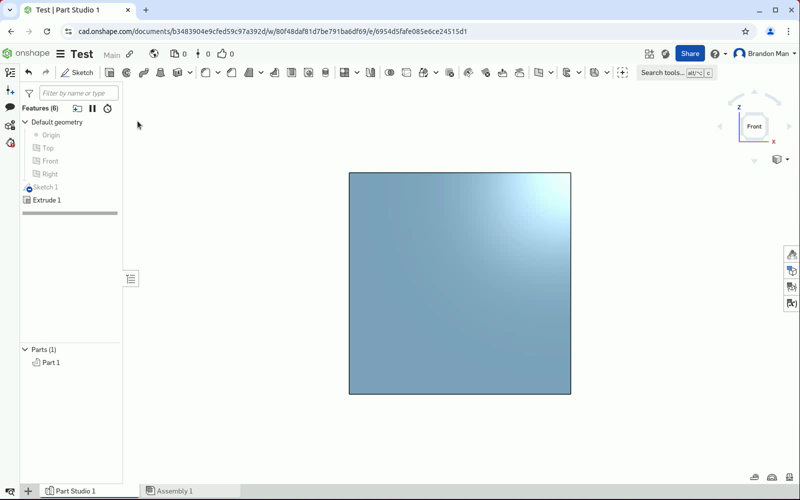
key(shift+h)
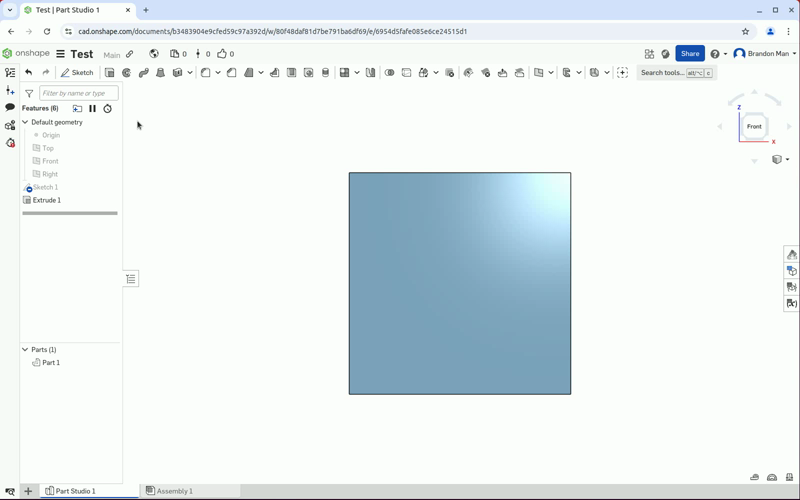
mouse_move(73, 189)
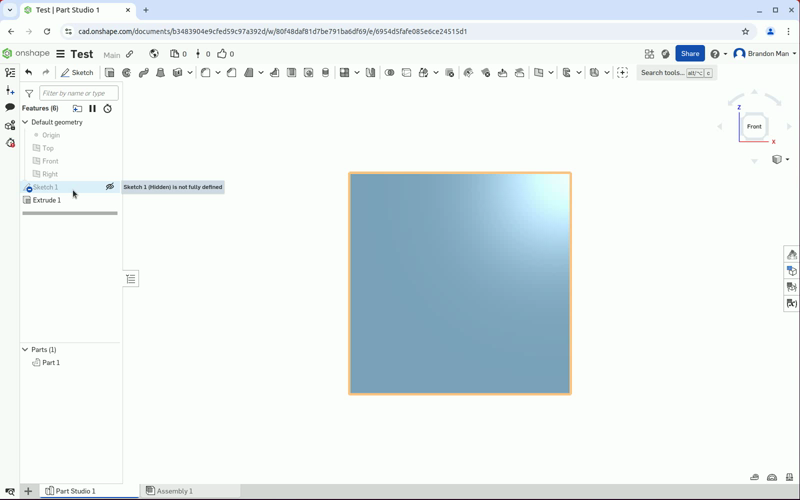
click(73, 189)
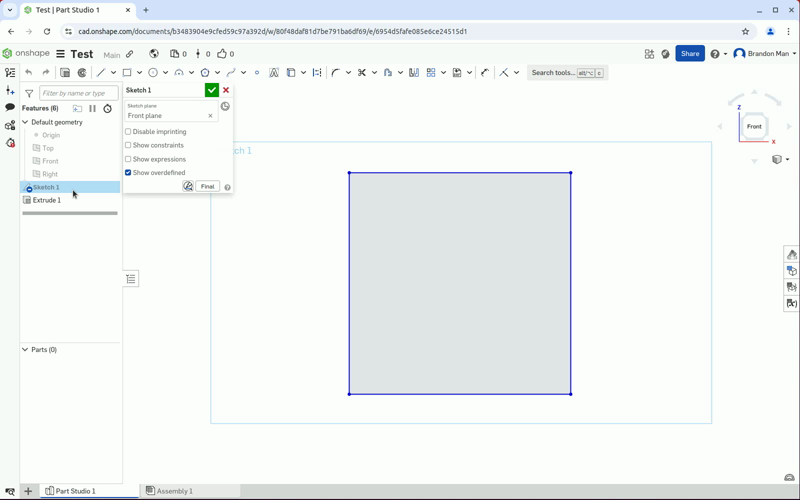
mouse_move(229, 92)
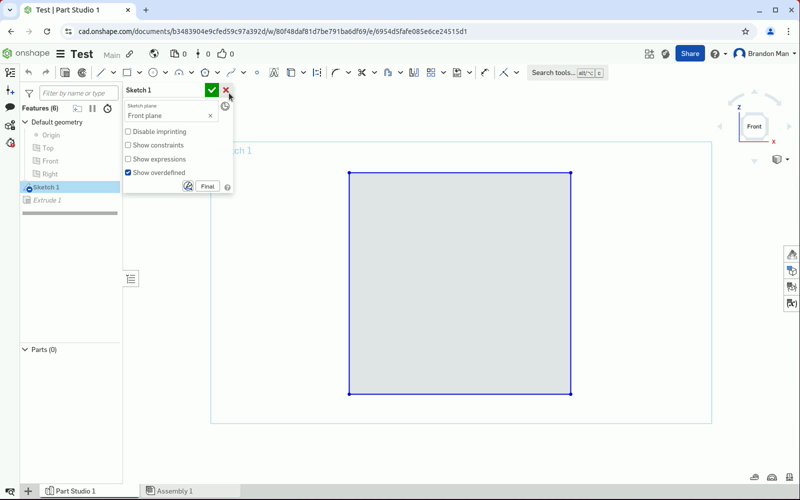
click(229, 92)
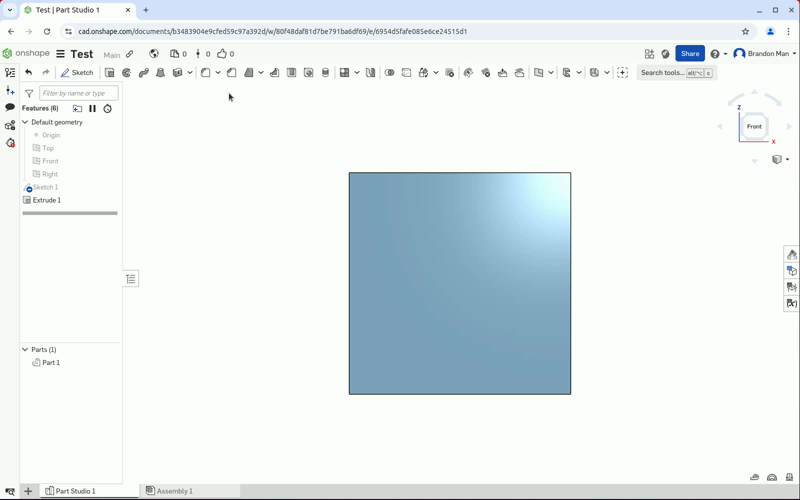
mouse_move(541, 75)
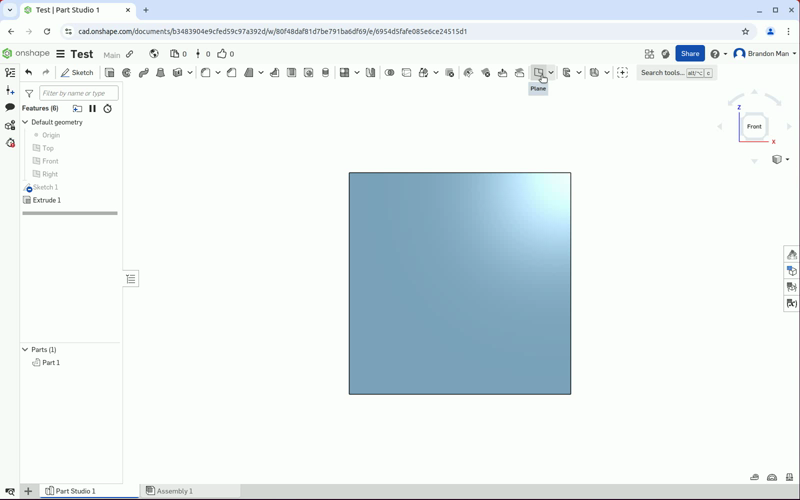
click(541, 75)
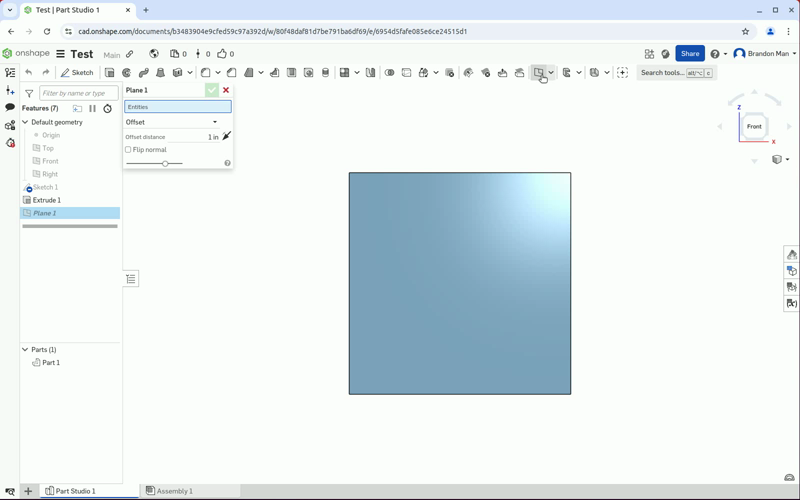
mouse_move(73, 163)
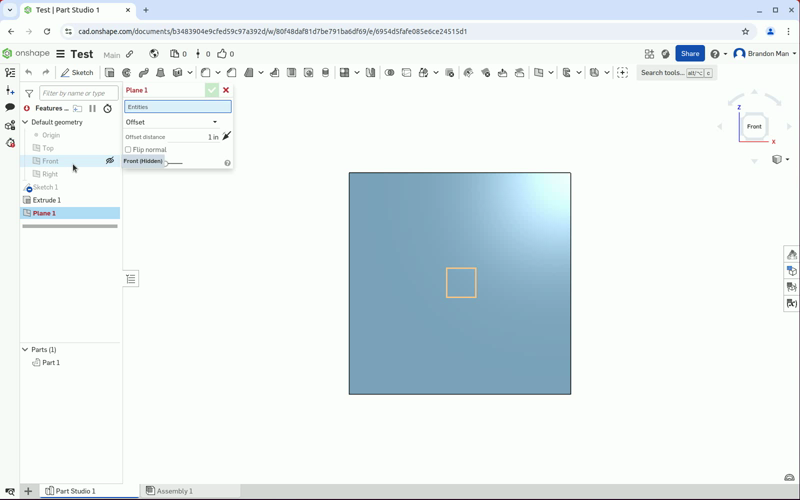
click(73, 163)
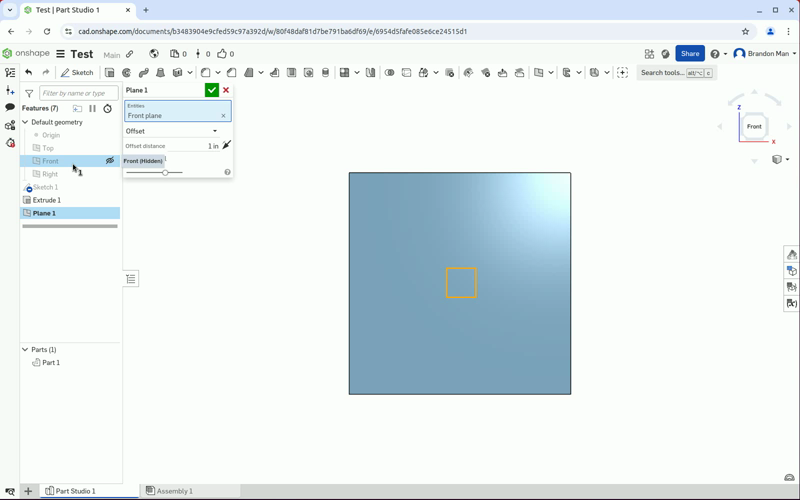
key(tab, 2)
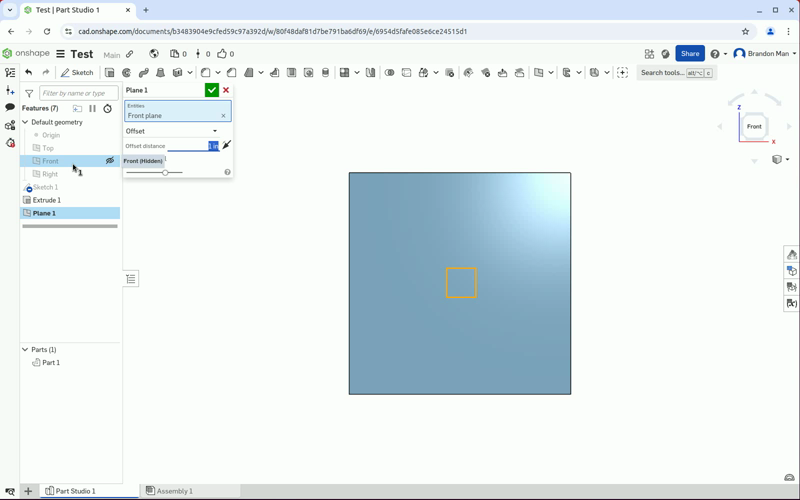
text(2.65)
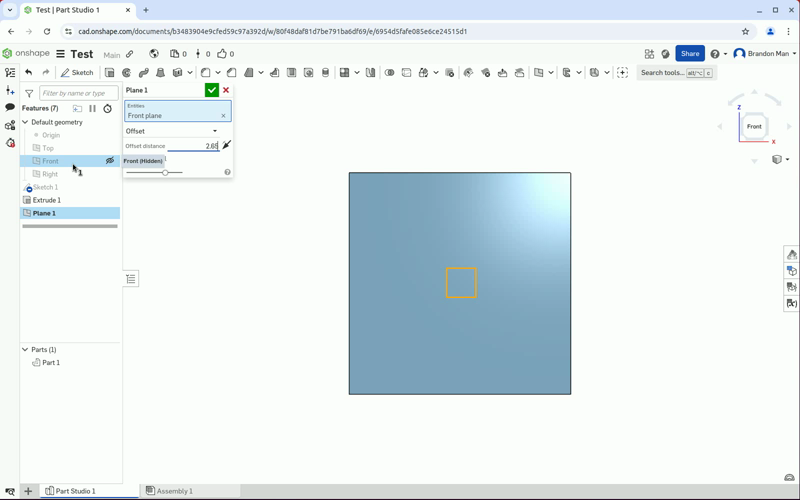
key(enter, 2)
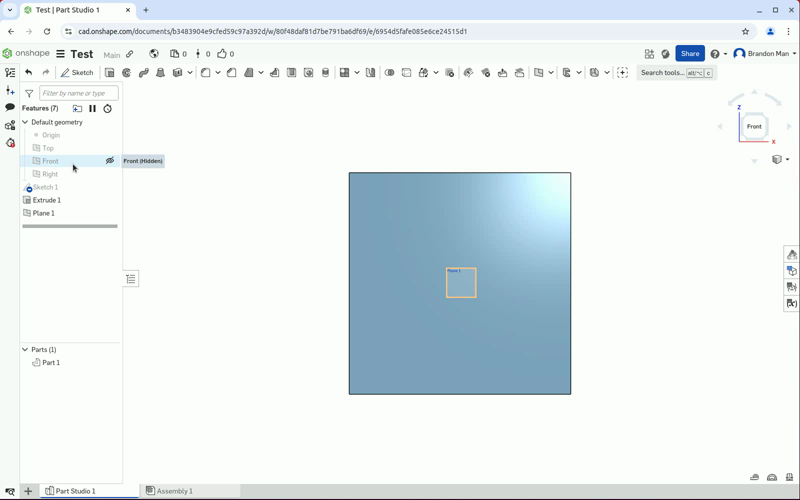
key(shift+s)
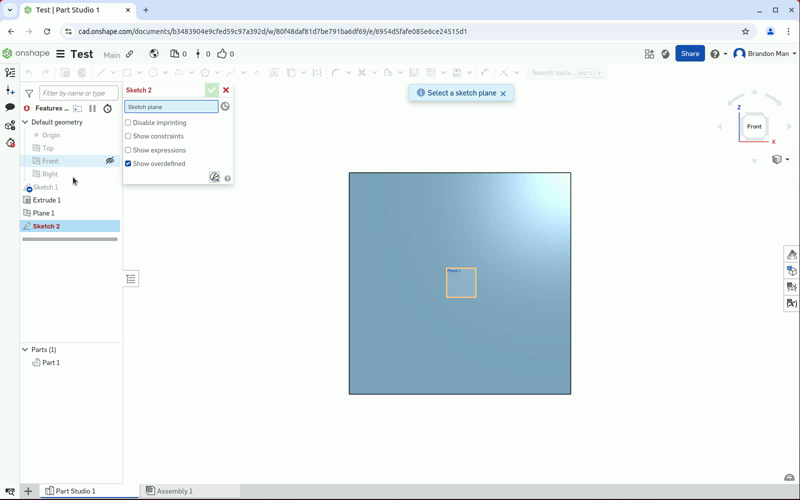
mouse_move(73, 215)
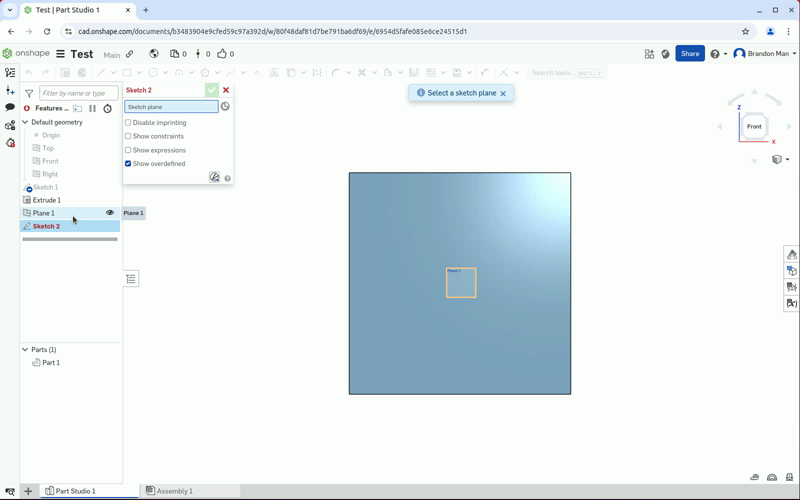
click(73, 215)
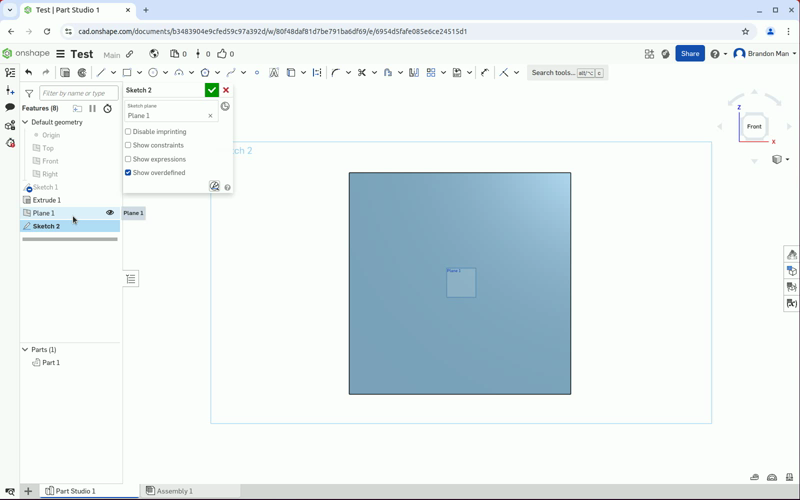
mouse_move(73, 352)
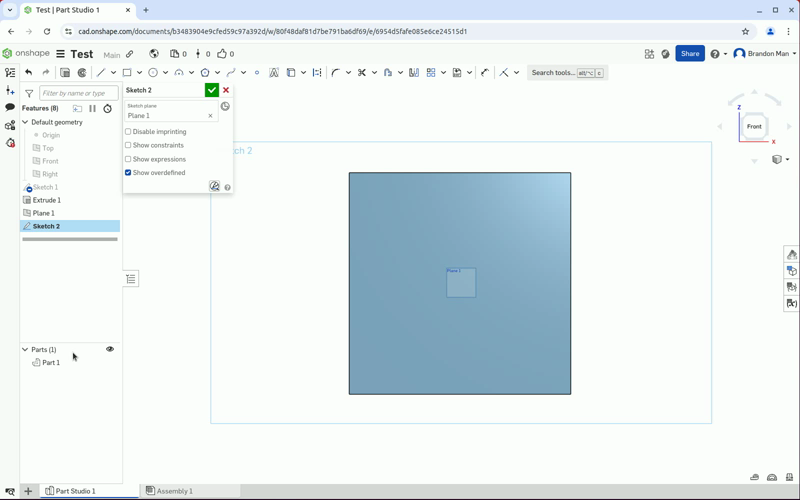
key(y)
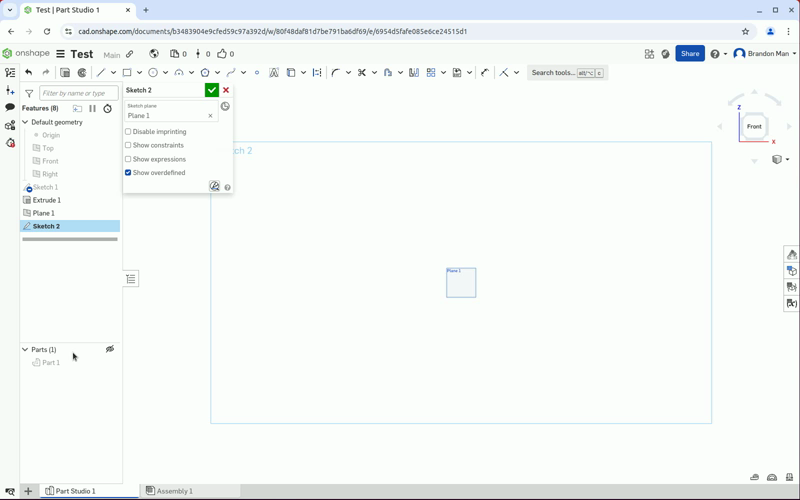
key(l)
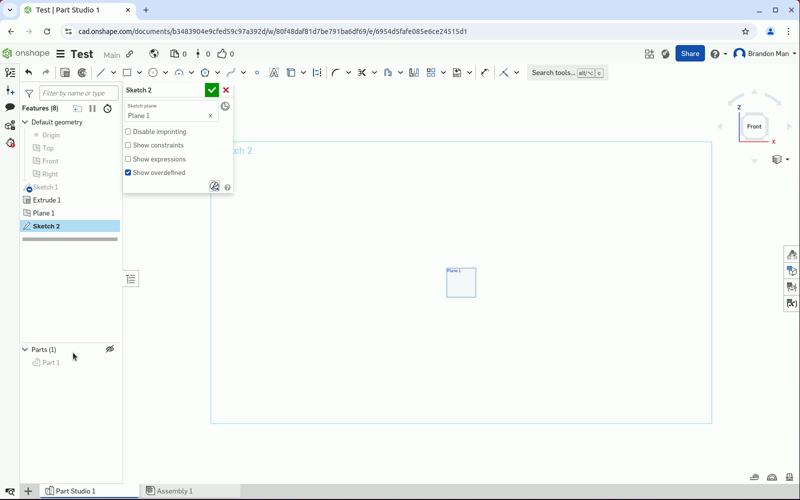
key_down(shift)
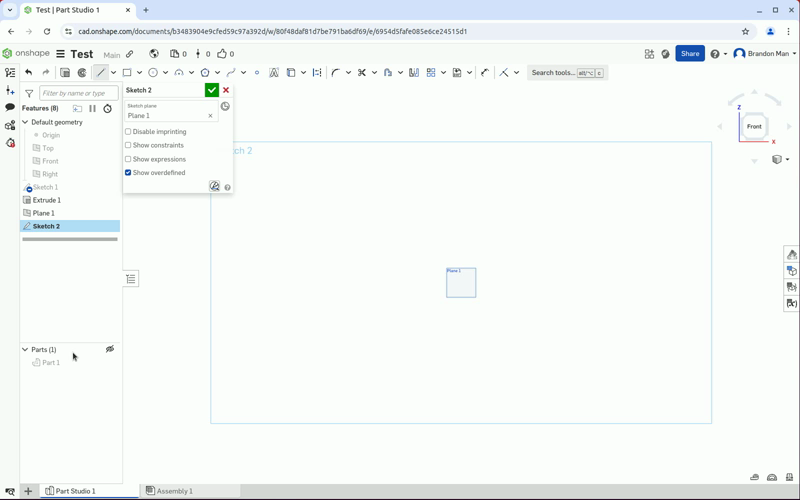
mouse_move(410, 312)
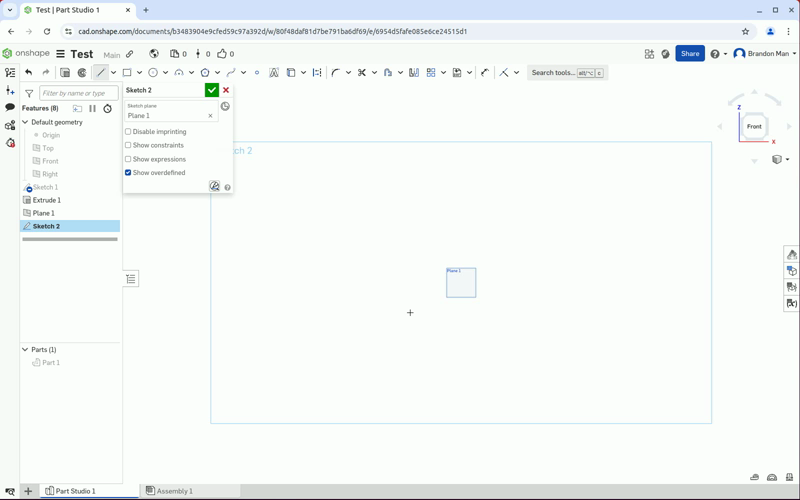
click(410, 312)
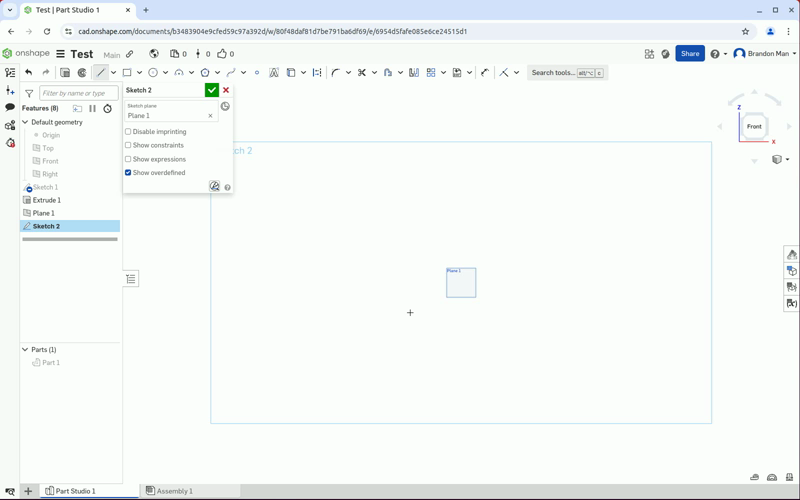
key_up(shift)
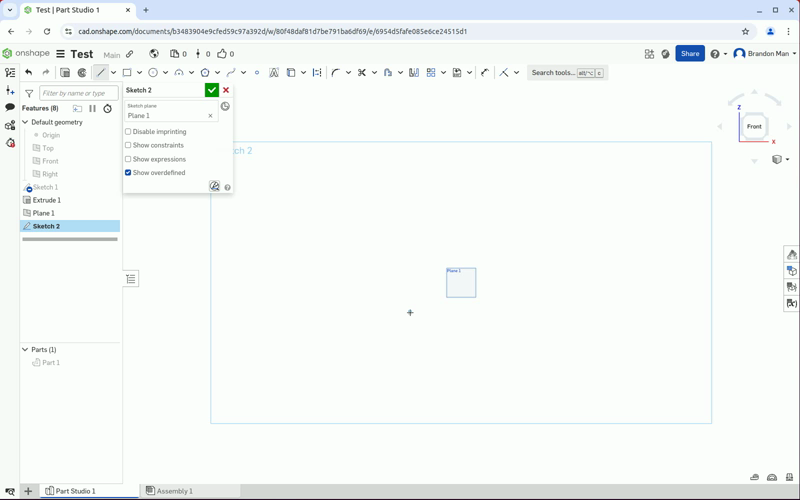
key_down(shift)
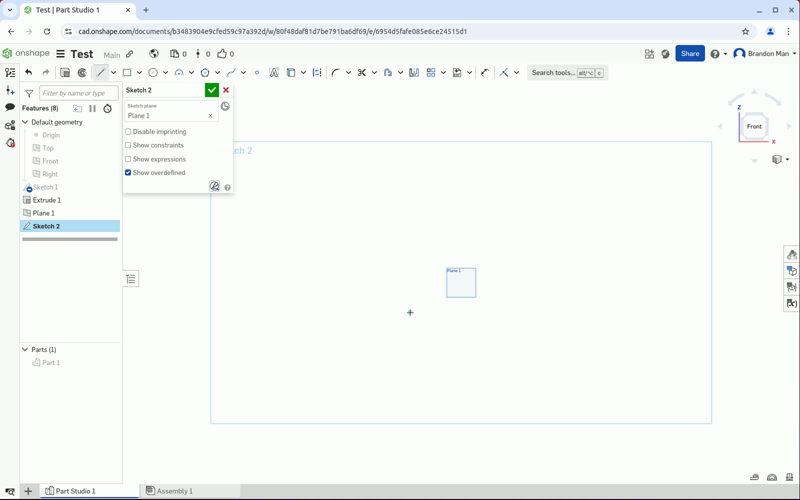
mouse_move(440, 312)
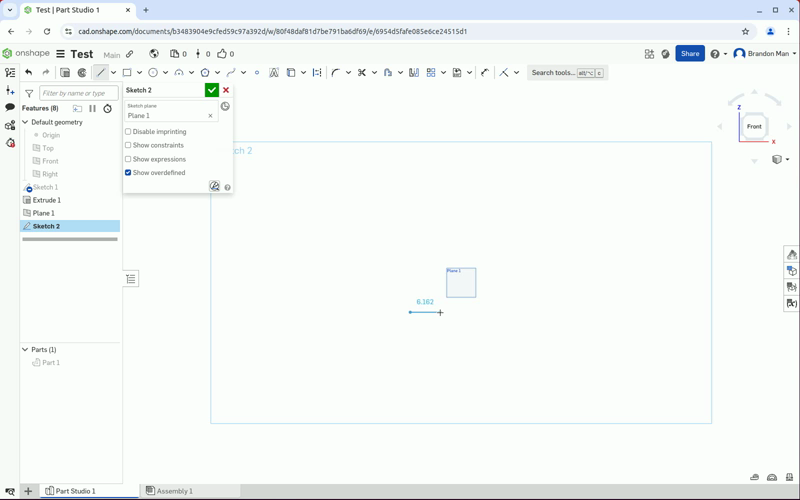
mouse_move(423, 312)
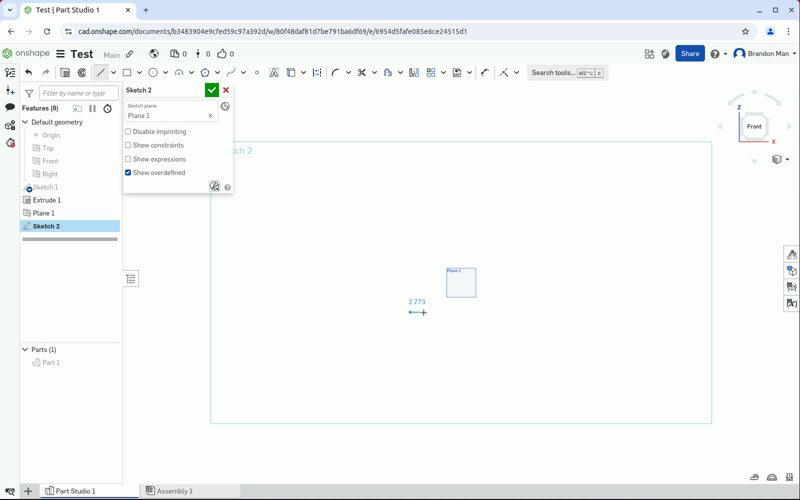
click(423, 312)
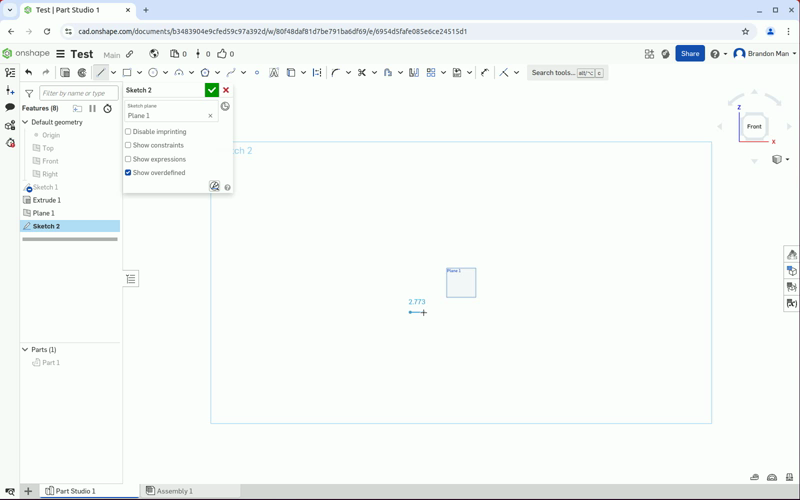
key_up(shift)
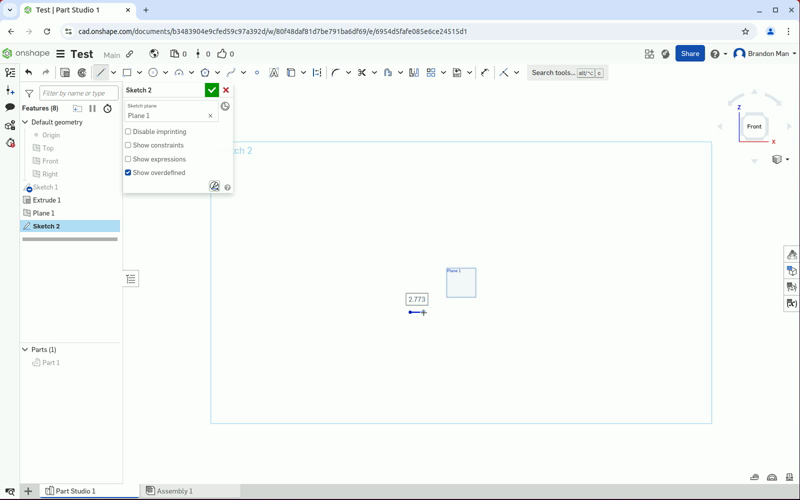
key_down(shift)
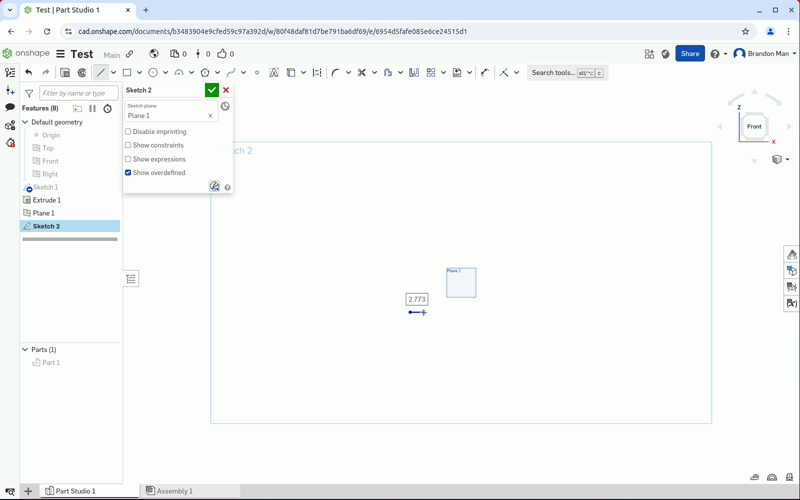
mouse_move(423, 251)
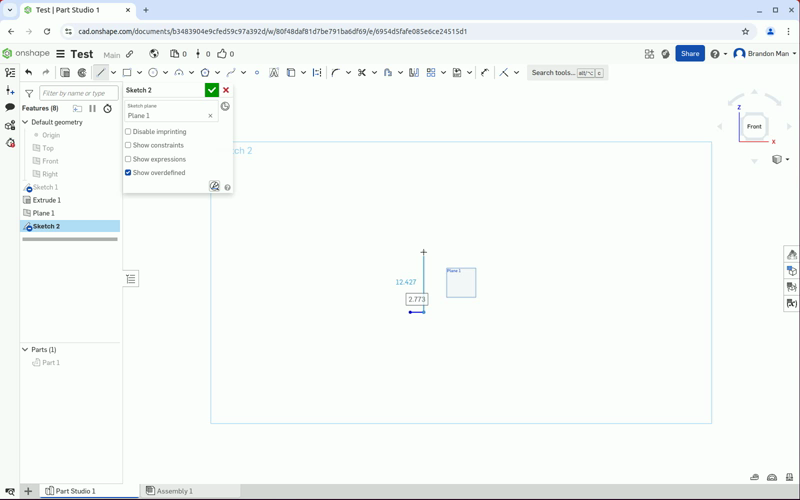
click(423, 251)
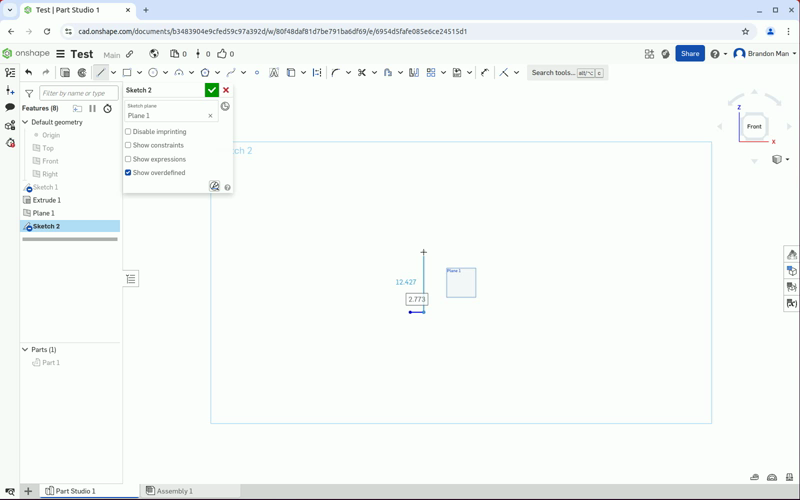
key_up(shift)
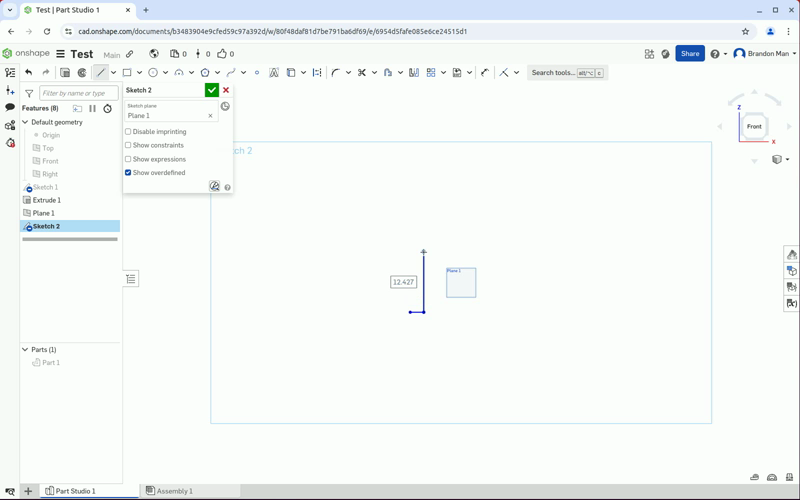
key_down(shift)
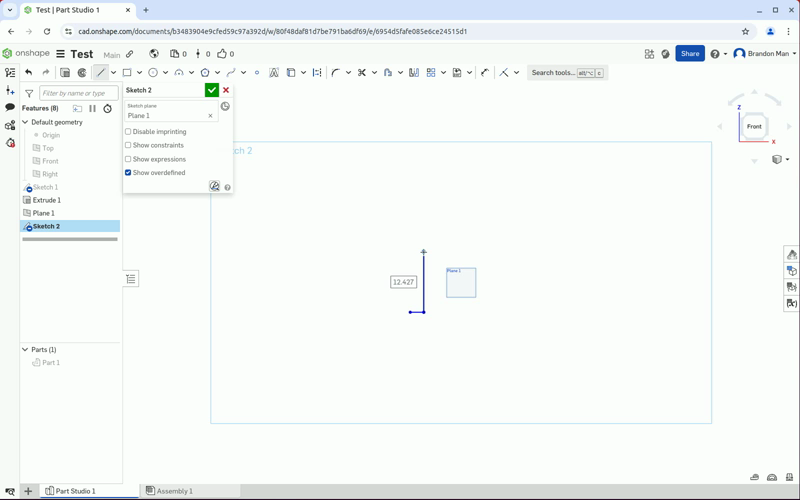
mouse_move(453, 251)
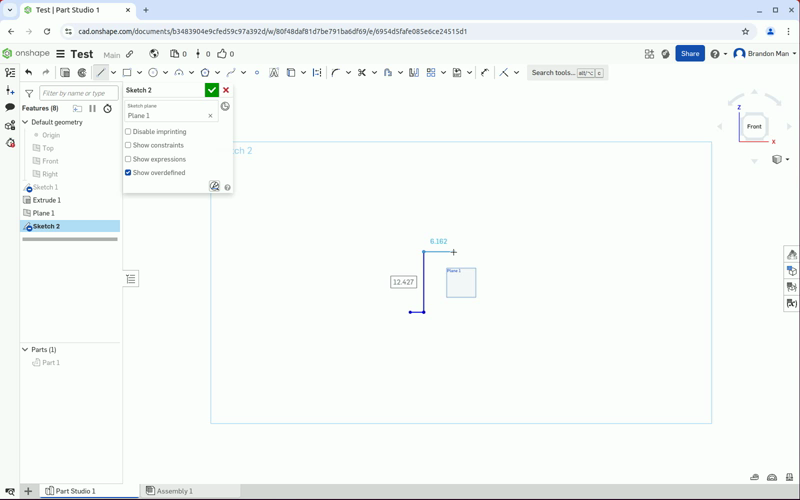
mouse_move(410, 251)
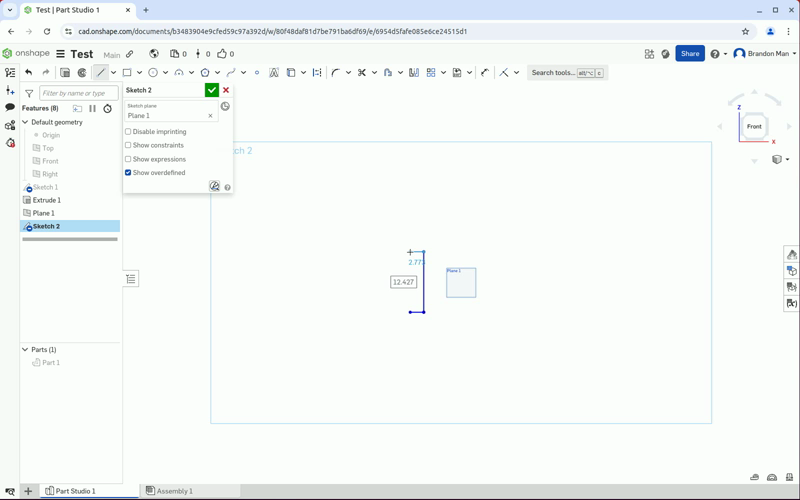
click(410, 251)
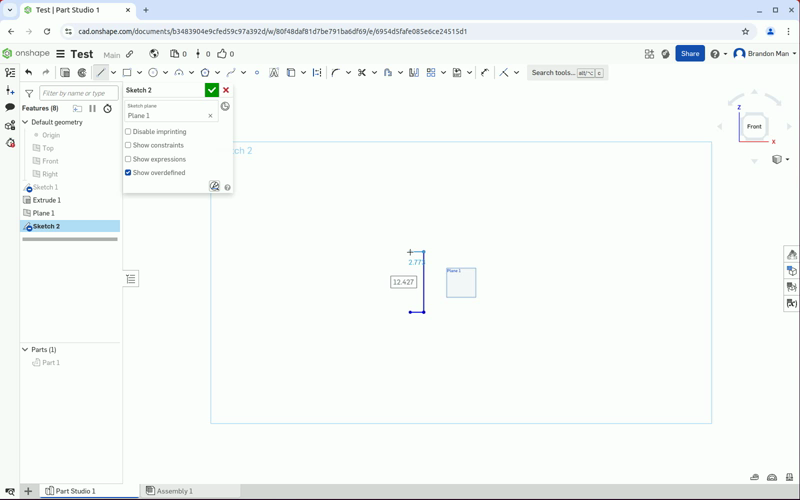
key_up(shift)
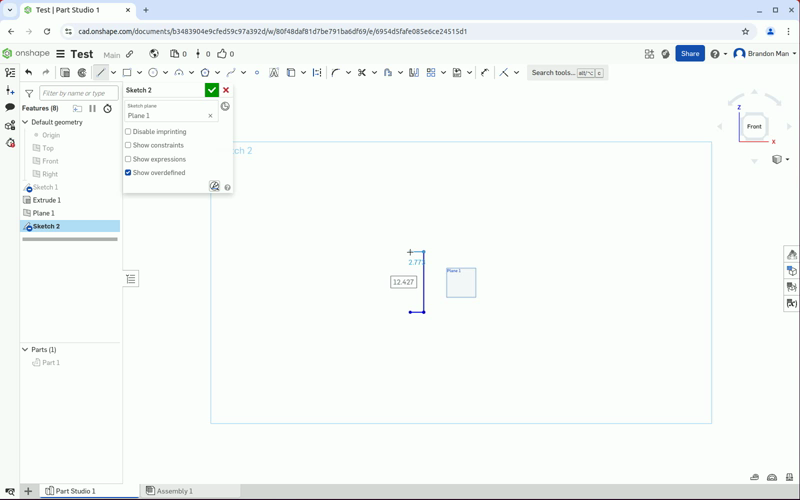
key_down(shift)
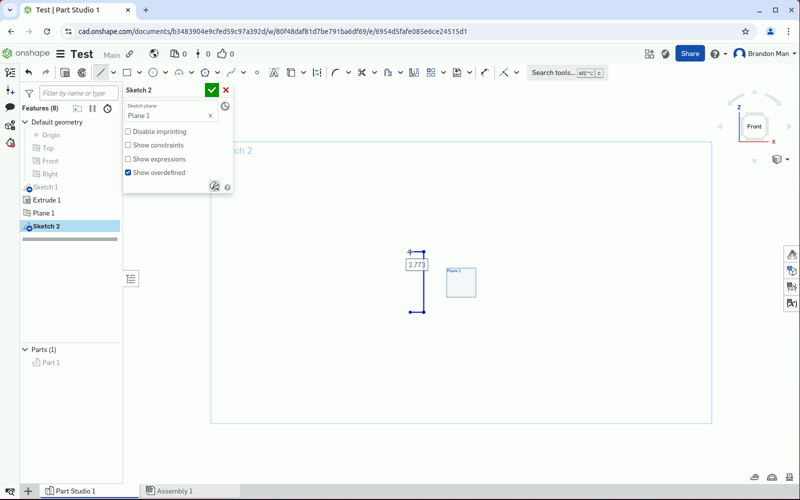
mouse_move(410, 312)
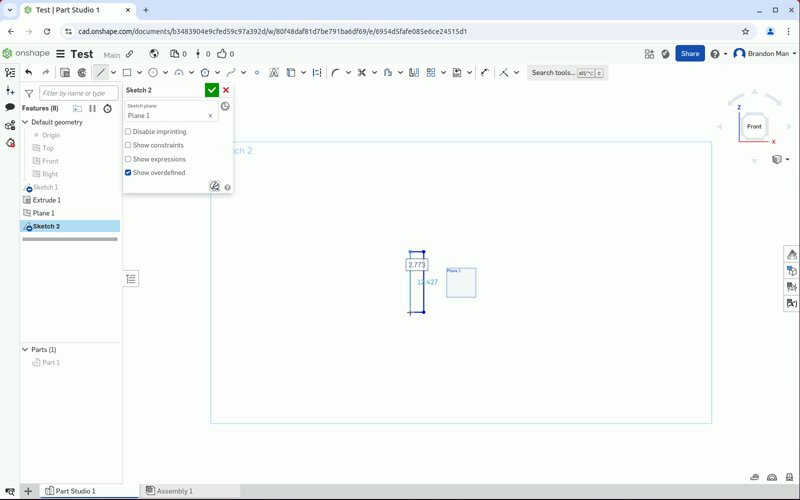
key_up(shift)
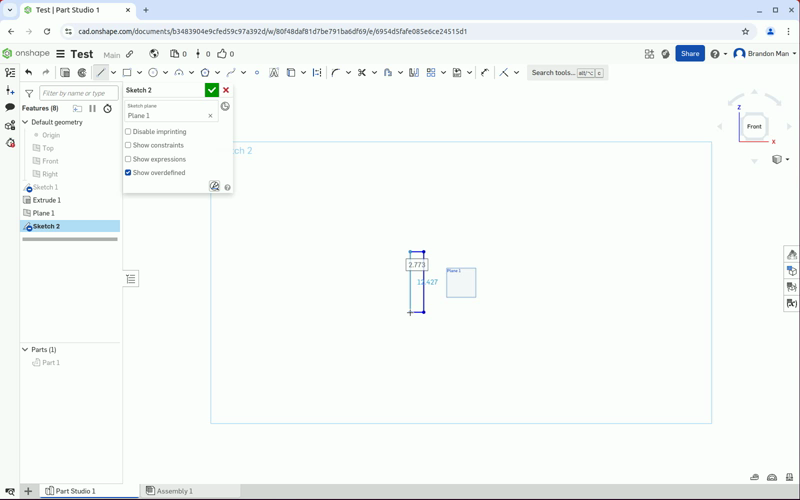
click(410, 312)
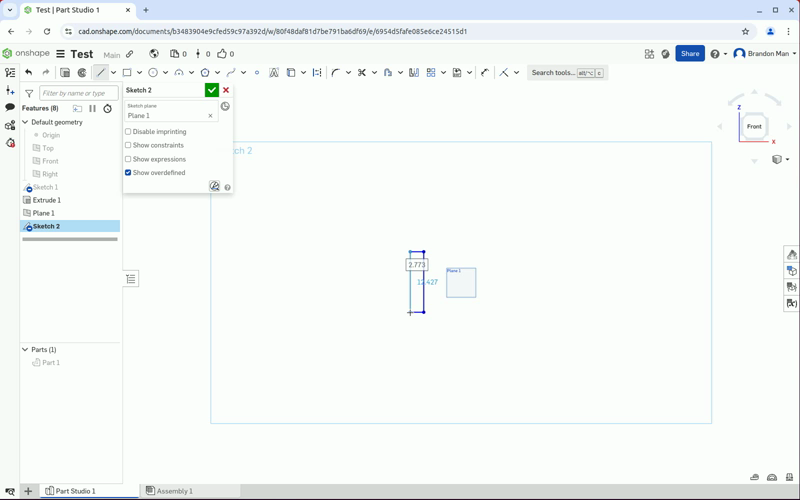
key(esc)
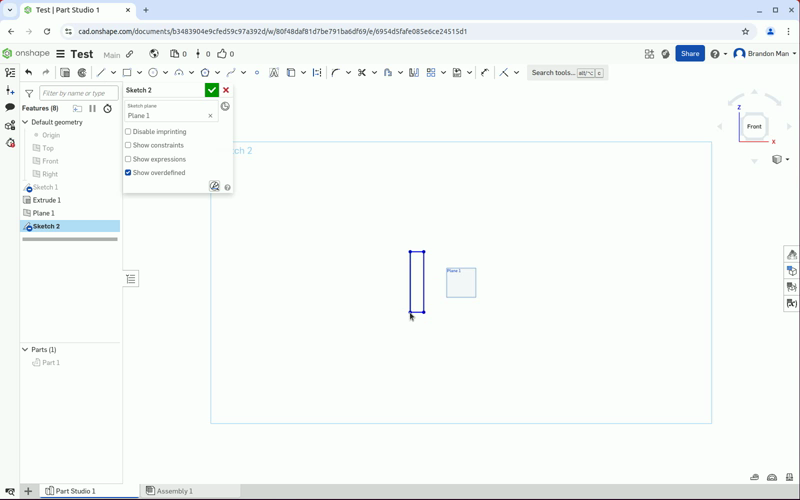
mouse_move(416, 301)
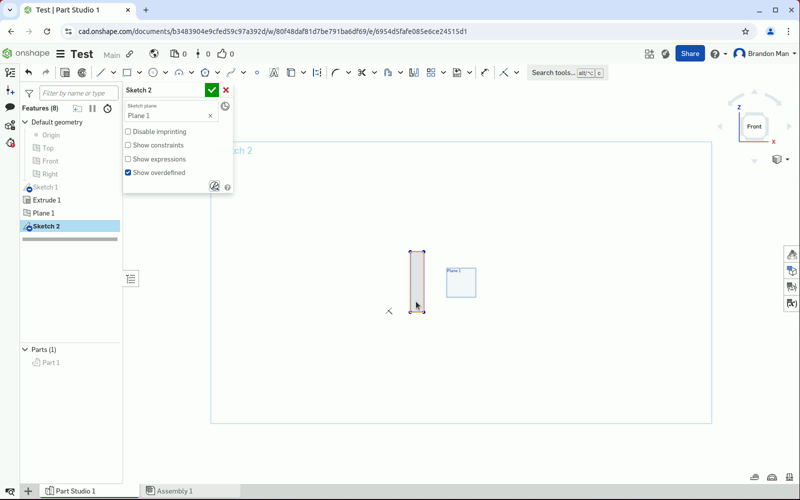
scroll(6)
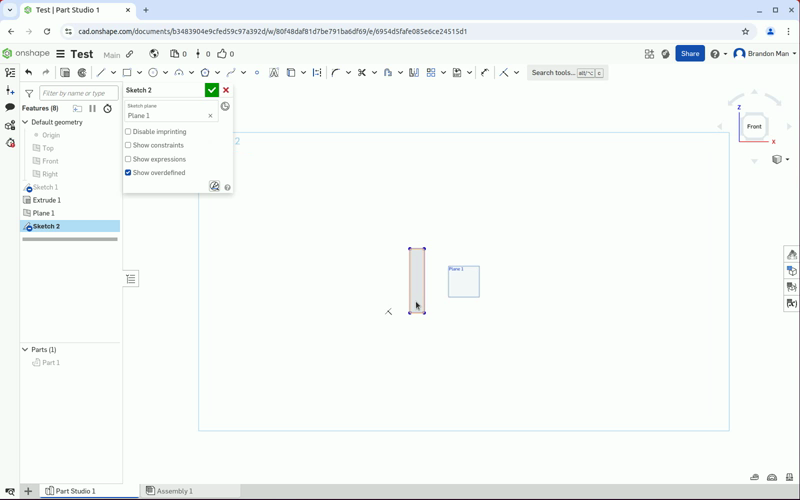
scroll(6)
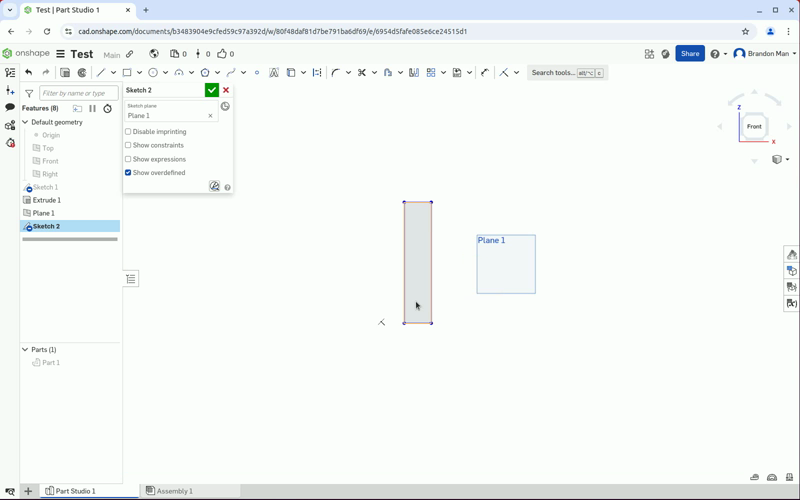
scroll(6)
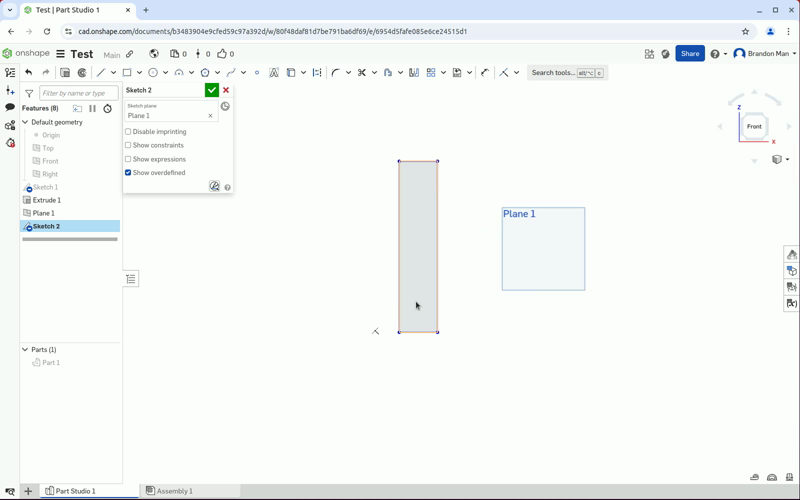
scroll(6)
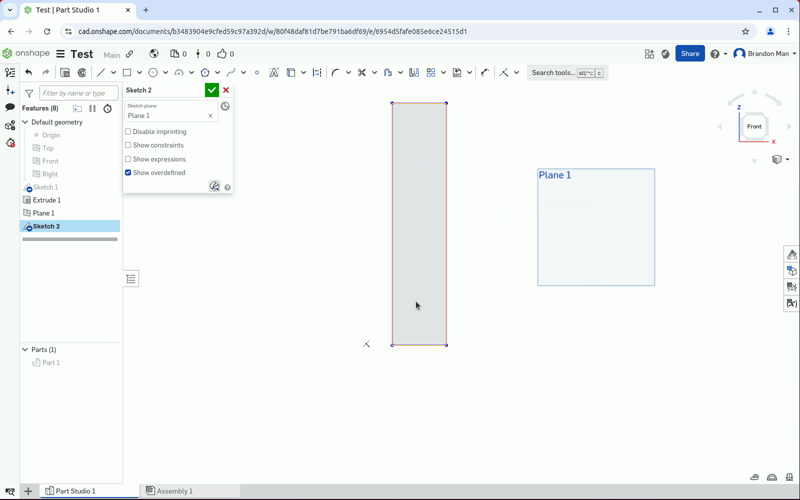
scroll(6)
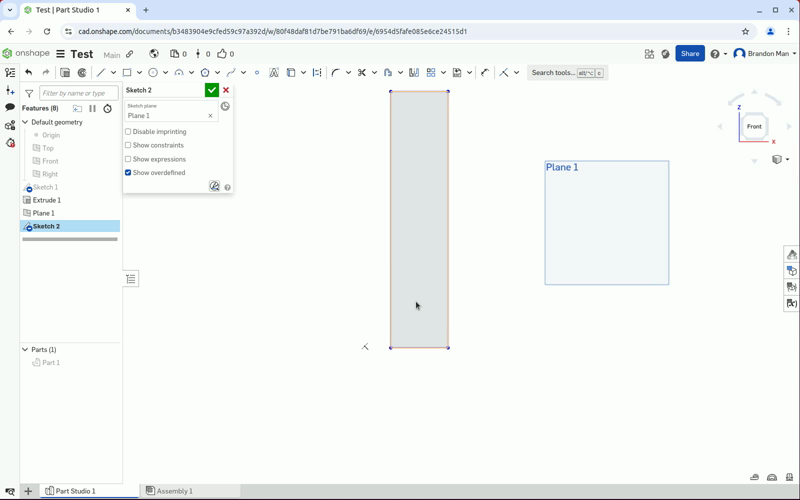
scroll(6)
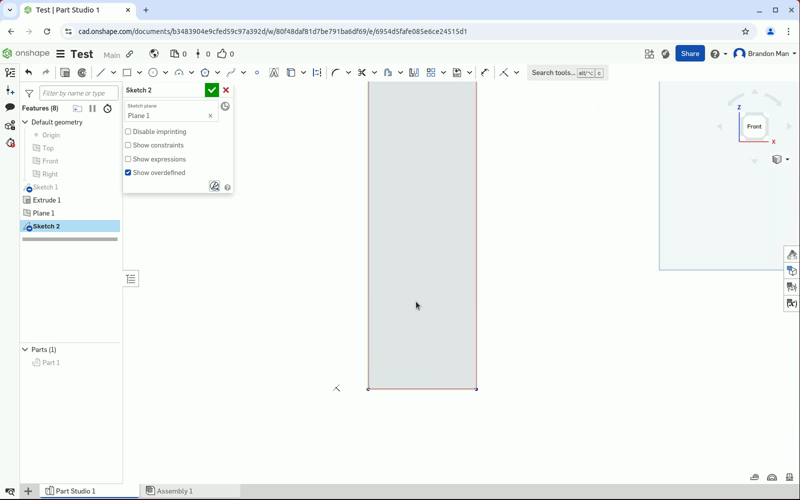
scroll(6)
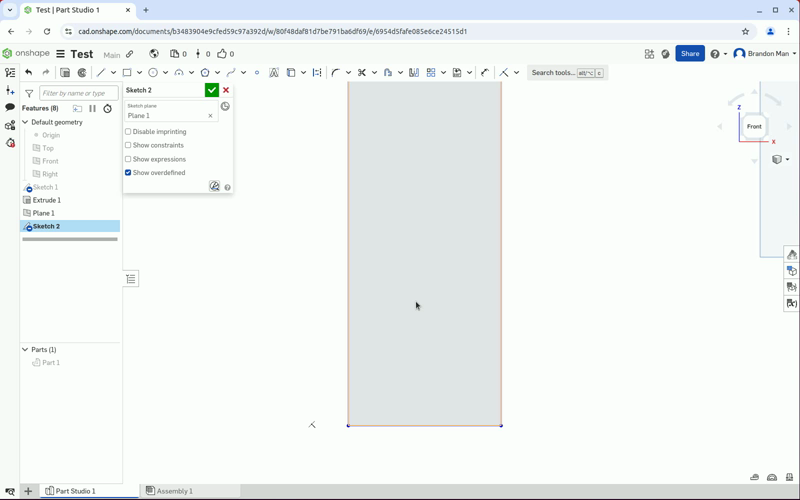
click(416, 301)
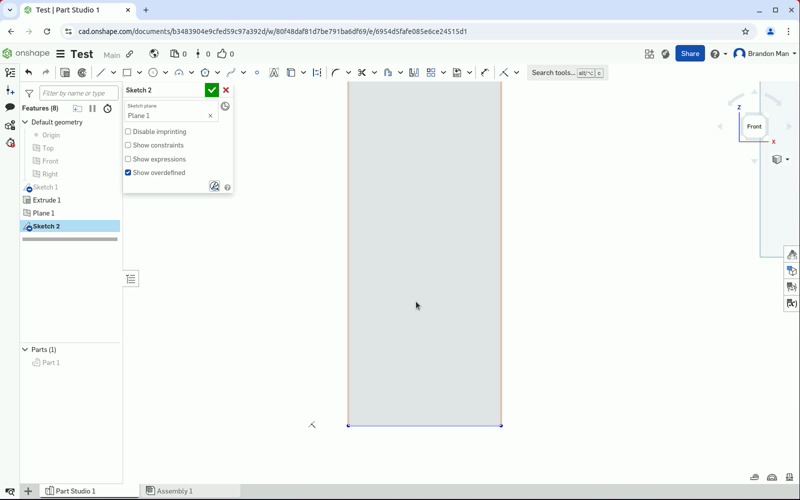
scroll(-6)
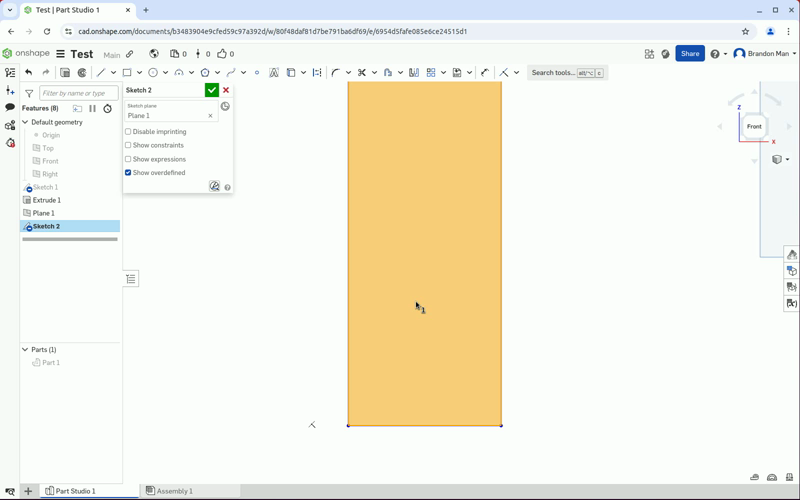
scroll(-6)
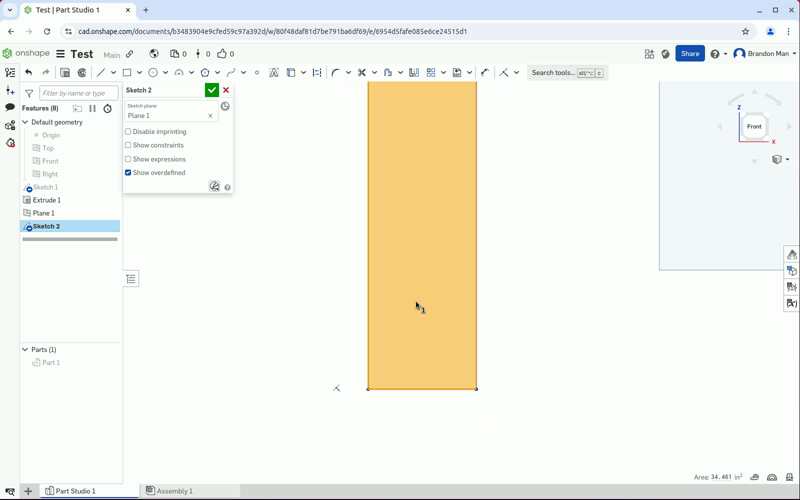
scroll(-6)
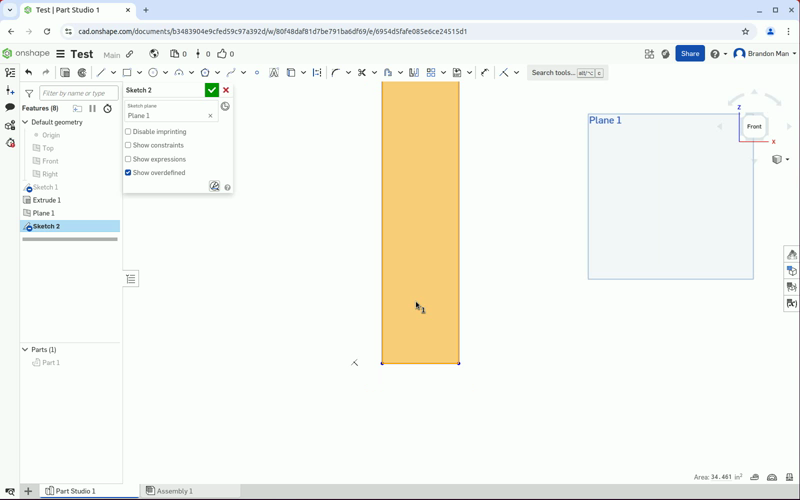
scroll(-6)
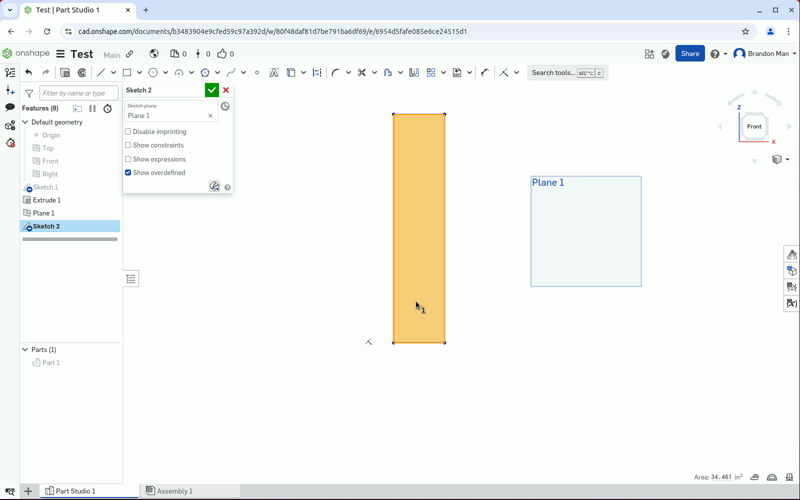
scroll(-6)
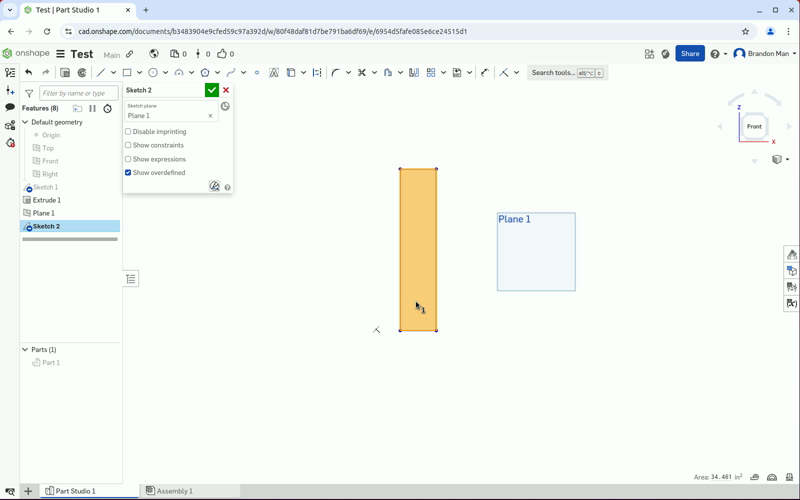
scroll(-6)
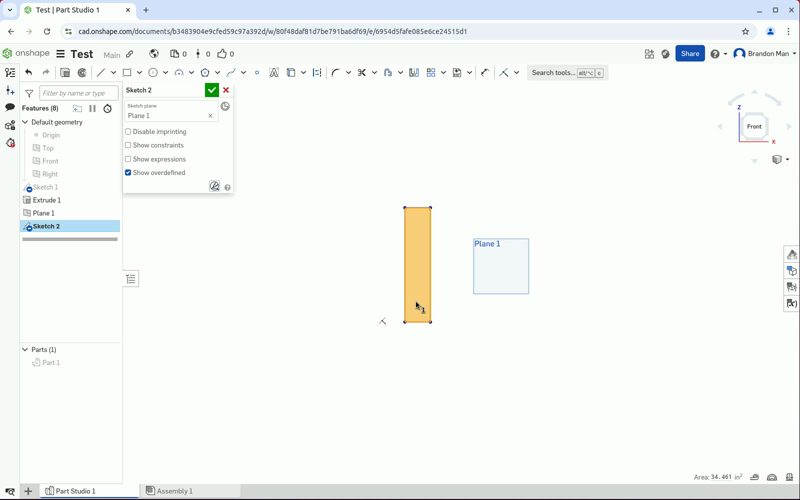
scroll(-6)
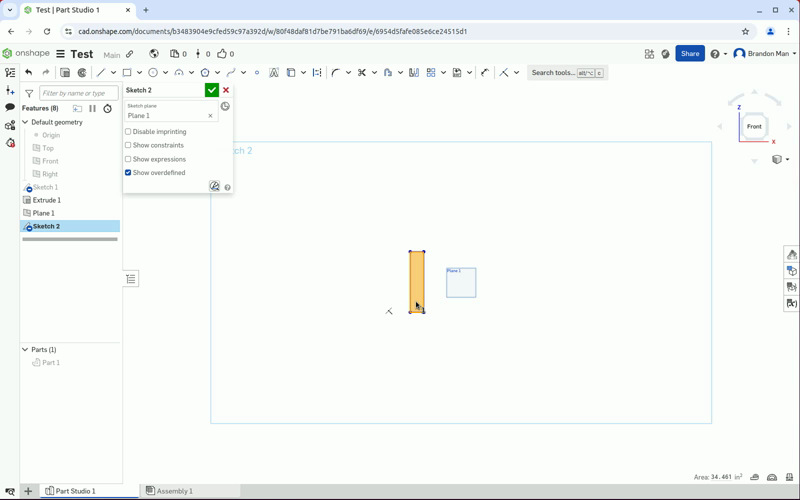
mouse_move(73, 352)
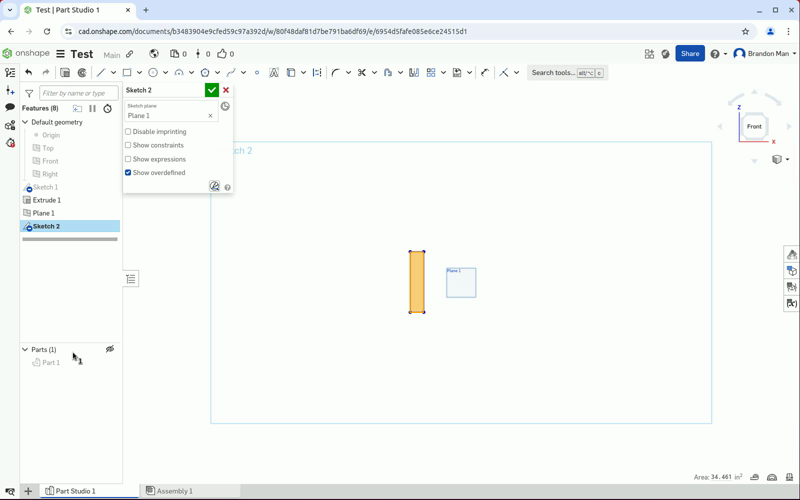
key(shift+y)
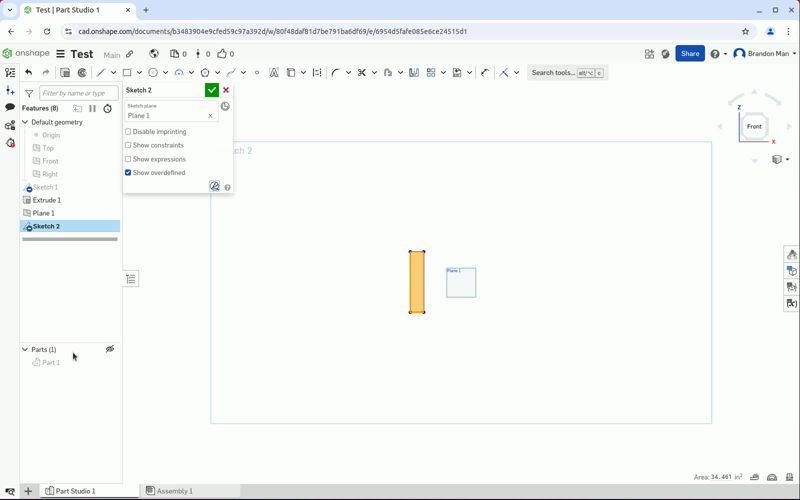
key(shift+e)
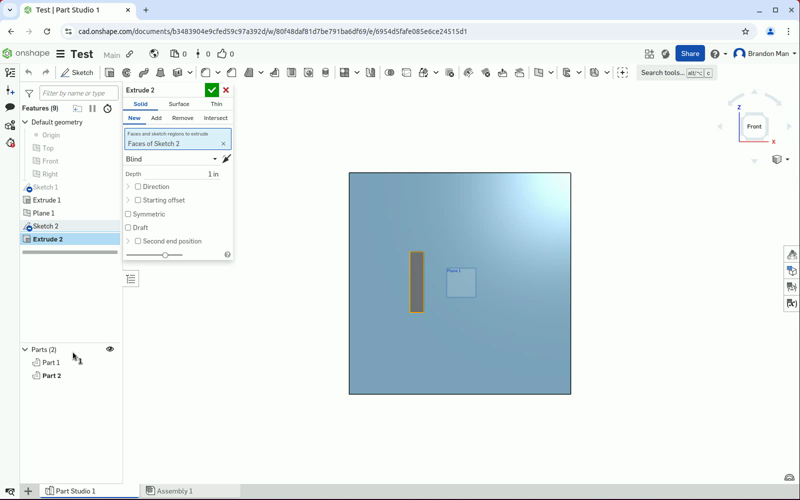
mouse_move(143, 106)
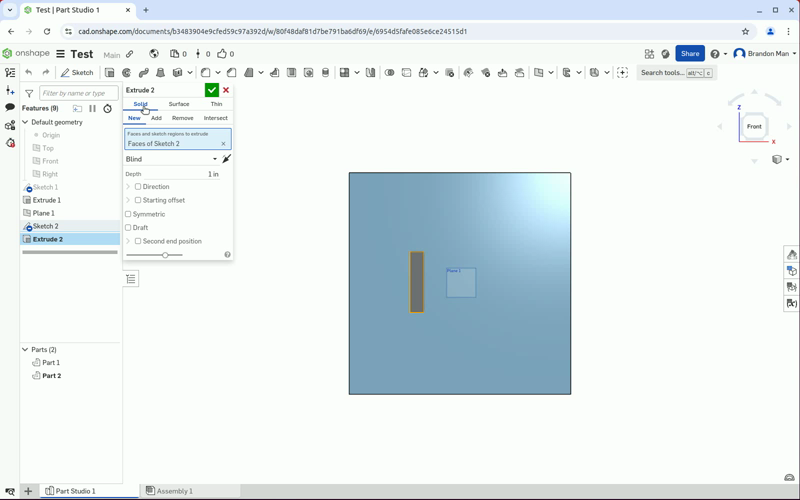
click(143, 106)
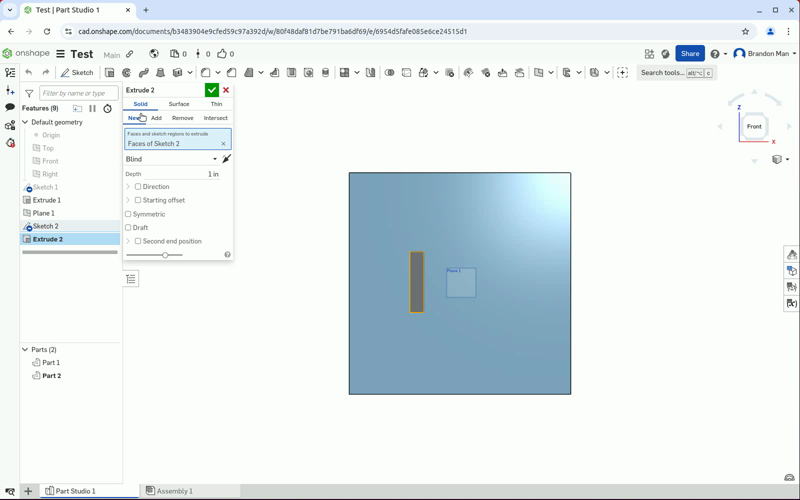
mouse_move(137, 120)
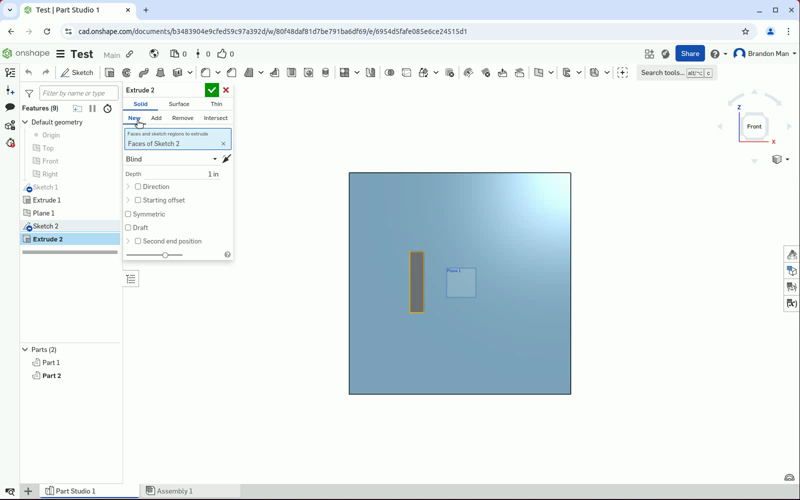
click(137, 120)
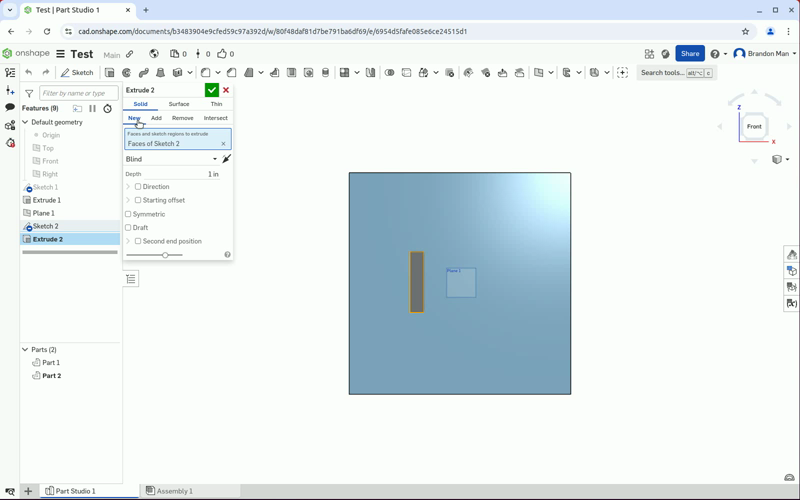
key(tab, 4)
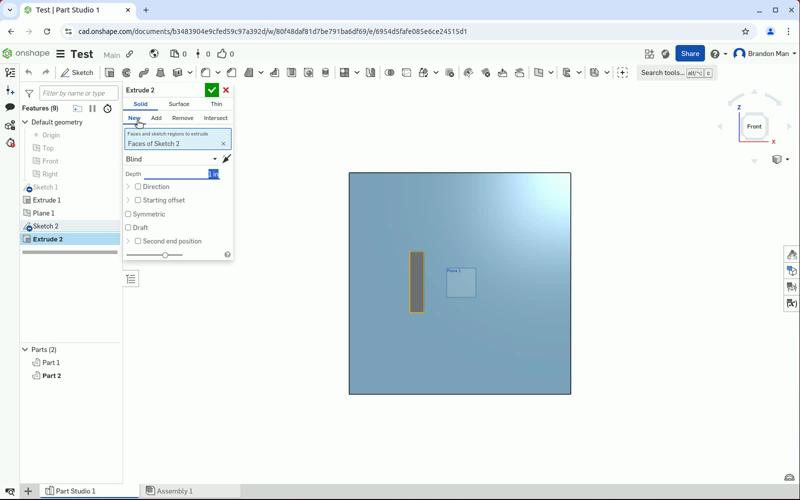
text(20.46)
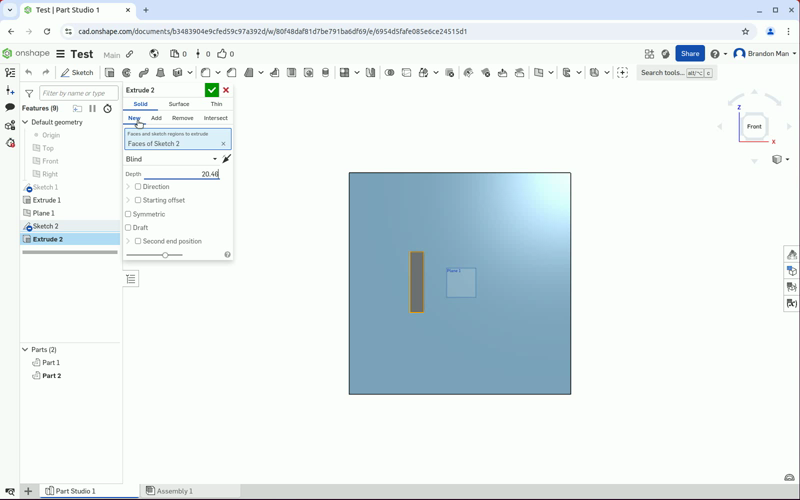
key(enter)
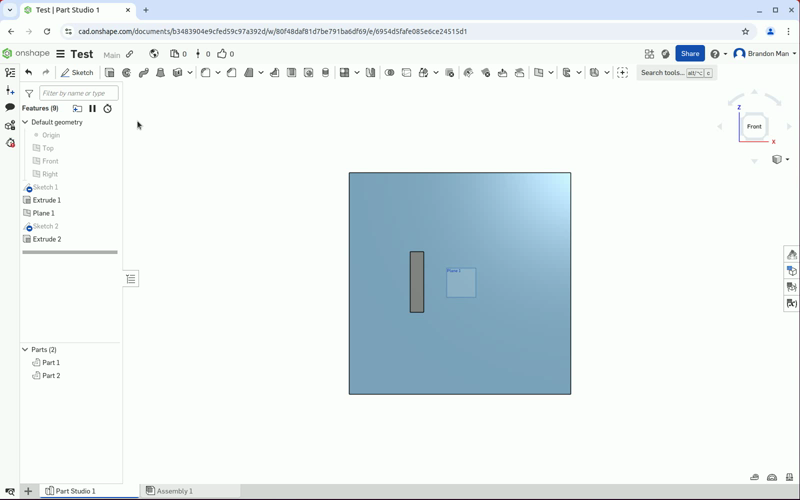
key(shift+h)
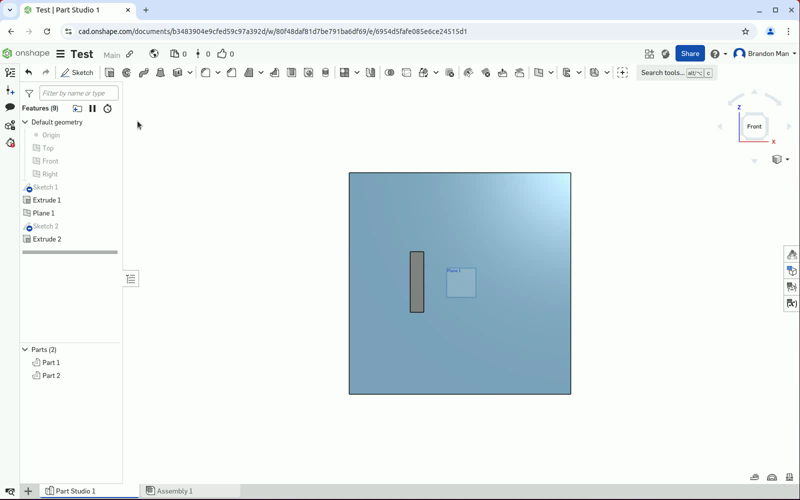
key(shift+h)
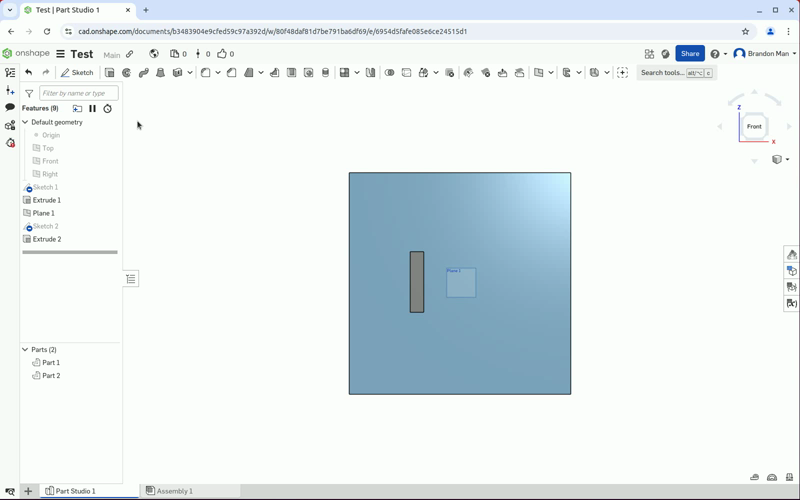
mouse_move(73, 189)
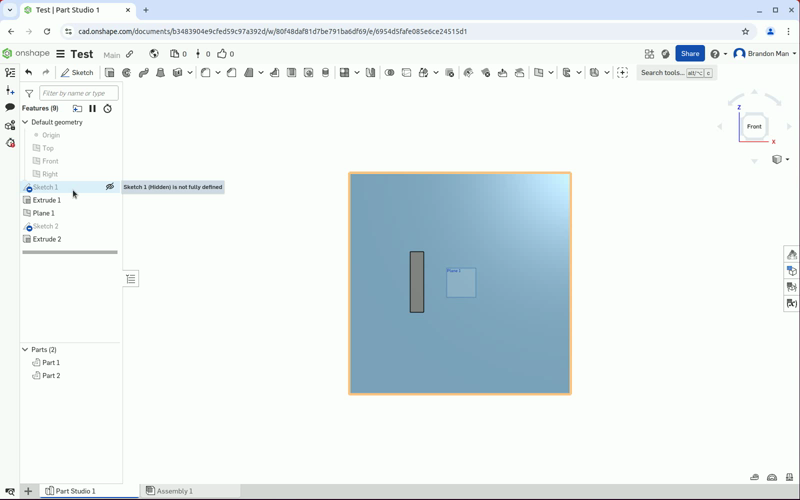
click(73, 189)
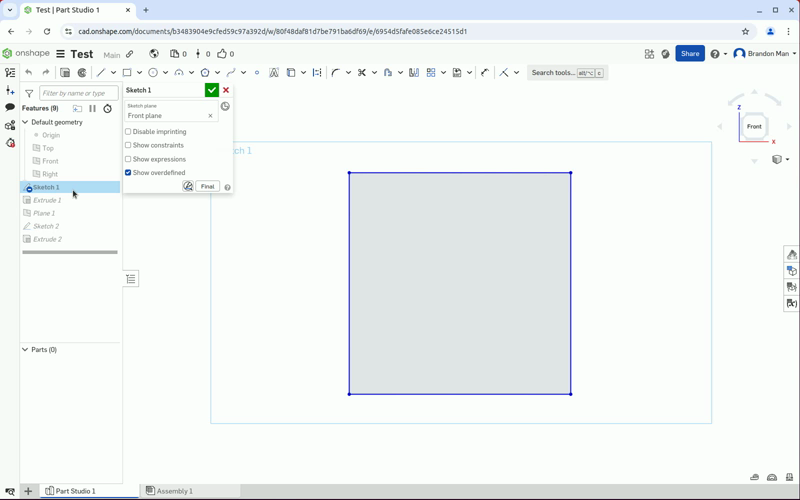
mouse_move(229, 92)
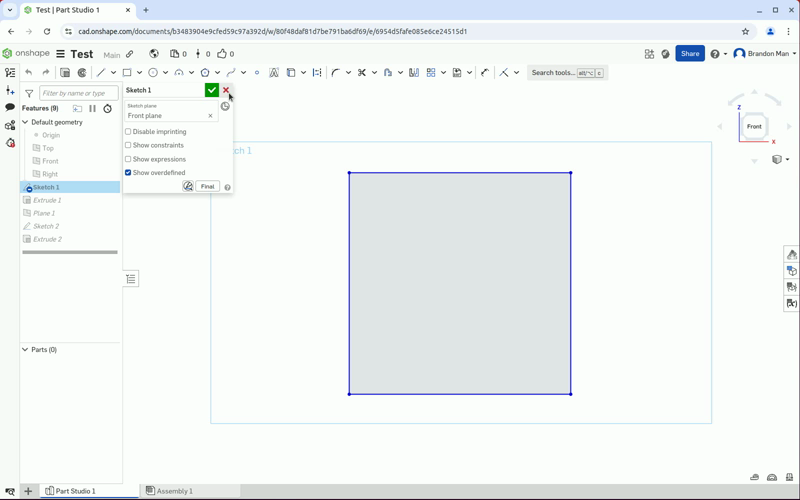
click(229, 92)
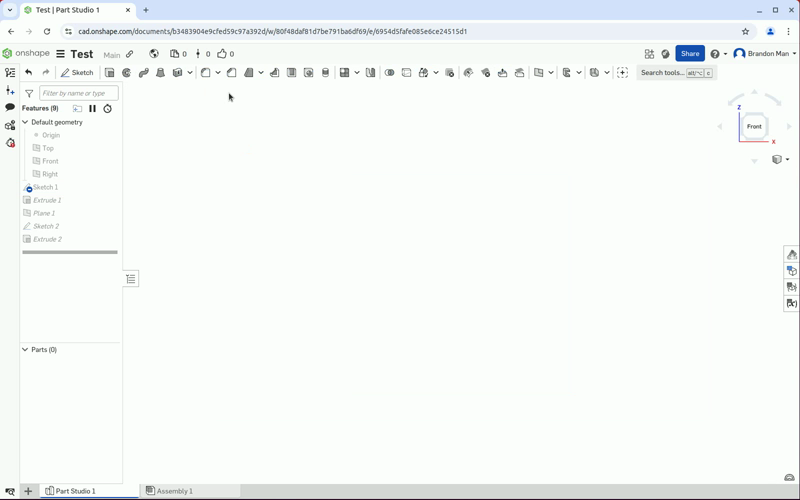
key(shift+s)
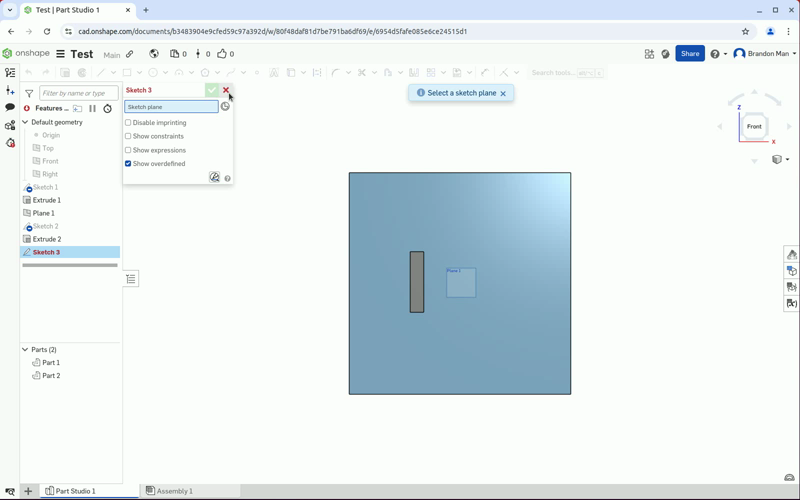
mouse_move(73, 215)
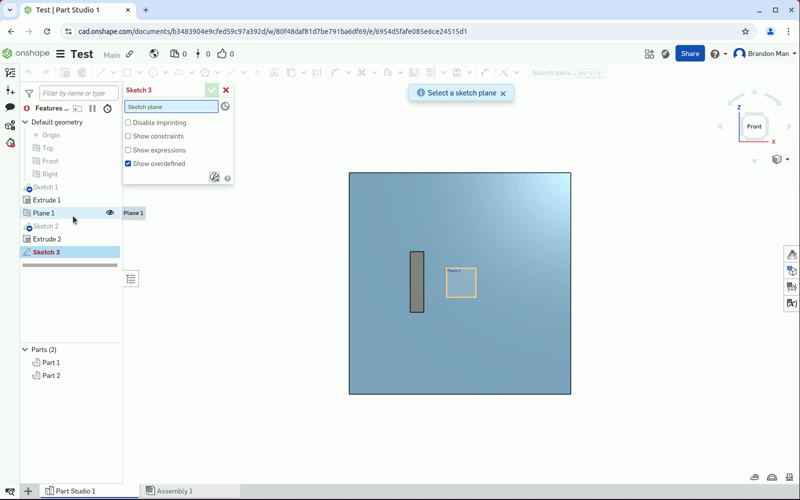
click(73, 215)
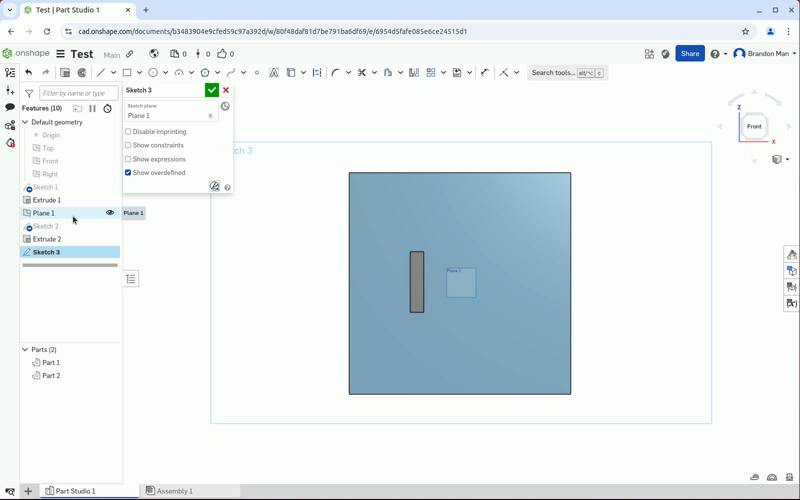
mouse_move(73, 352)
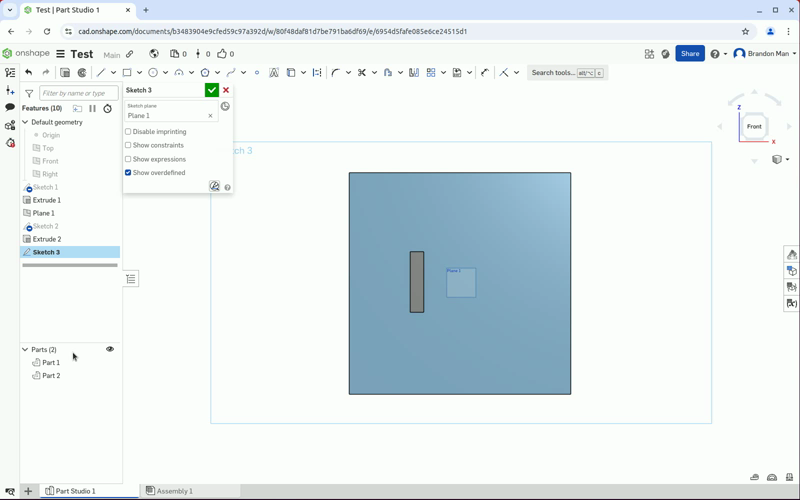
key(y)
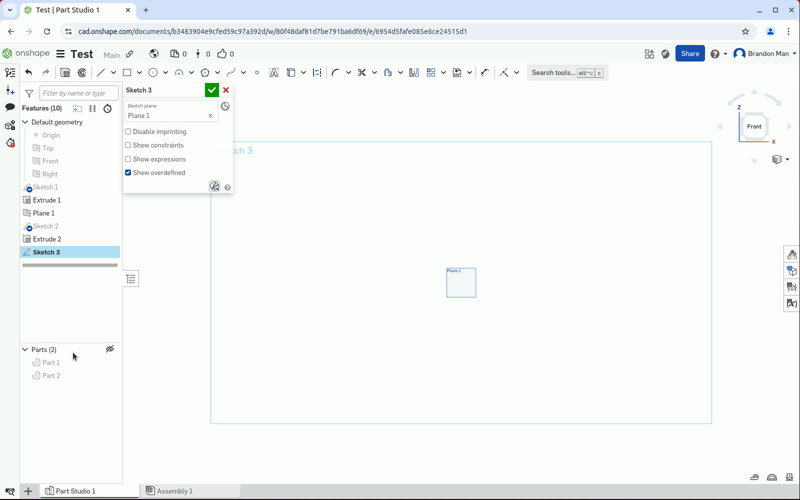
key(l)
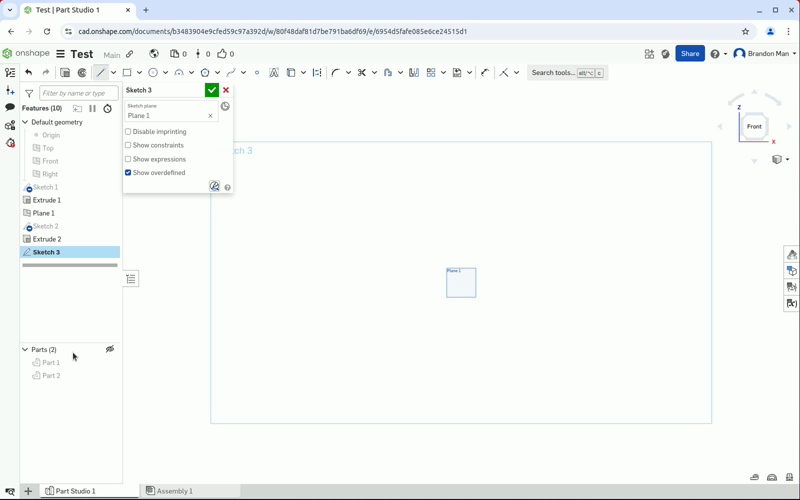
key_down(shift)
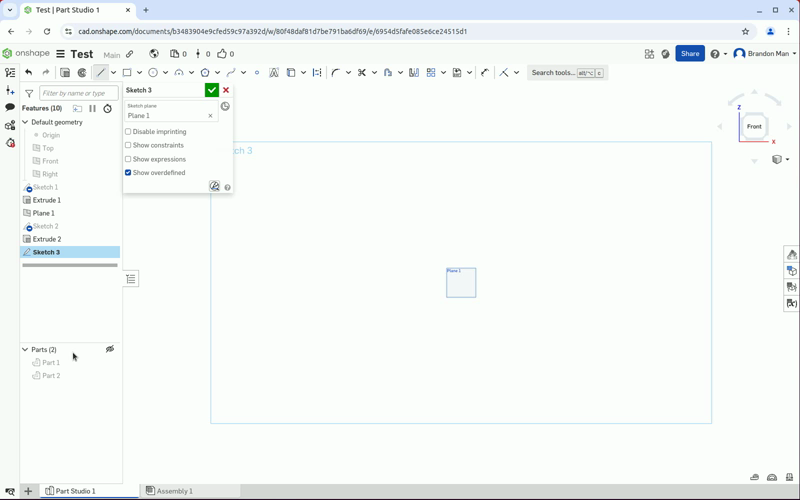
mouse_move(498, 312)
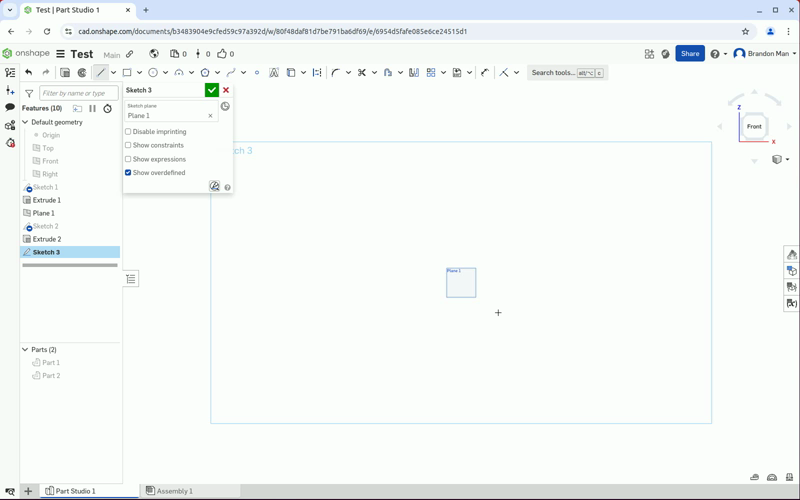
click(498, 312)
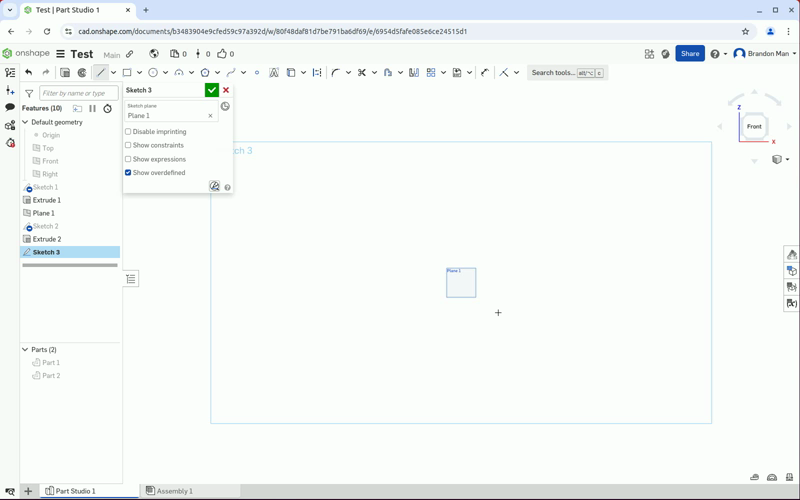
key_up(shift)
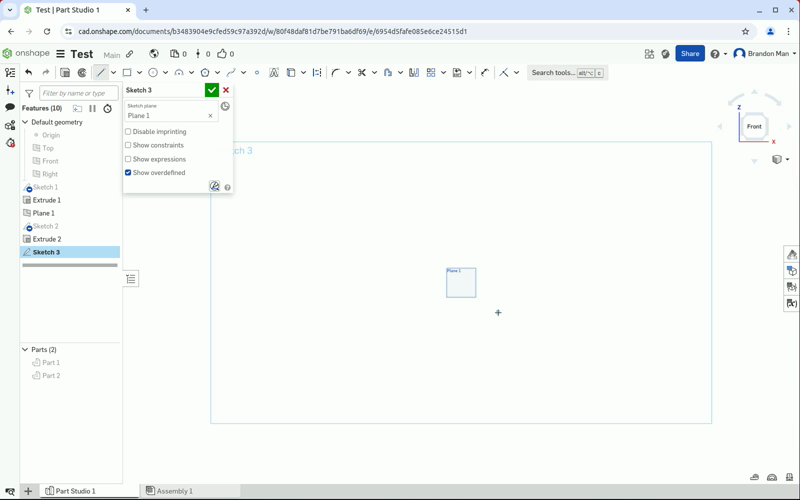
key_down(shift)
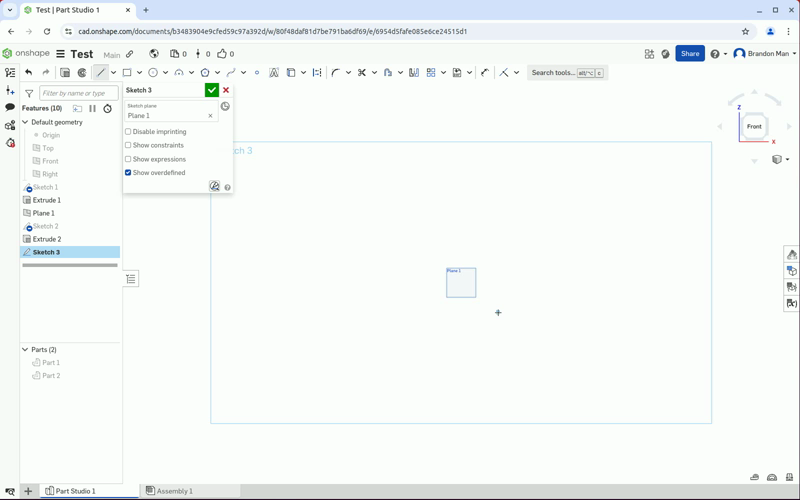
mouse_move(528, 312)
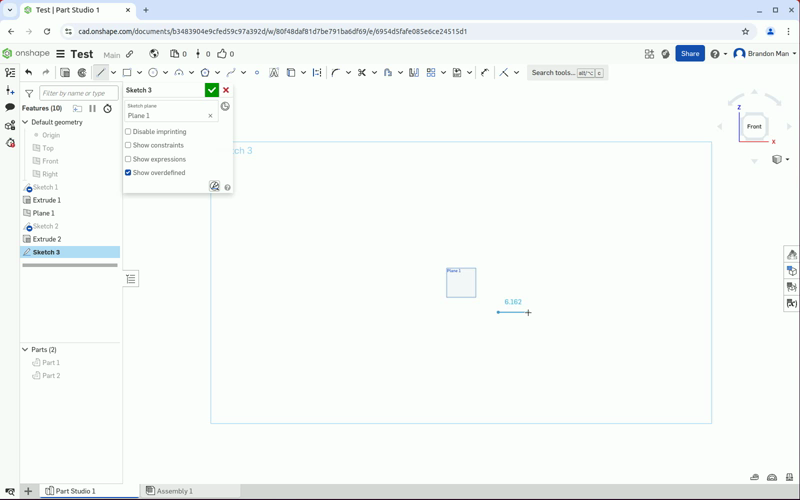
mouse_move(511, 312)
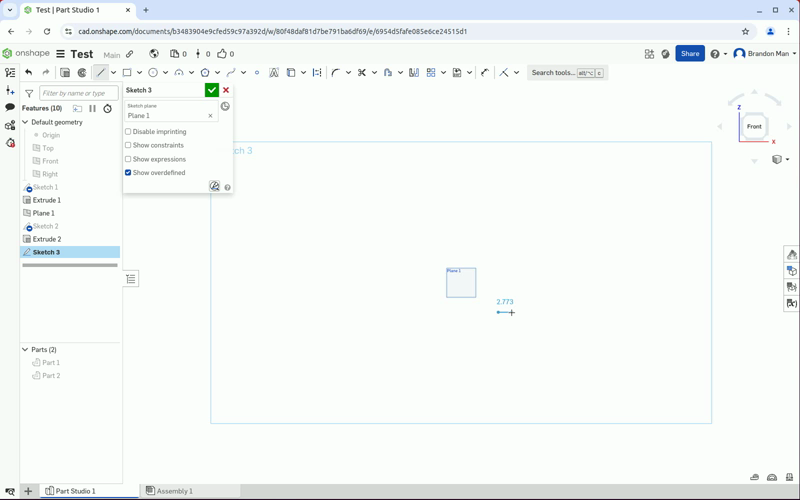
click(511, 312)
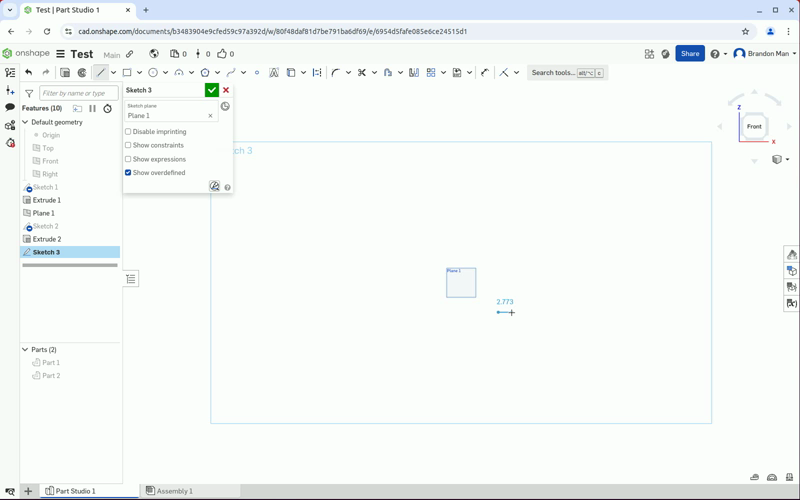
key_up(shift)
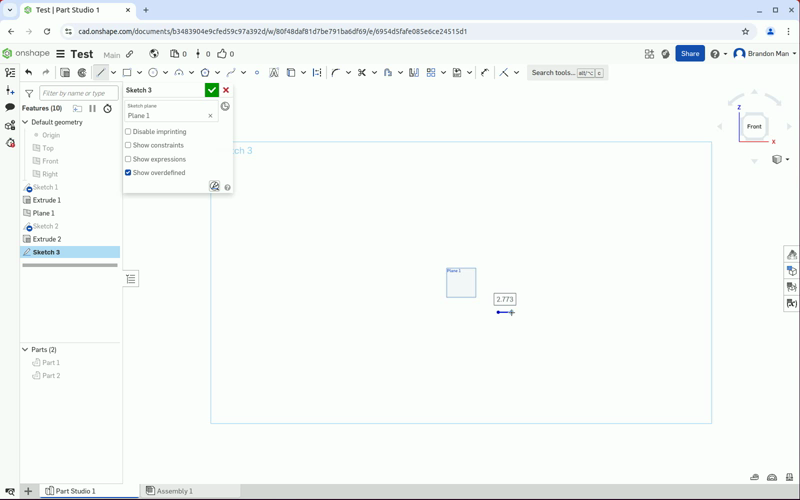
key_down(shift)
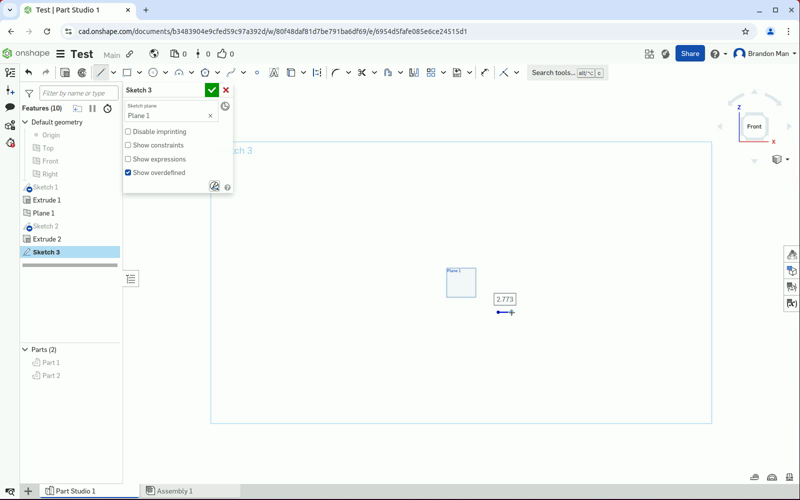
mouse_move(511, 251)
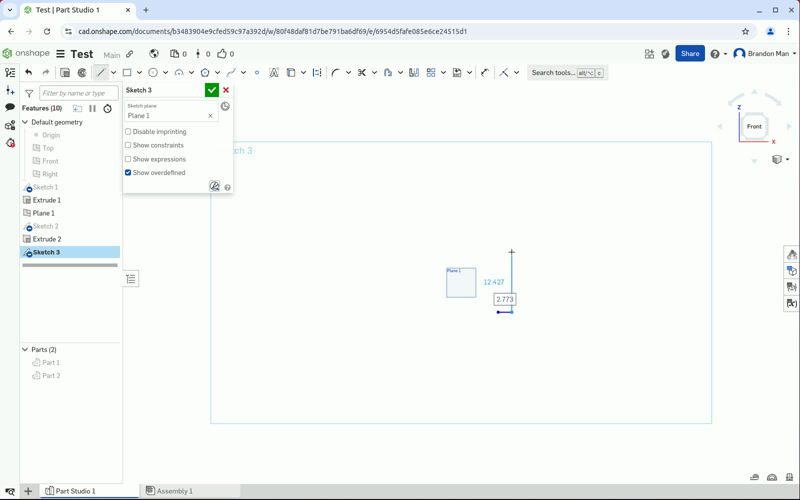
click(511, 251)
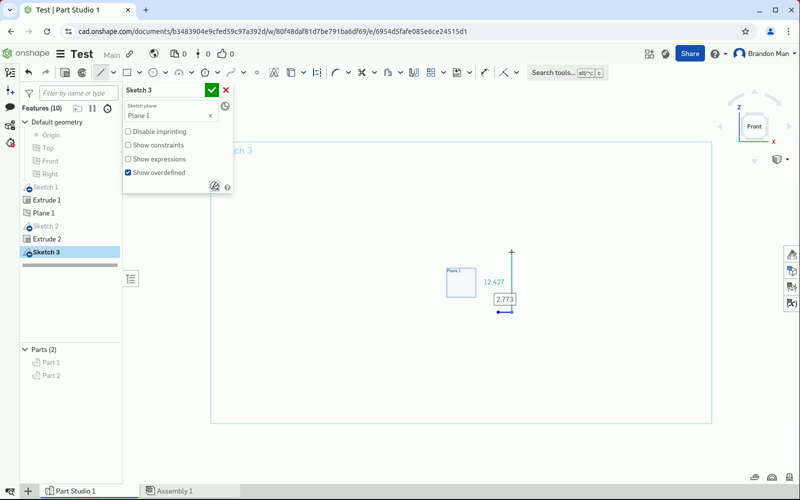
key_up(shift)
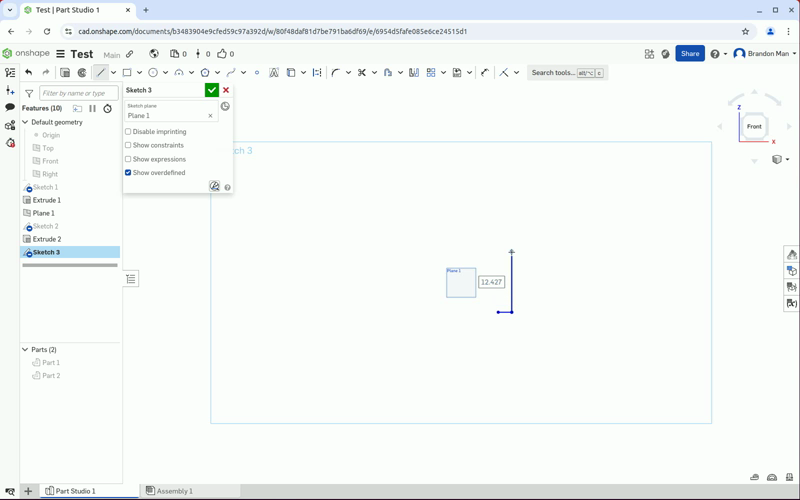
key_down(shift)
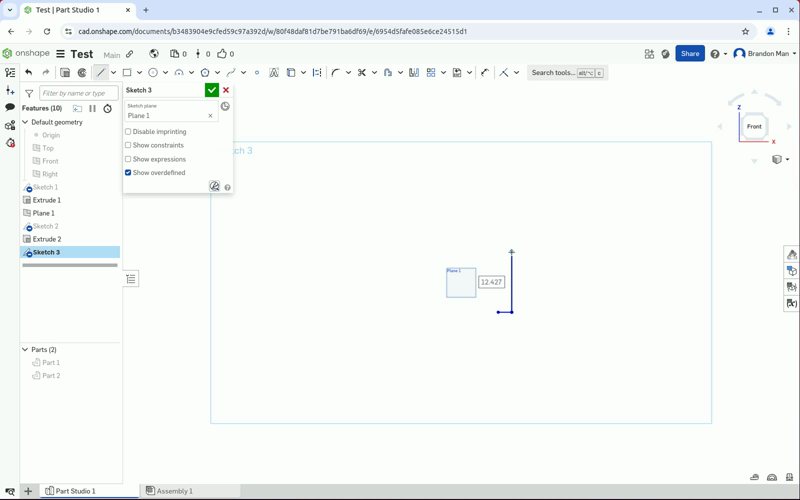
mouse_move(541, 251)
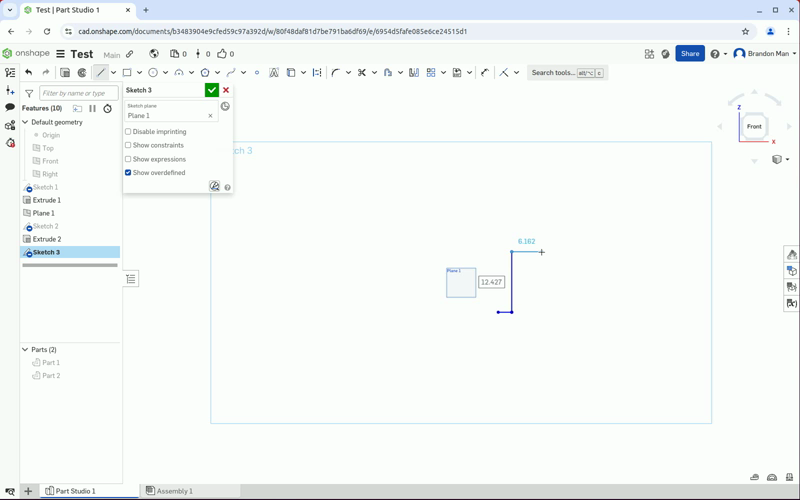
mouse_move(498, 251)
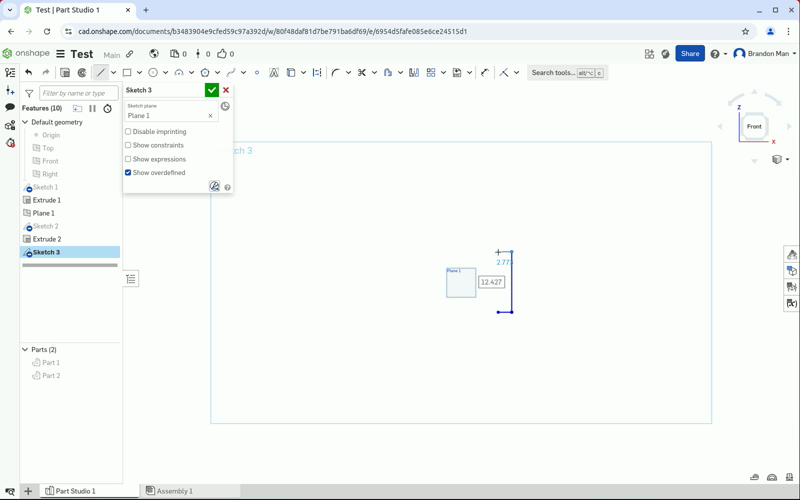
click(498, 251)
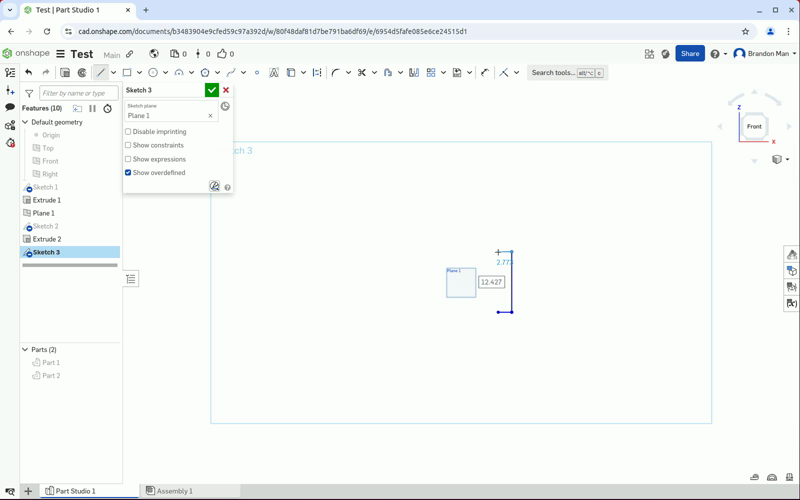
key_up(shift)
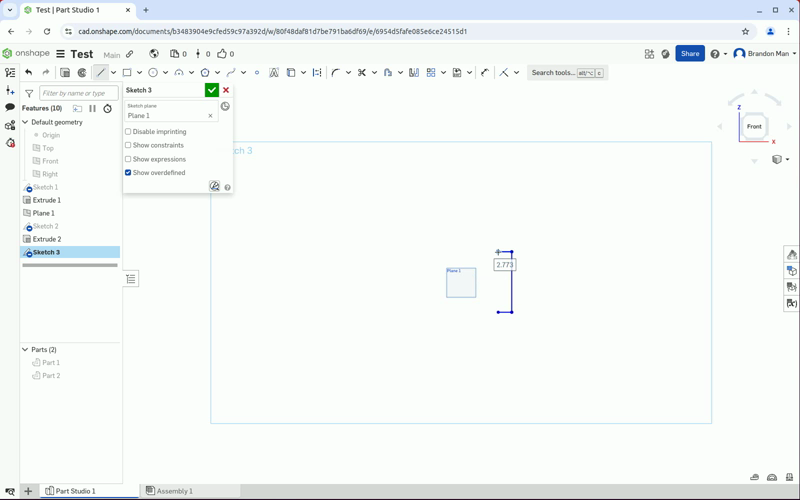
key_down(shift)
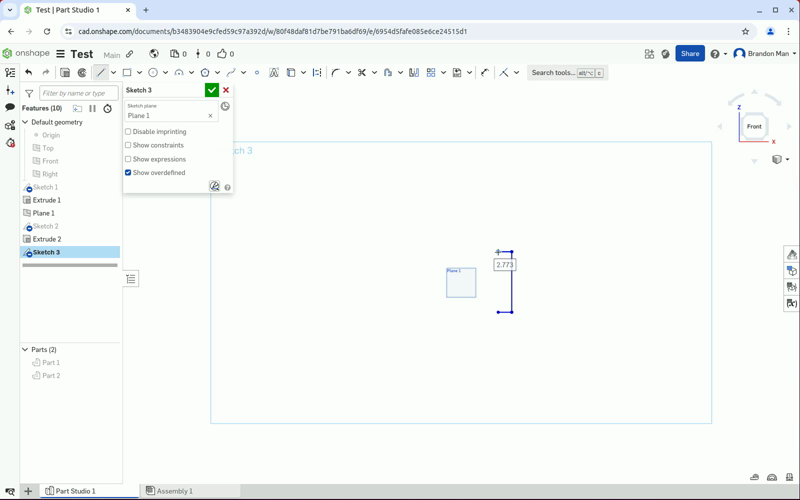
mouse_move(498, 312)
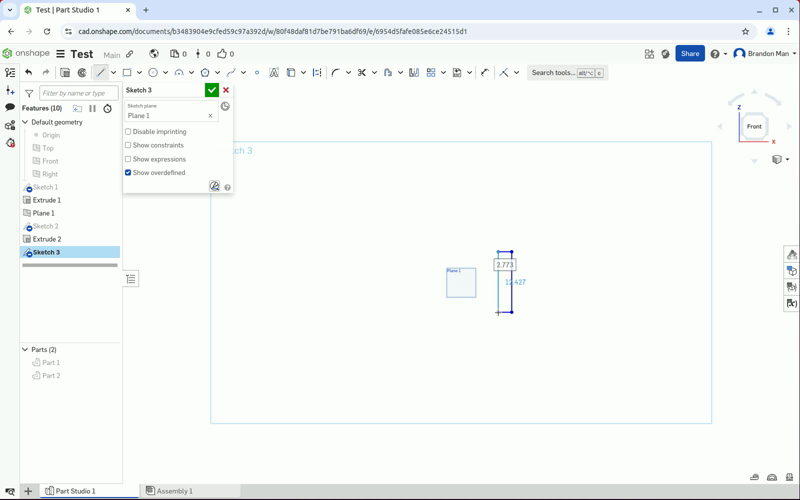
key_up(shift)
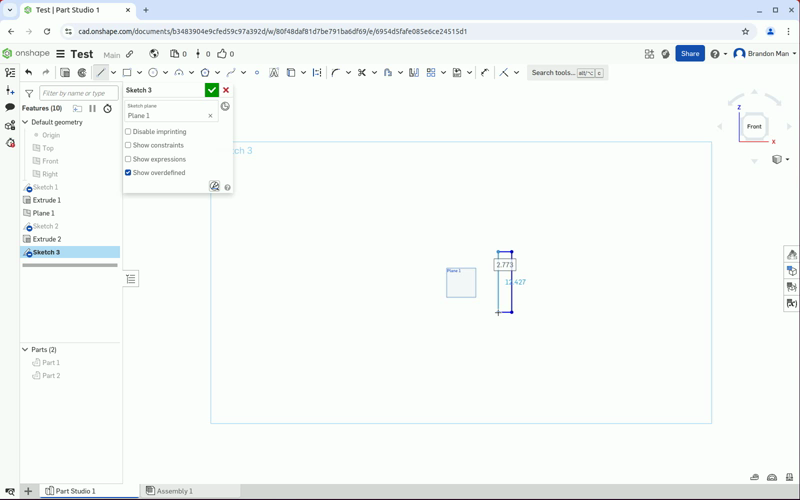
click(498, 312)
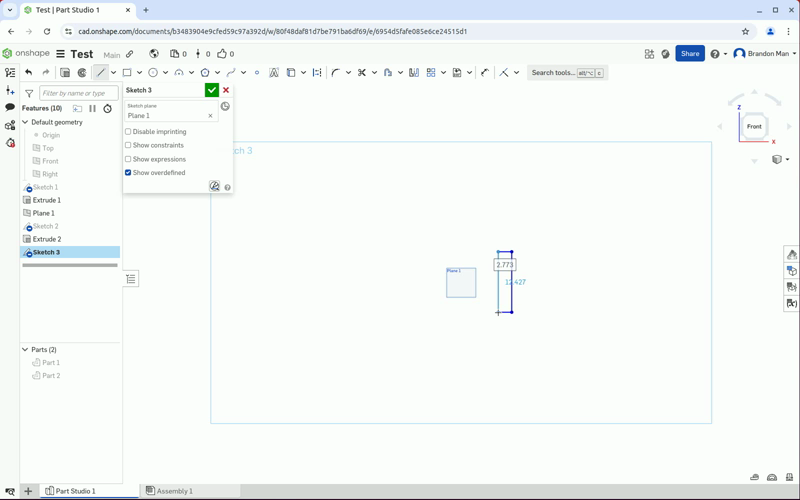
key(esc)
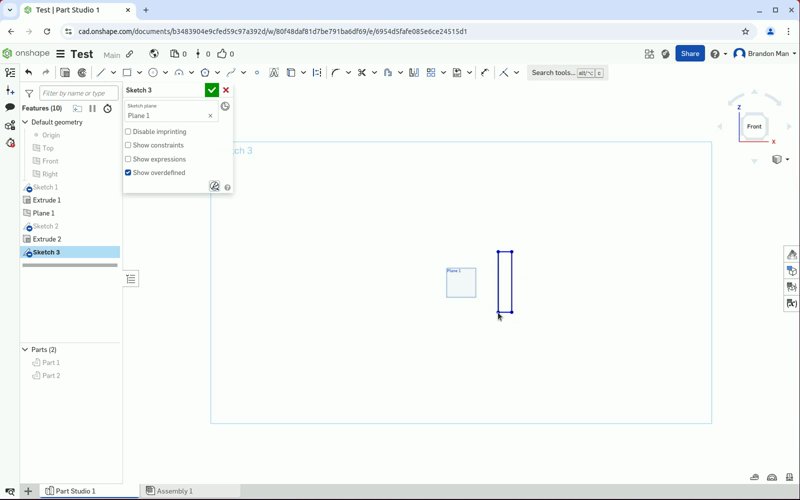
mouse_move(503, 287)
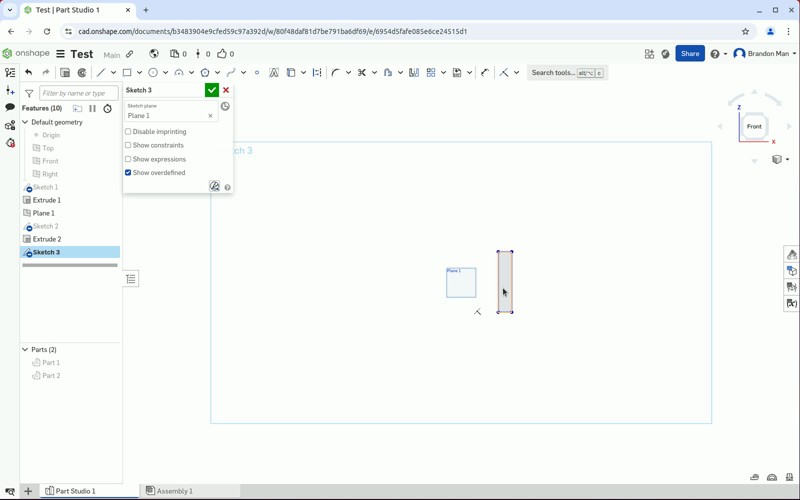
scroll(6)
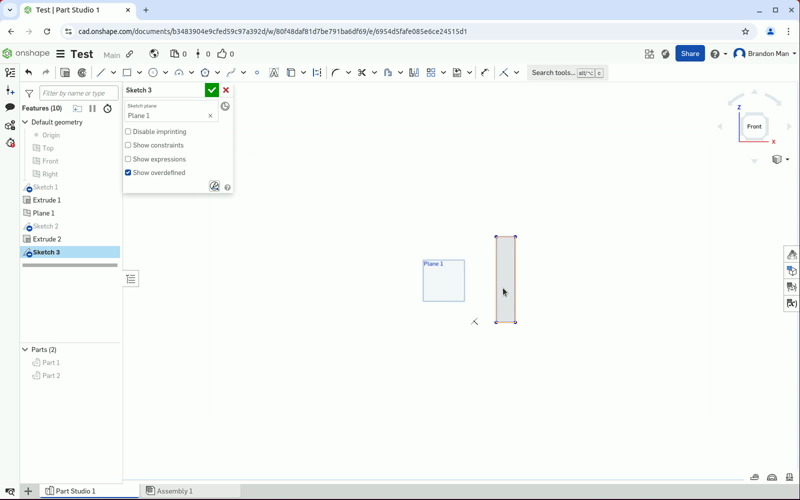
scroll(6)
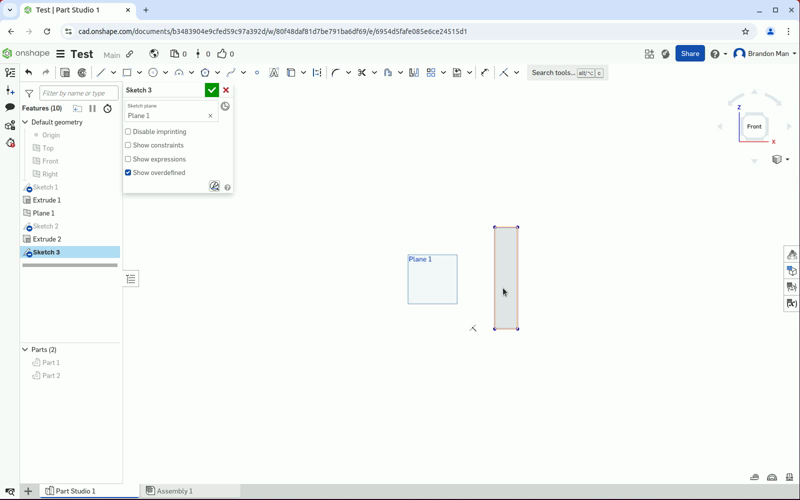
scroll(6)
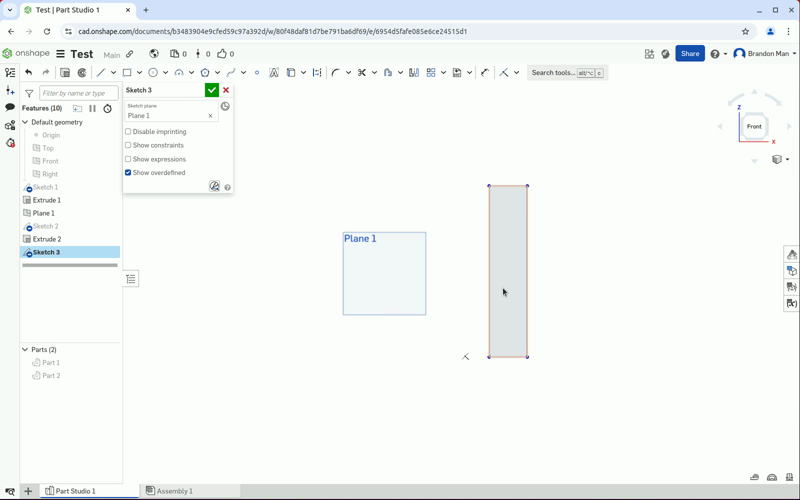
scroll(6)
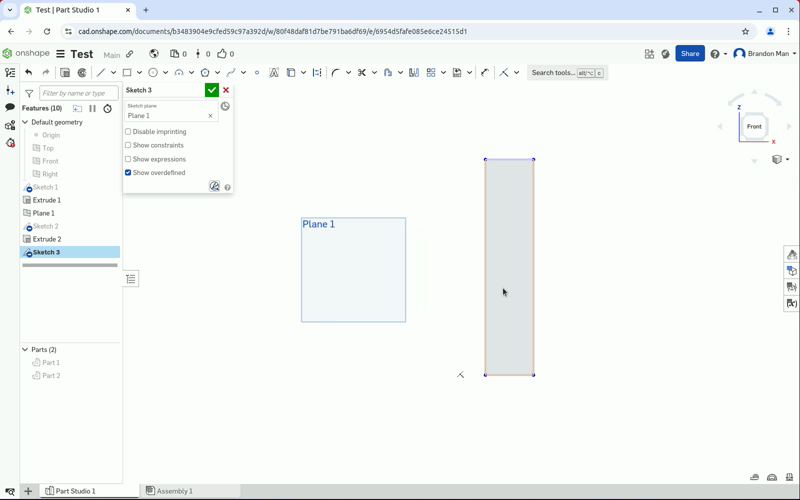
scroll(6)
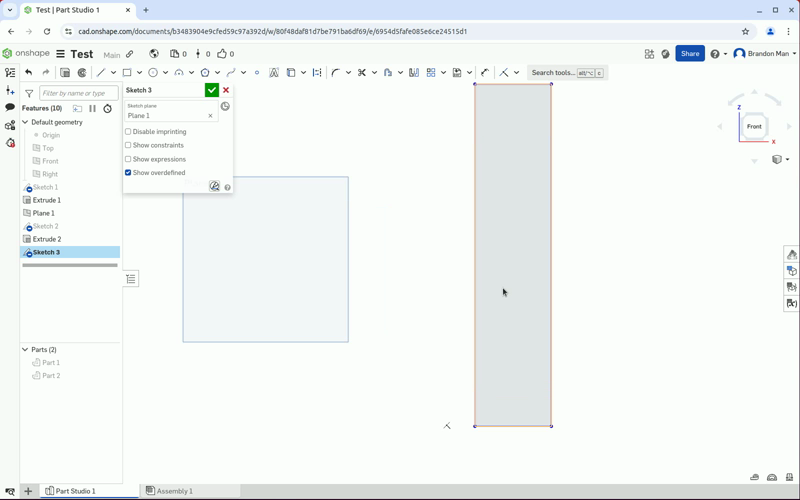
scroll(6)
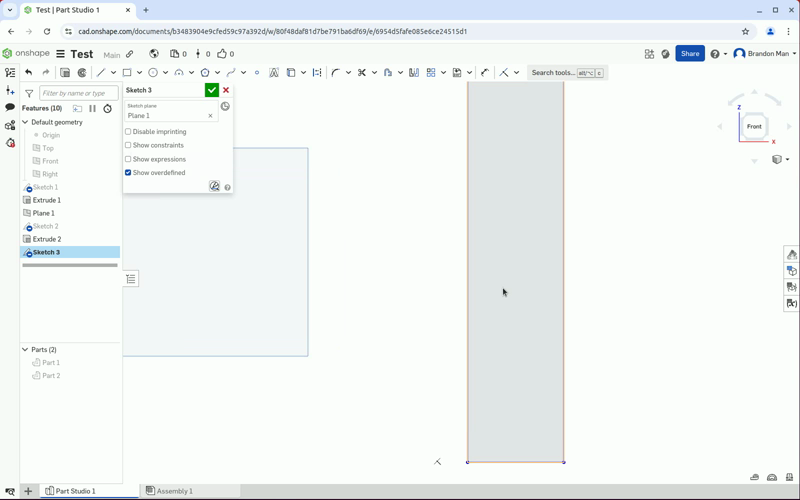
scroll(6)
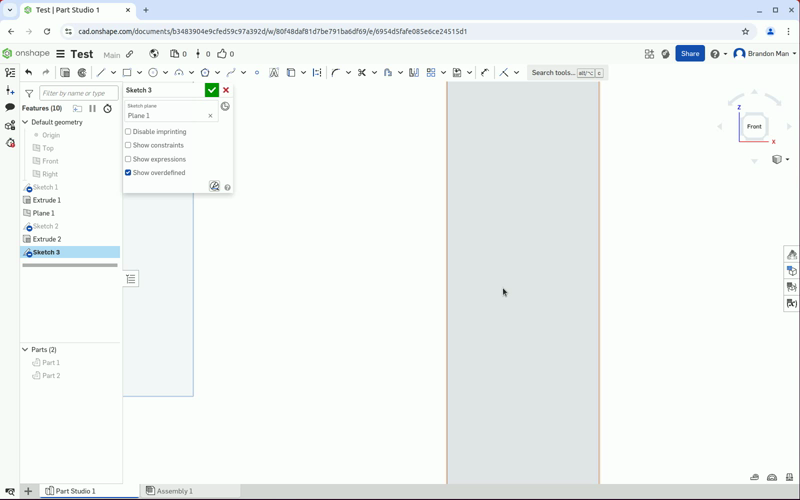
click(503, 287)
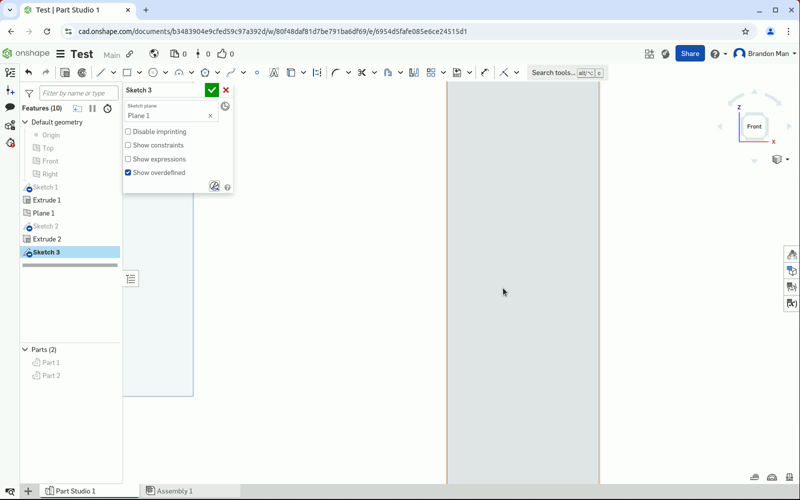
scroll(-6)
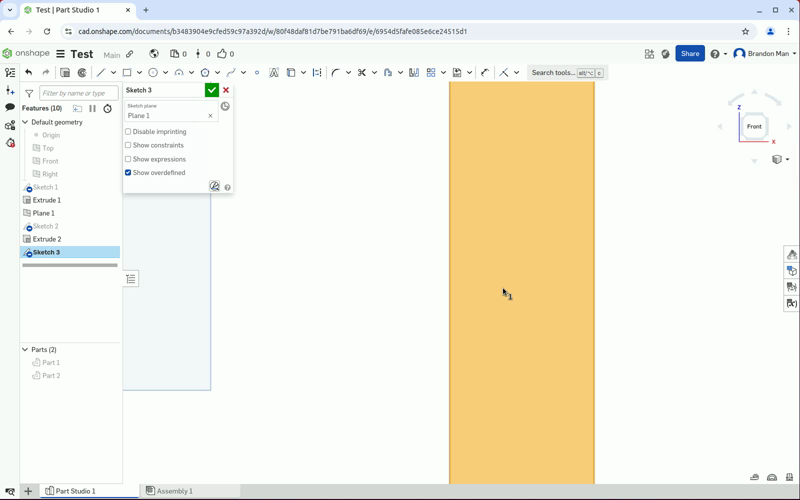
scroll(-6)
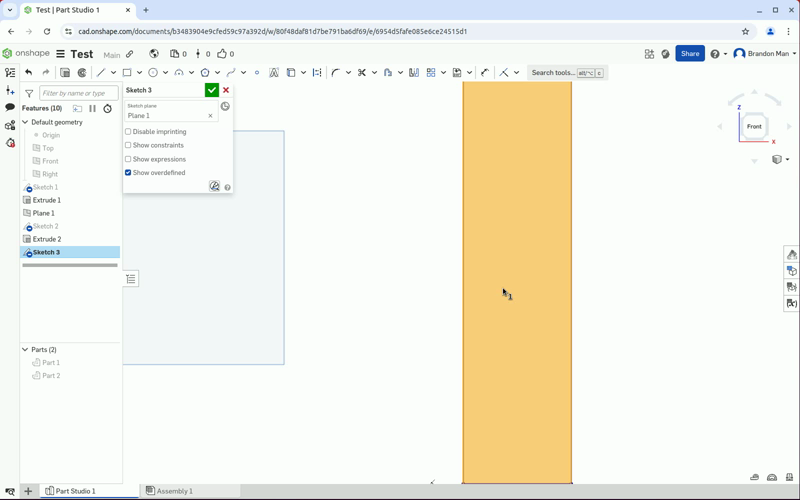
scroll(-6)
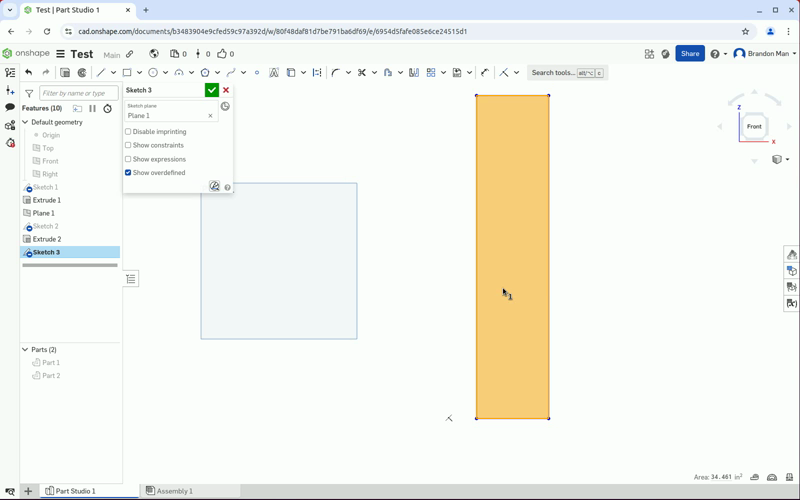
scroll(-6)
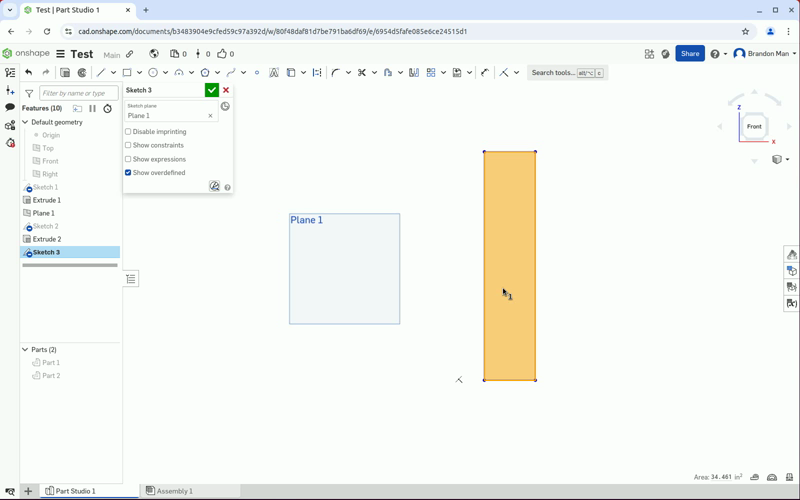
scroll(-6)
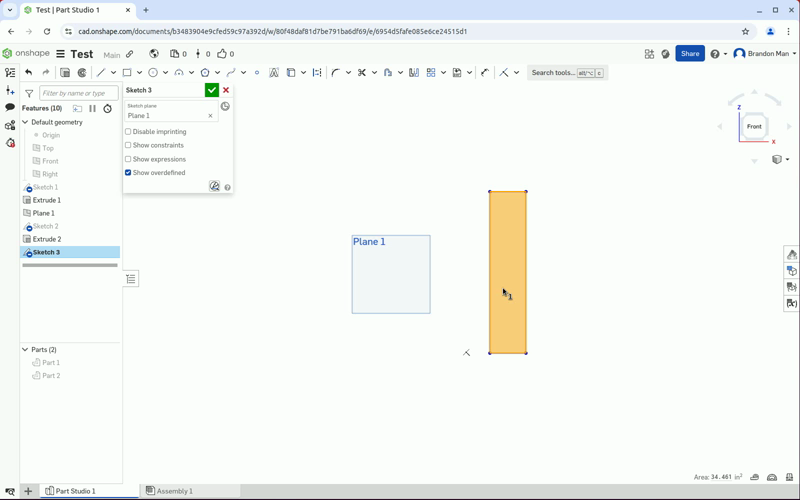
scroll(-6)
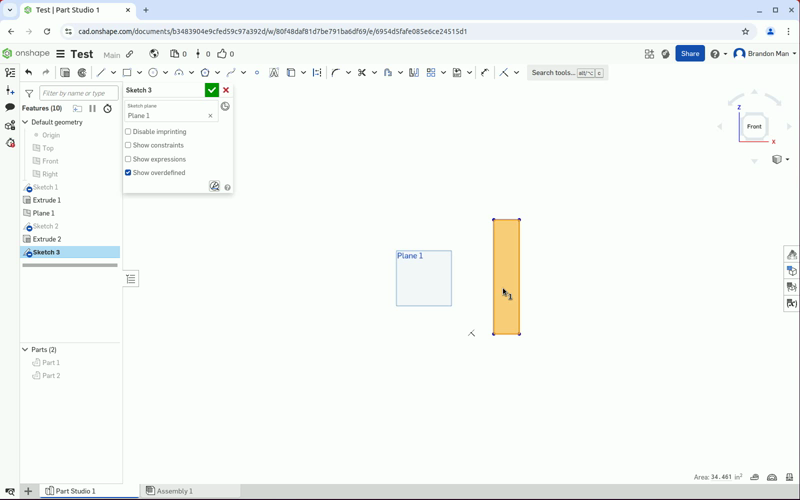
scroll(-6)
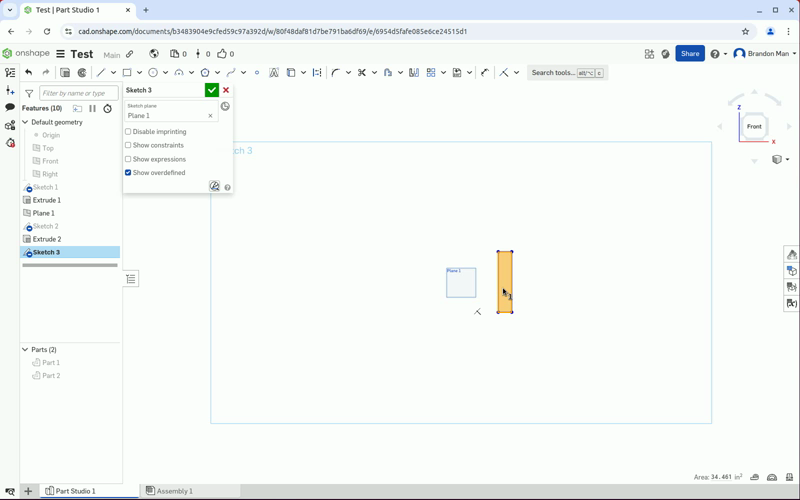
mouse_move(73, 352)
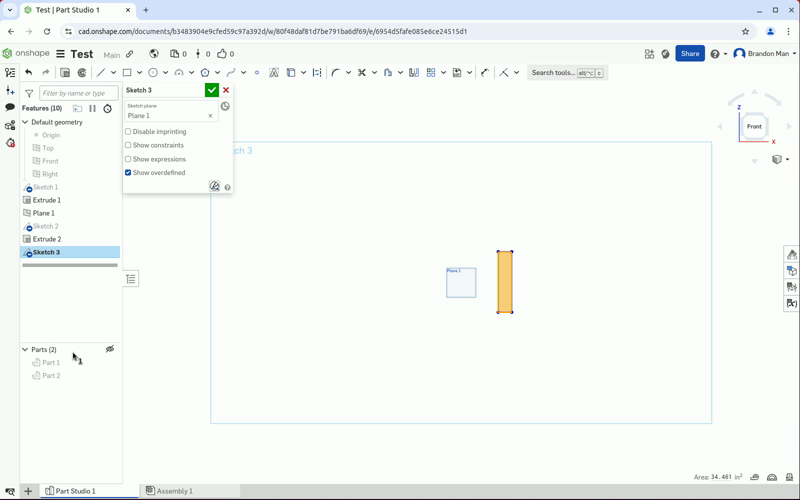
key(shift+y)
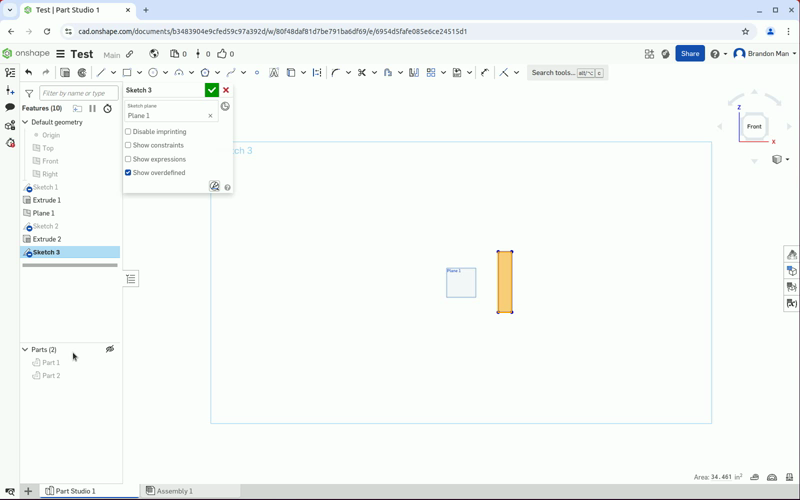
key(shift+e)
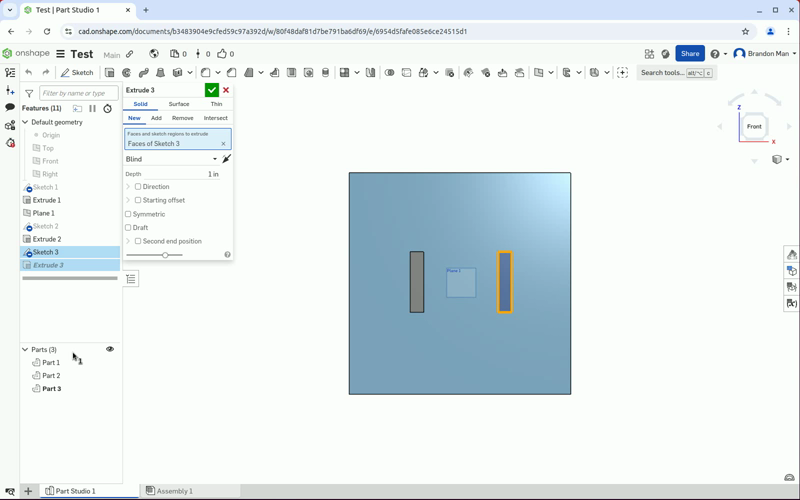
mouse_move(143, 106)
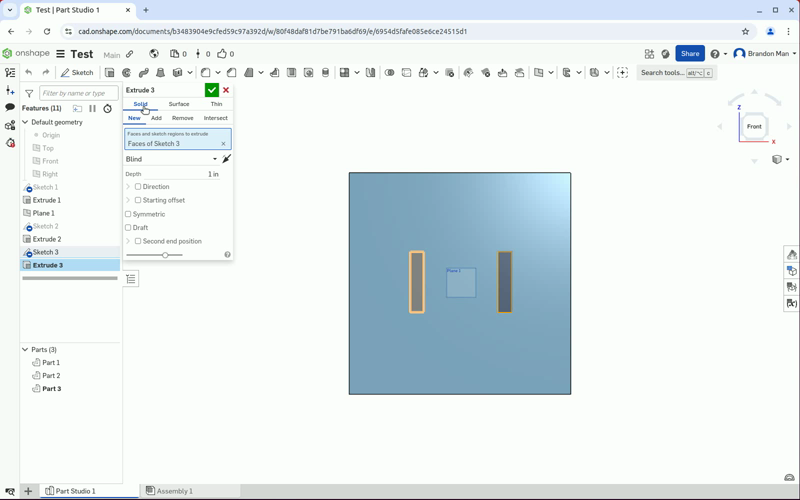
click(143, 106)
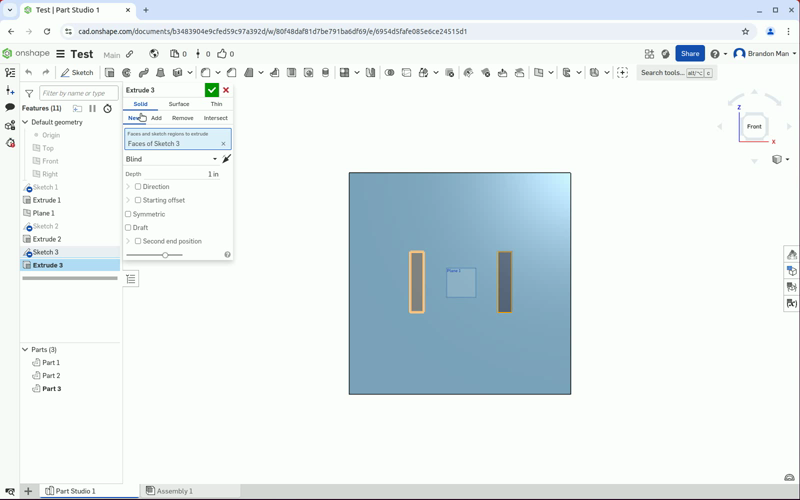
mouse_move(137, 120)
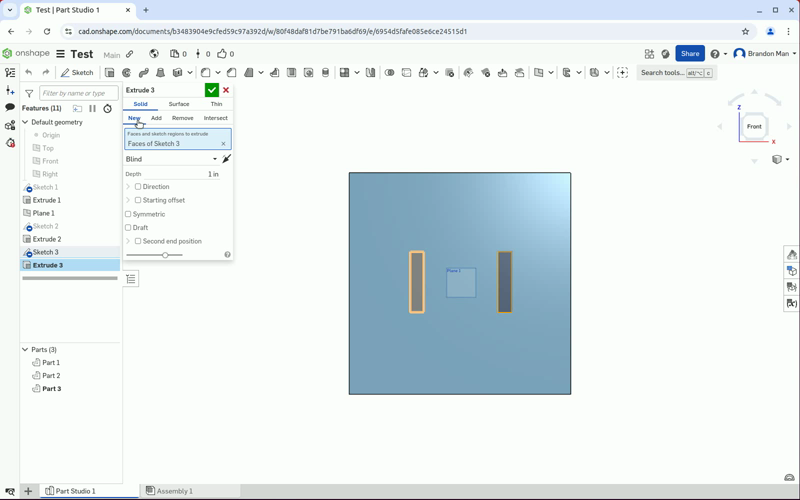
click(137, 120)
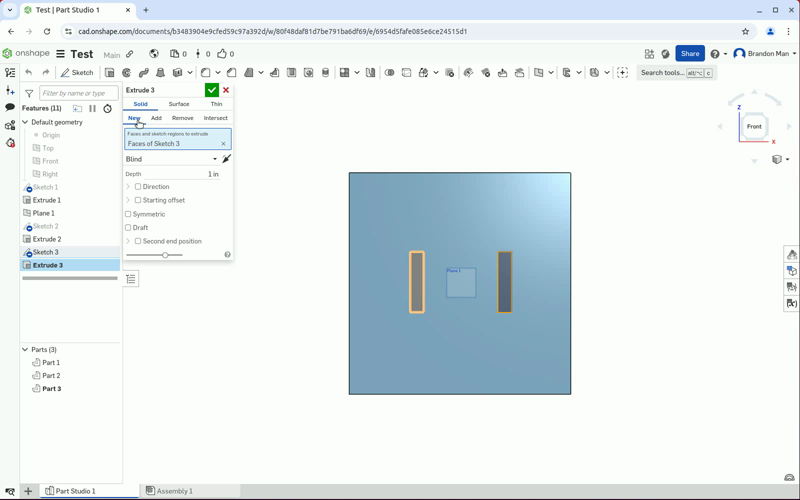
key(tab, 4)
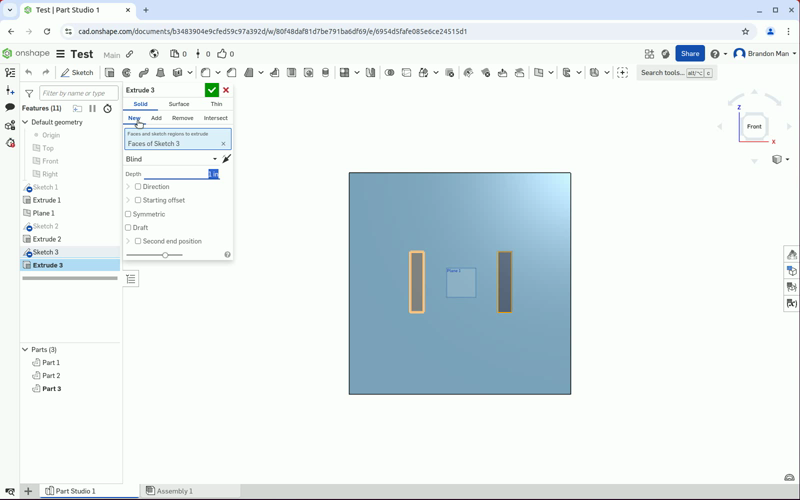
text(20.46)
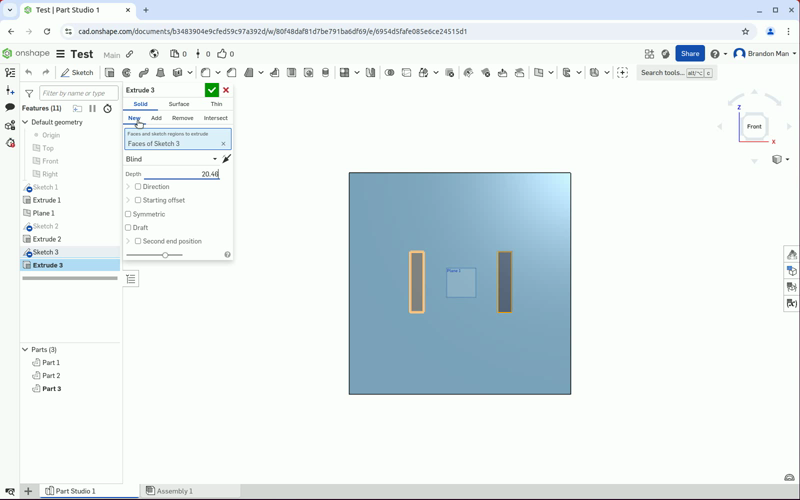
key(enter)
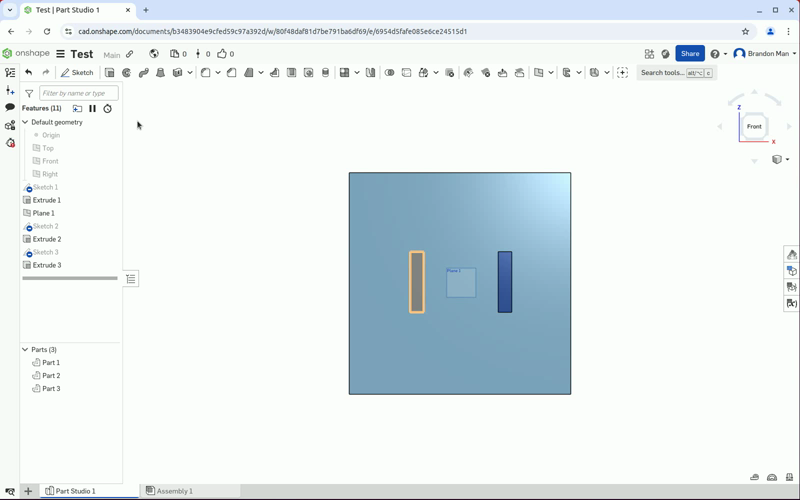
key(shift+h)
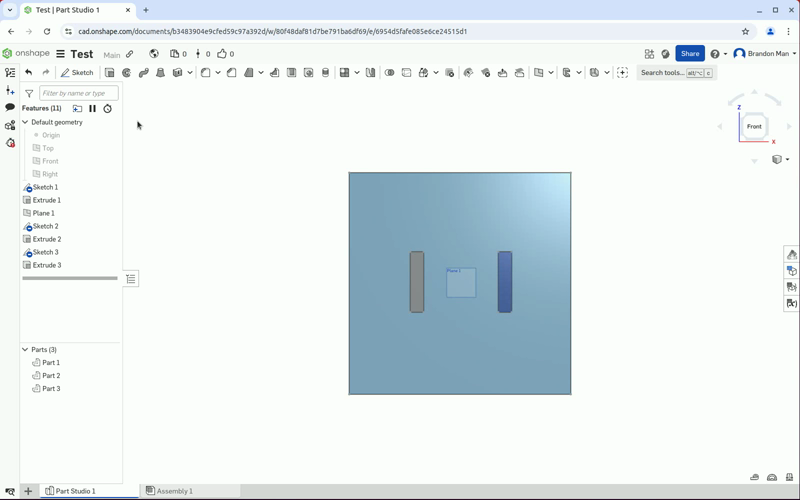
key(shift+h)
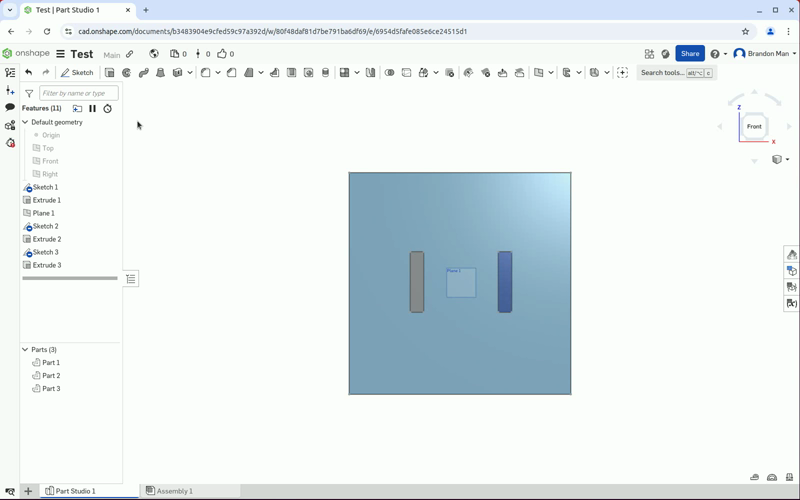
key(shift+7)
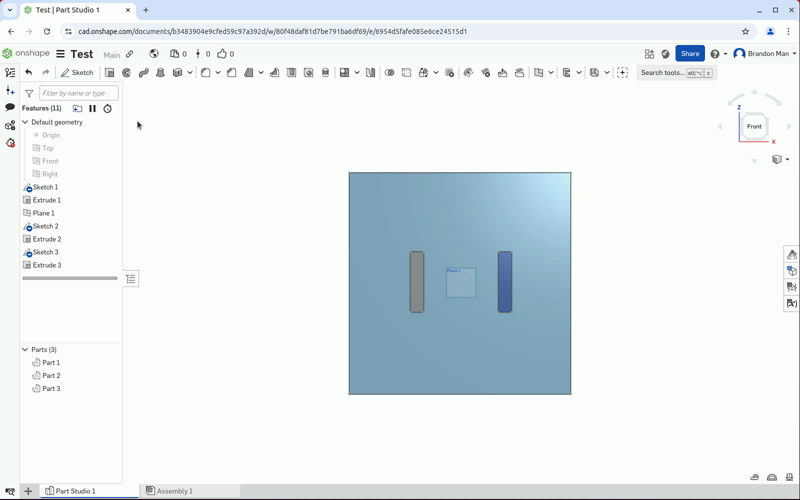
key(left, 2)
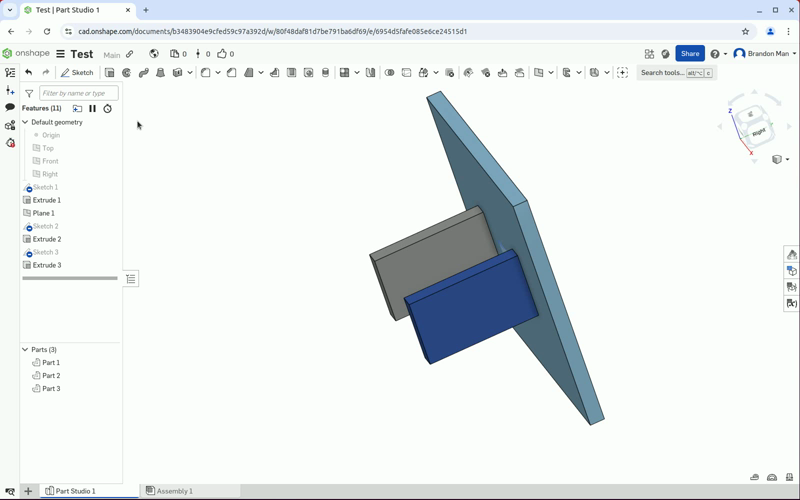
key(down, 2)
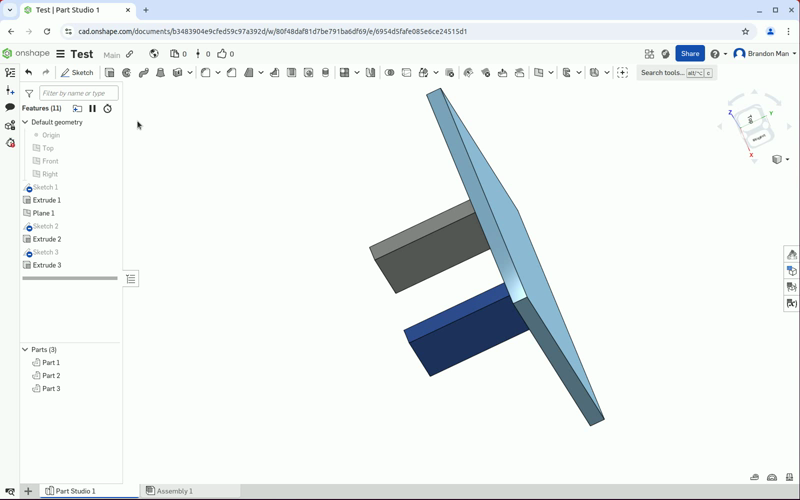
key(up, 2)
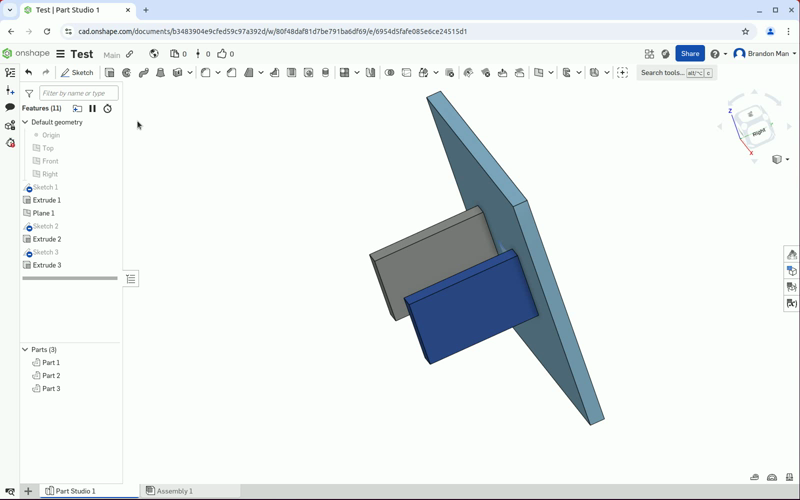
key(right, 2)
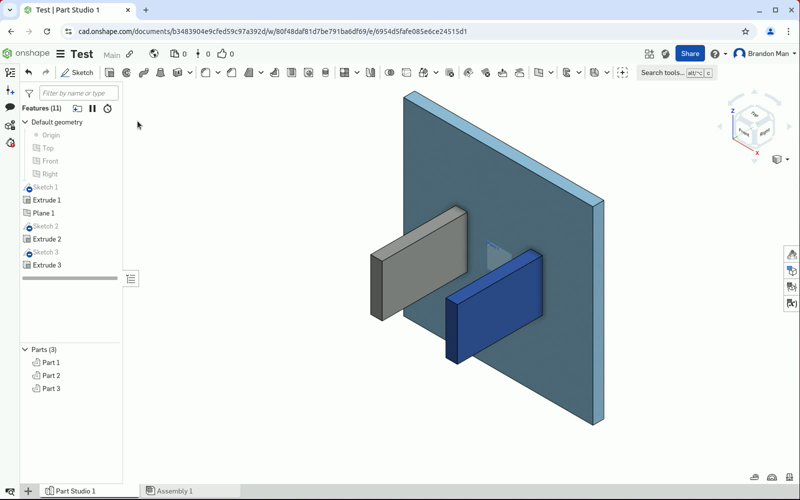
mouse_move(73, 189)
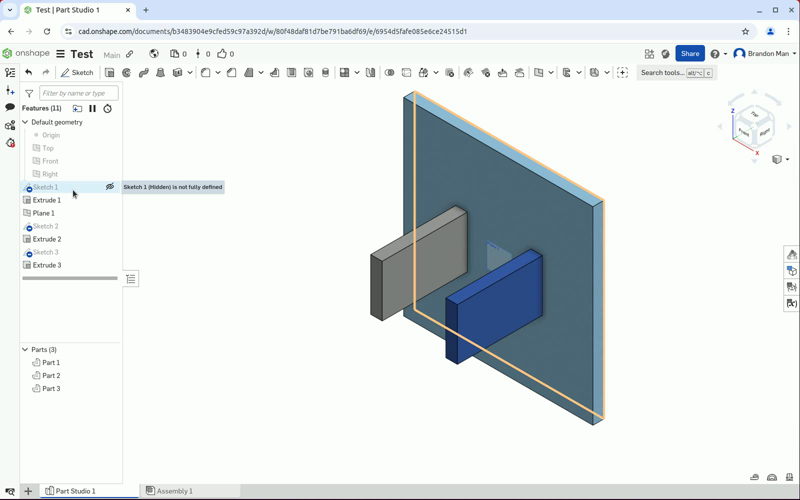
click(73, 189)